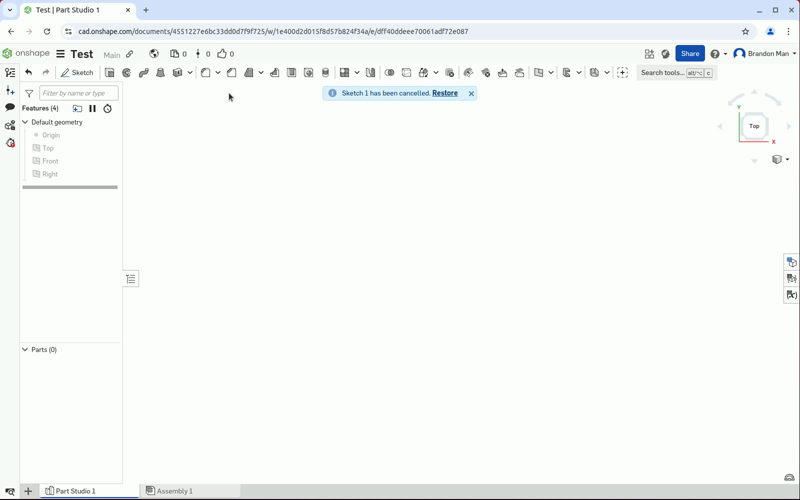
key(shift+h)
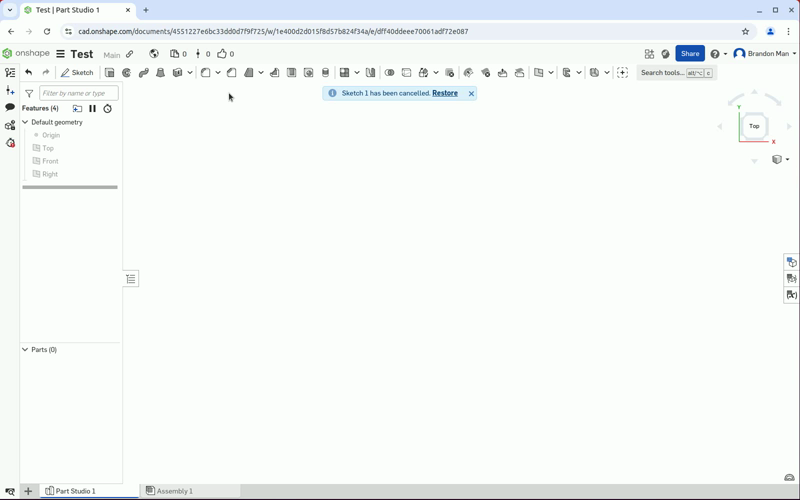
key(shift+s)
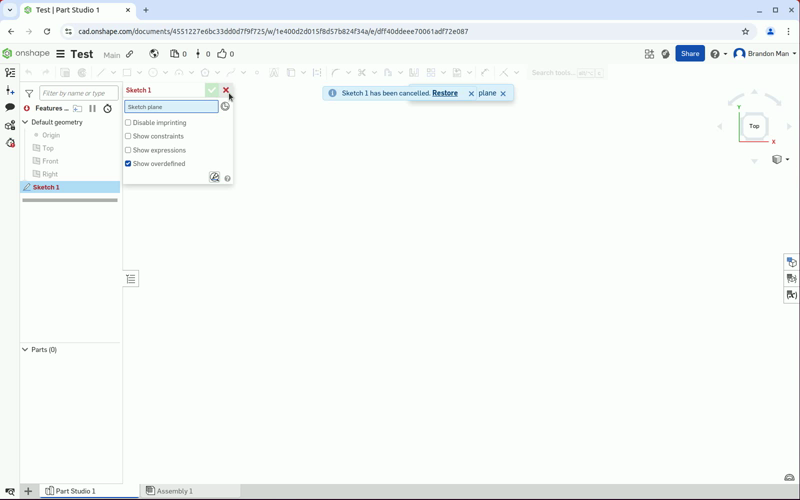
mouse_move(73, 150)
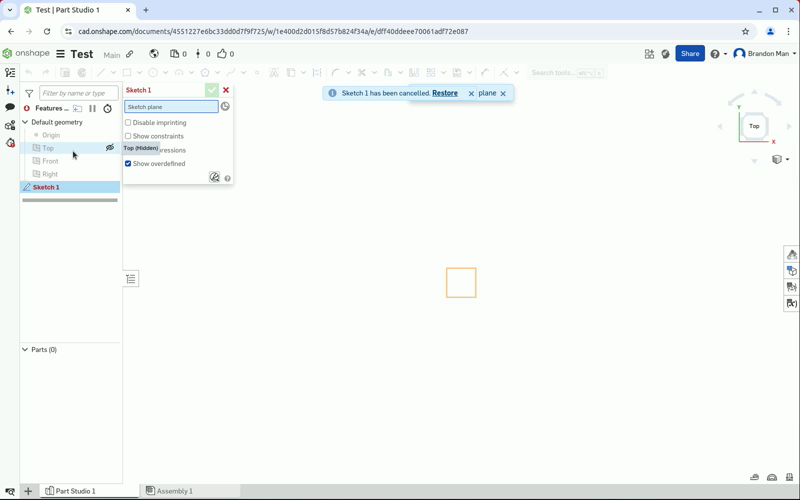
click(73, 150)
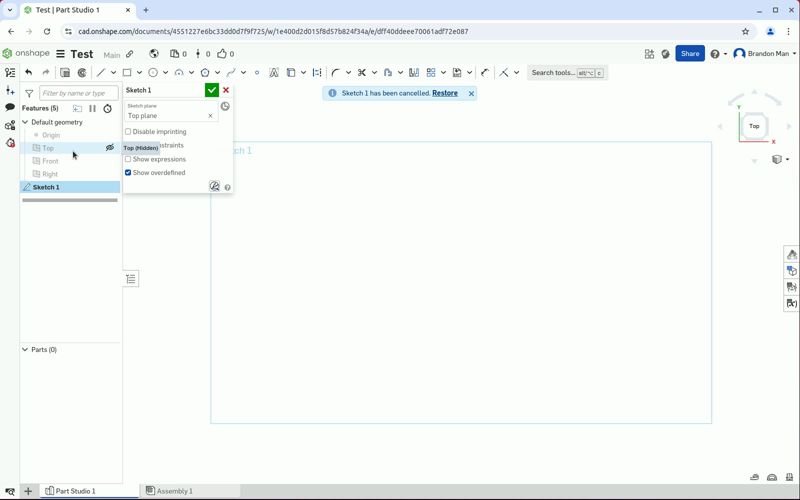
mouse_move(73, 352)
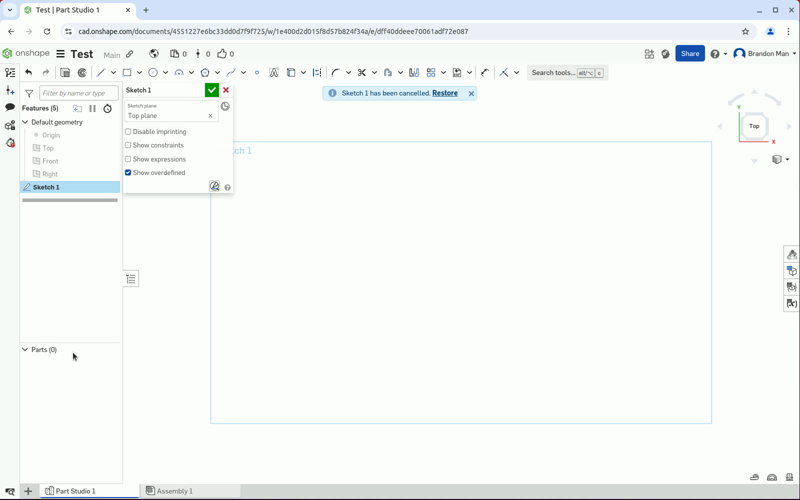
key(y)
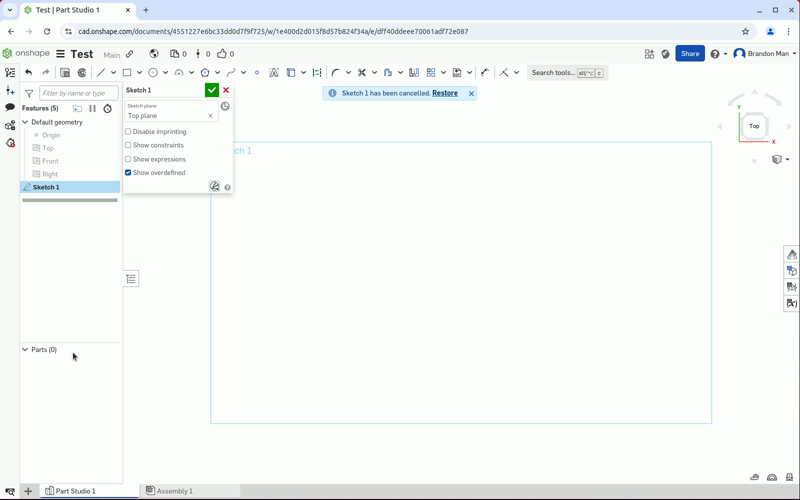
key(l)
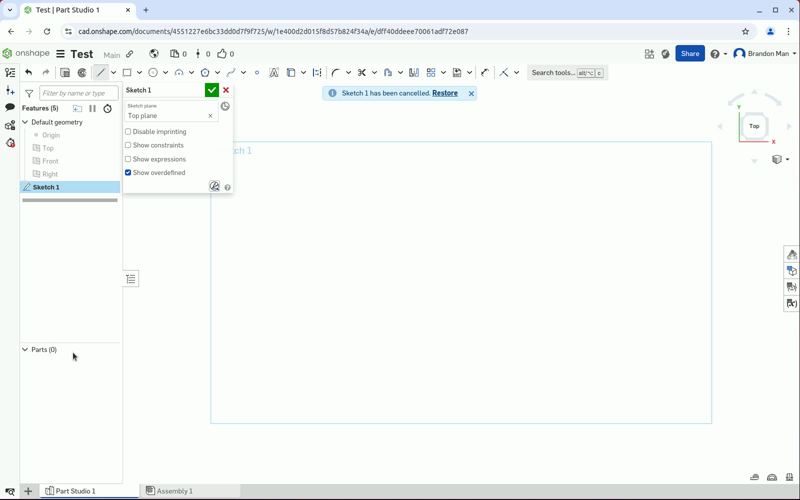
key_down(shift)
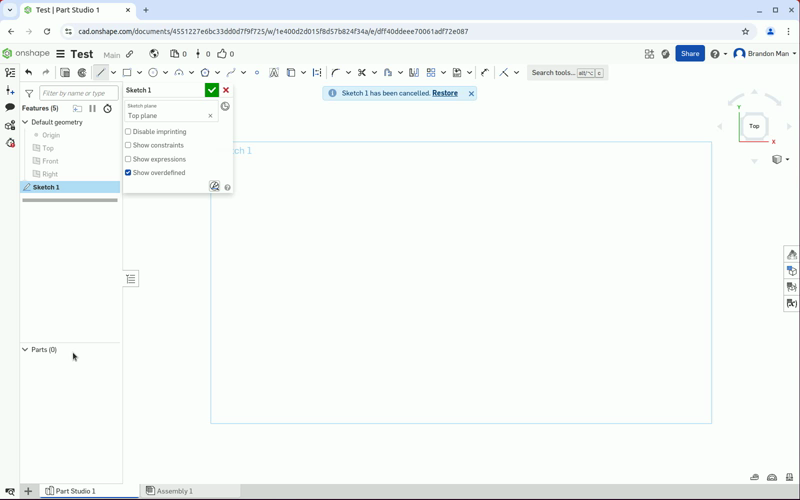
mouse_move(420, 311)
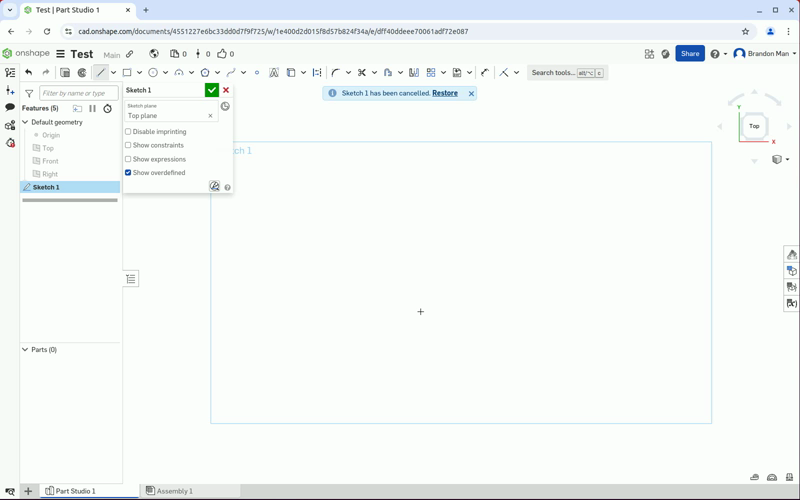
click(420, 311)
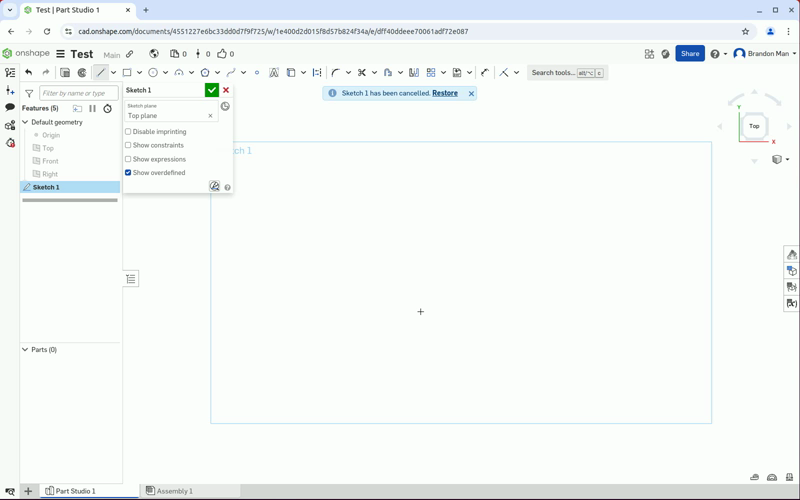
key_up(shift)
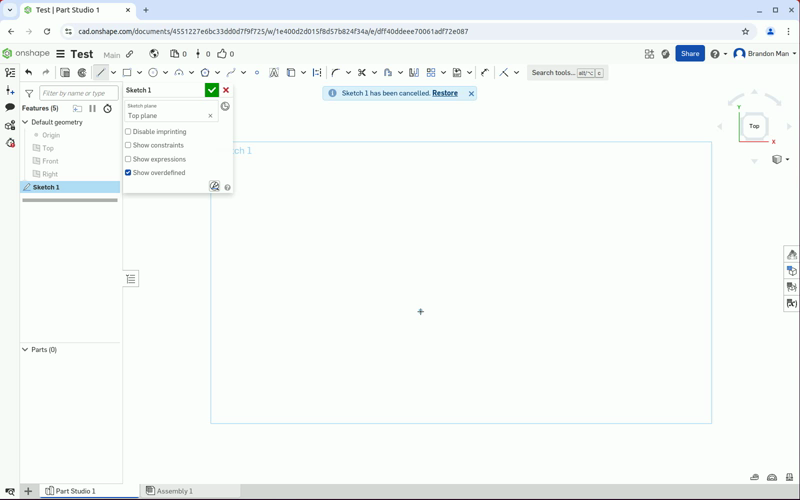
key_down(shift)
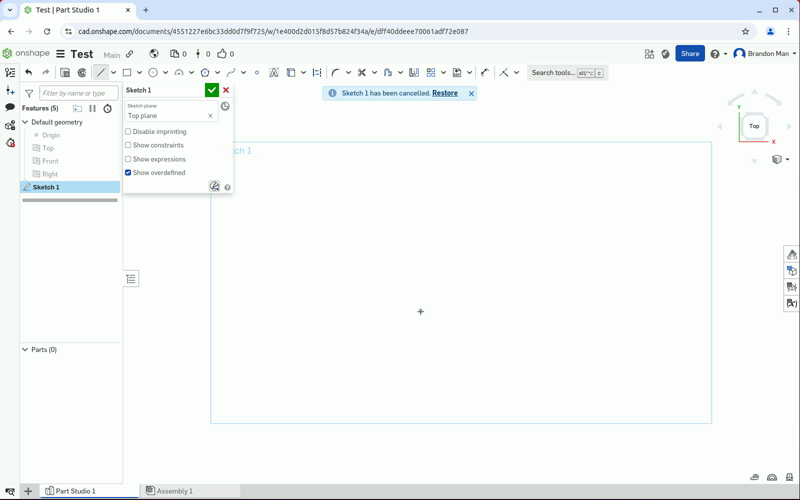
mouse_move(560, 296)
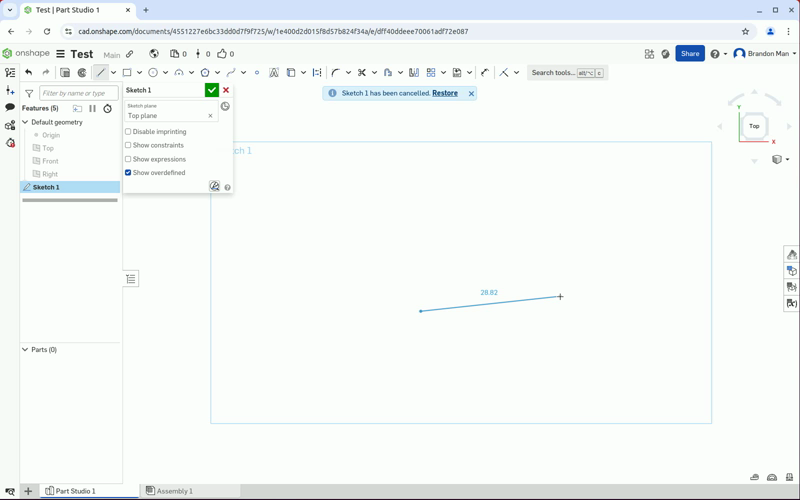
click(560, 296)
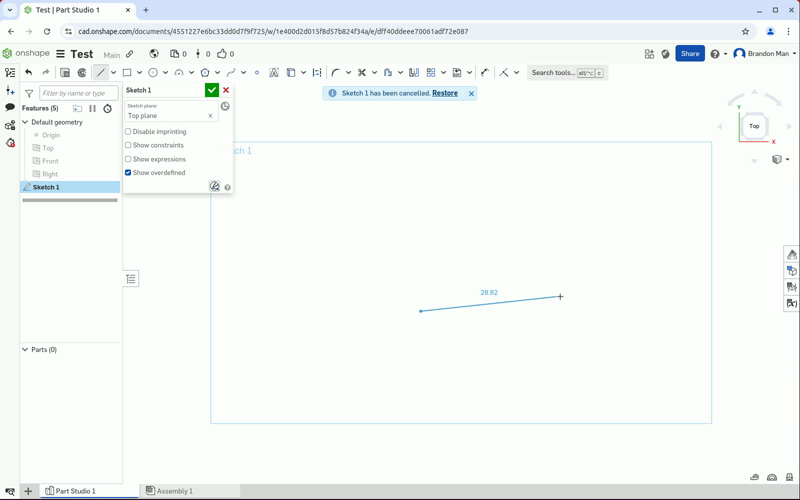
key_up(shift)
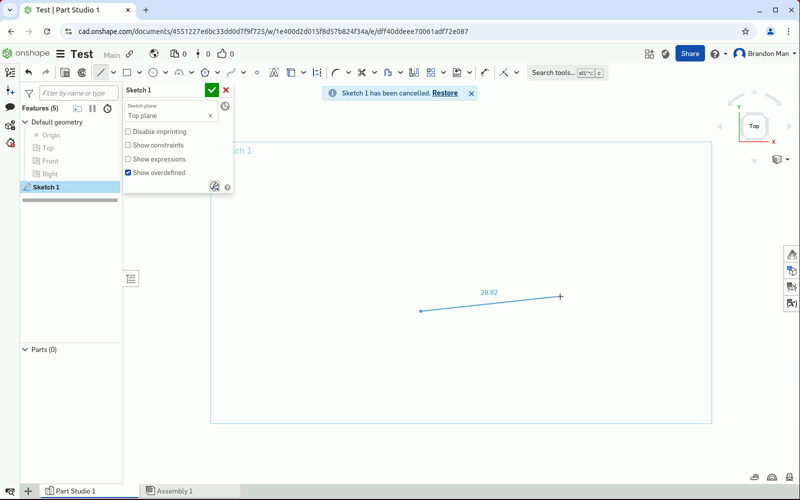
key(esc)
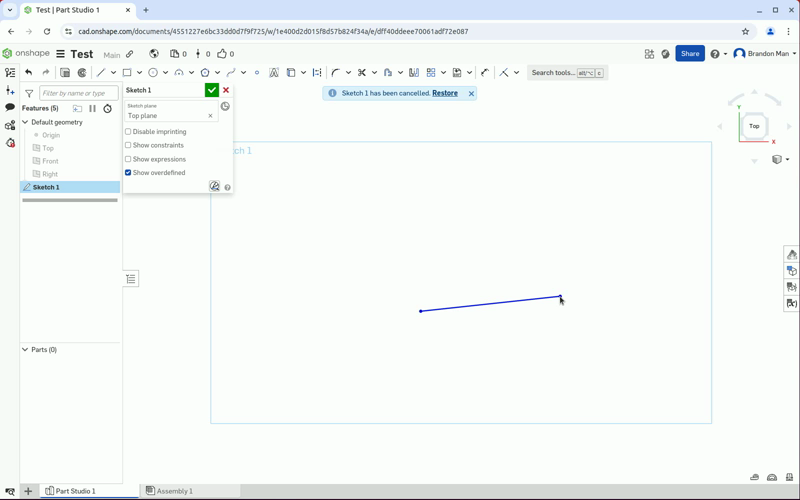
key(a)
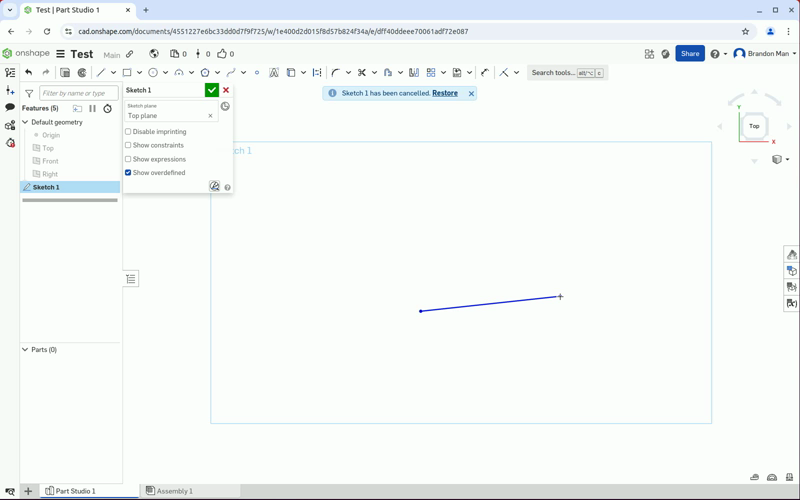
mouse_move(560, 296)
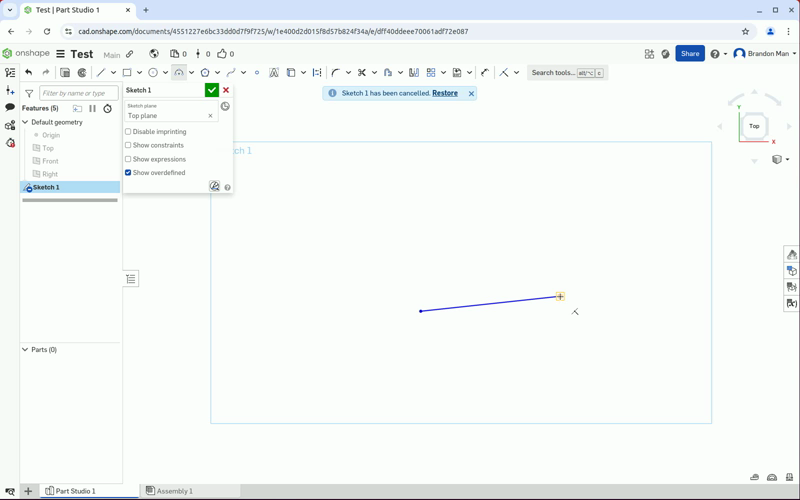
click(560, 296)
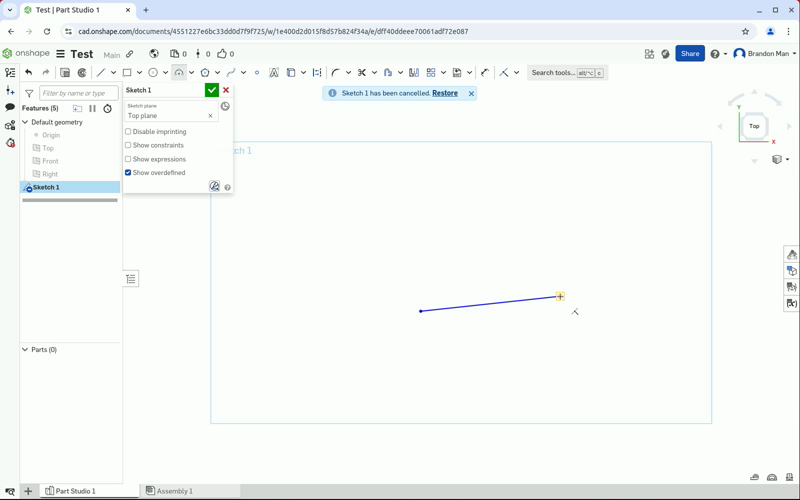
key_down(shift)
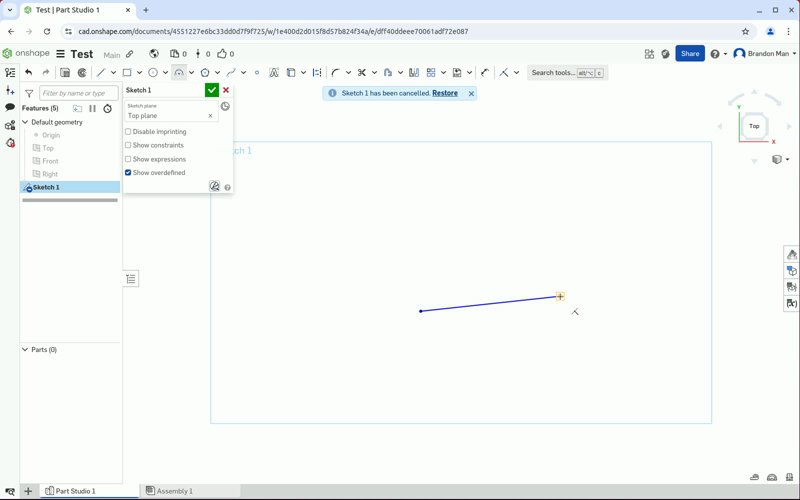
mouse_move(560, 268)
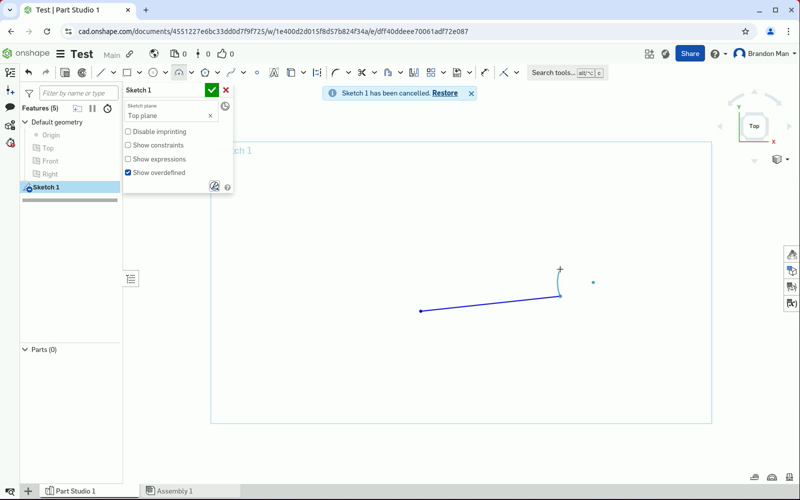
click(560, 268)
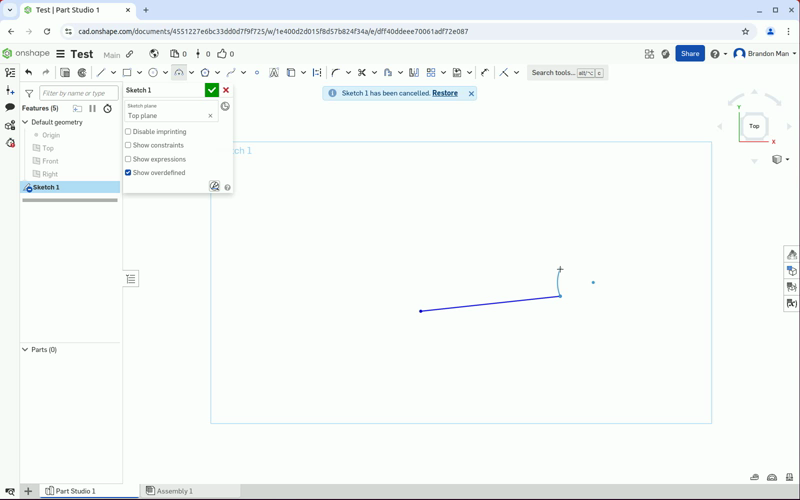
mouse_move(544, 282)
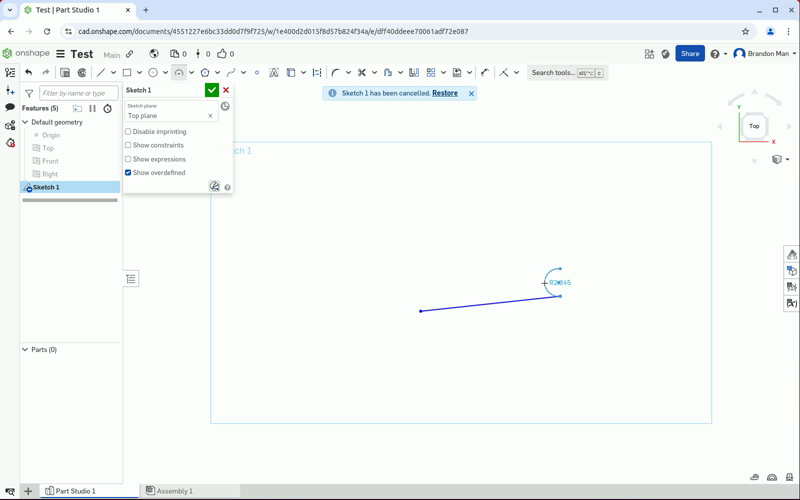
click(544, 282)
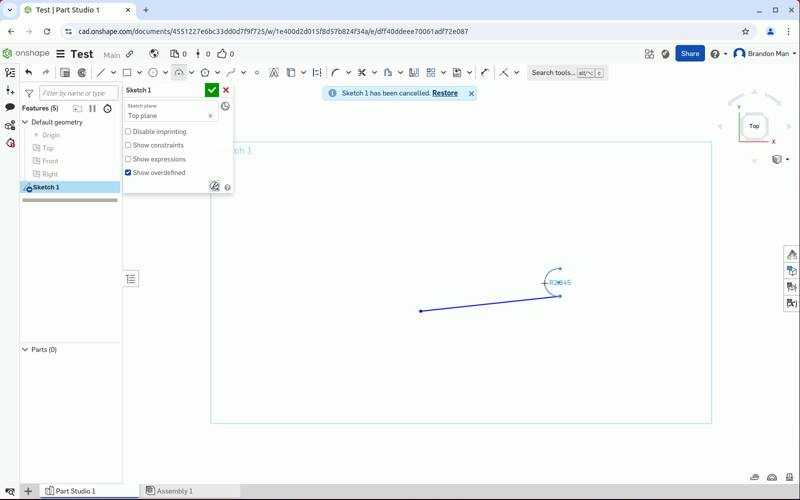
key_up(shift)
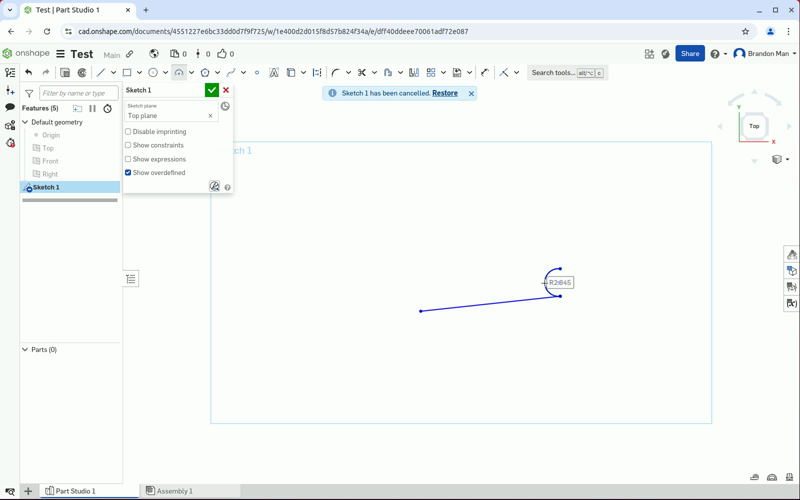
key(esc)
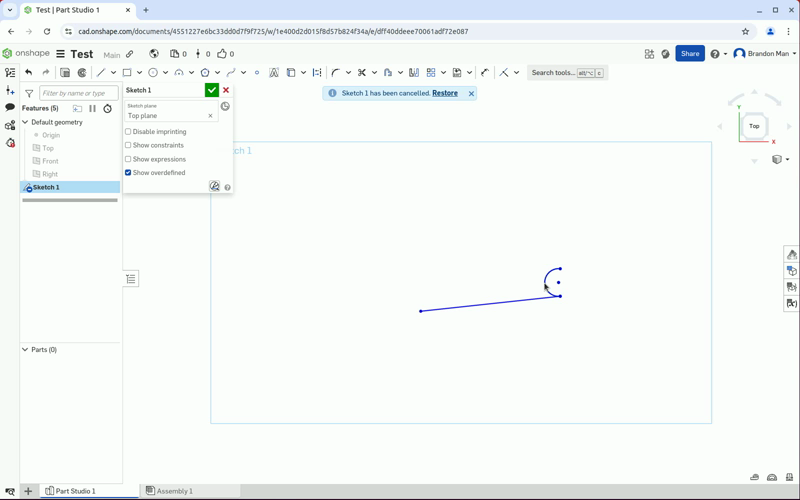
key(l)
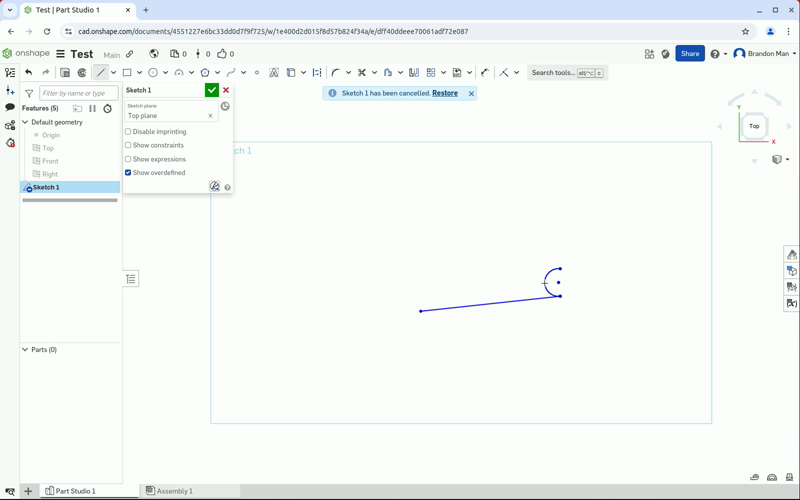
mouse_move(560, 268)
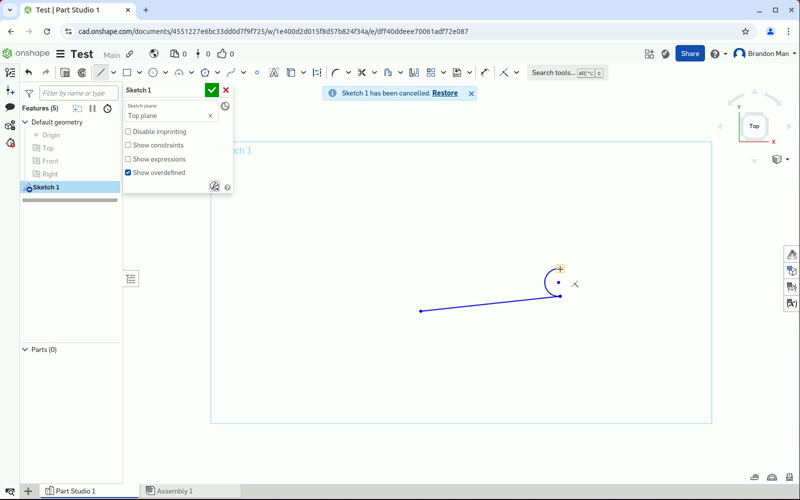
click(560, 268)
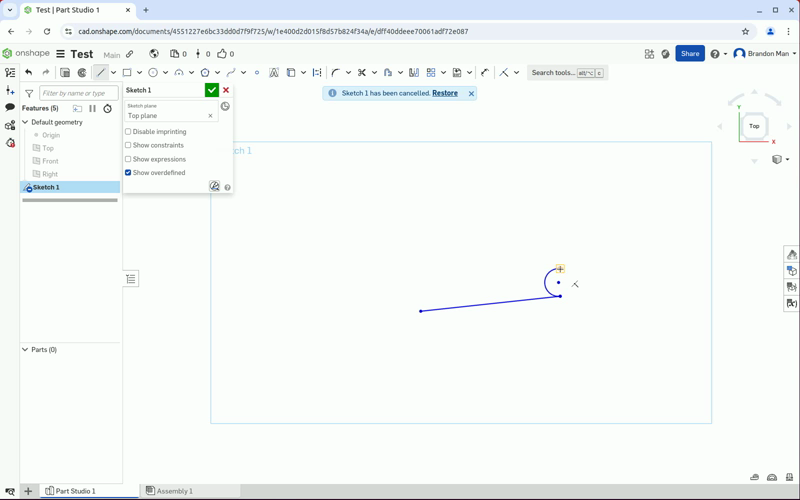
key_down(shift)
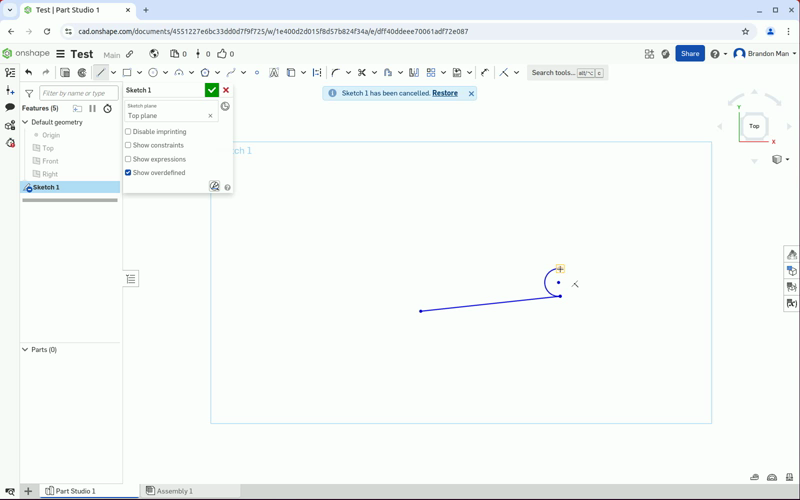
mouse_move(420, 255)
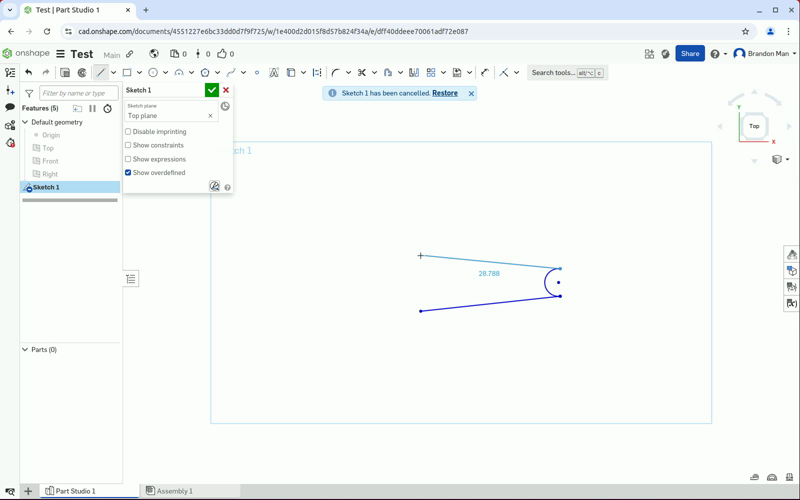
click(420, 255)
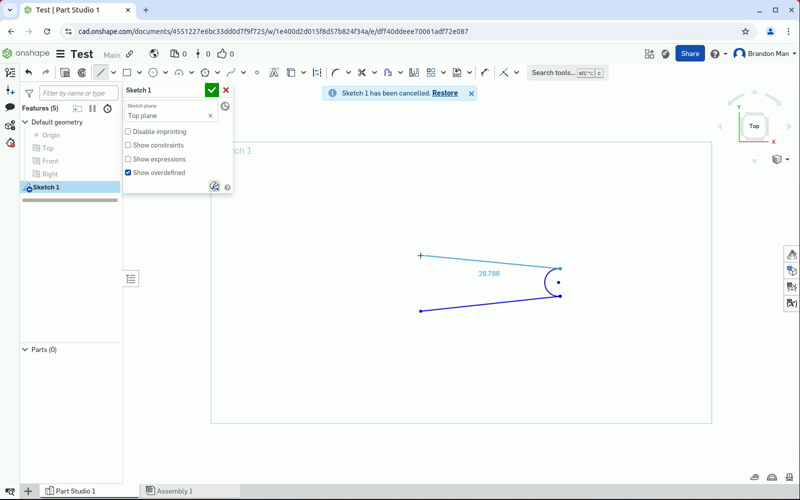
key_up(shift)
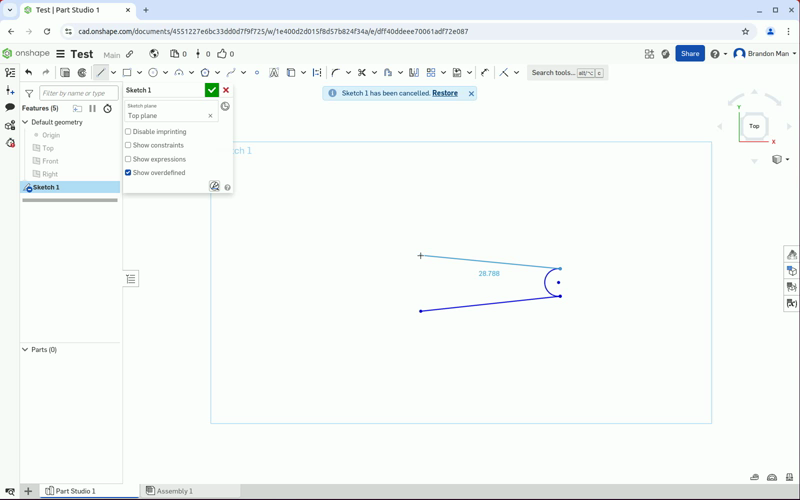
key(esc)
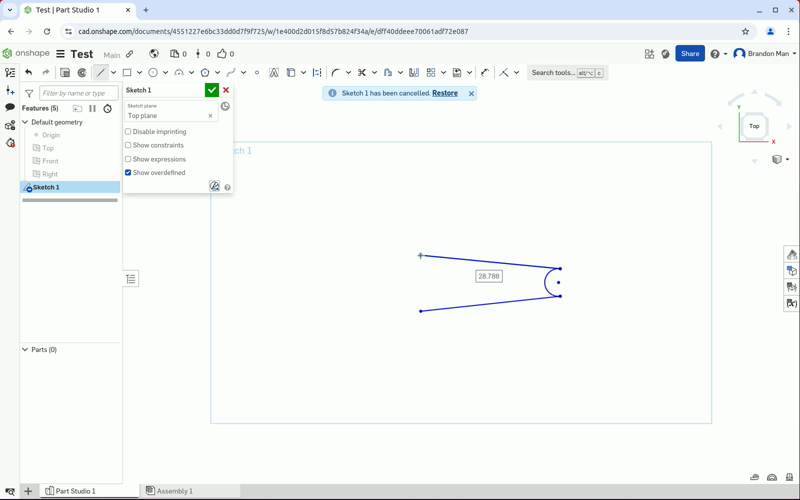
key(a)
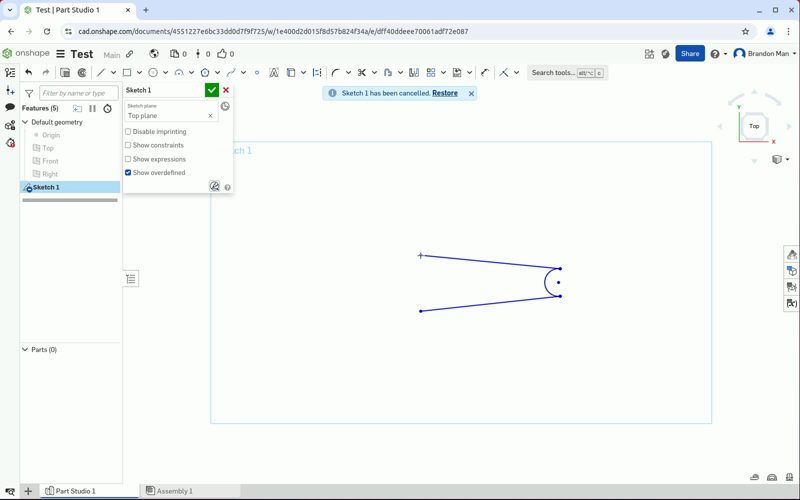
mouse_move(420, 255)
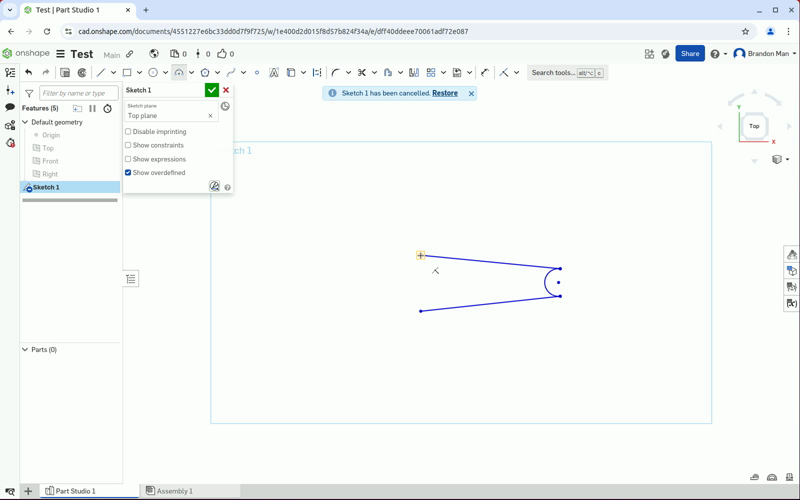
click(420, 255)
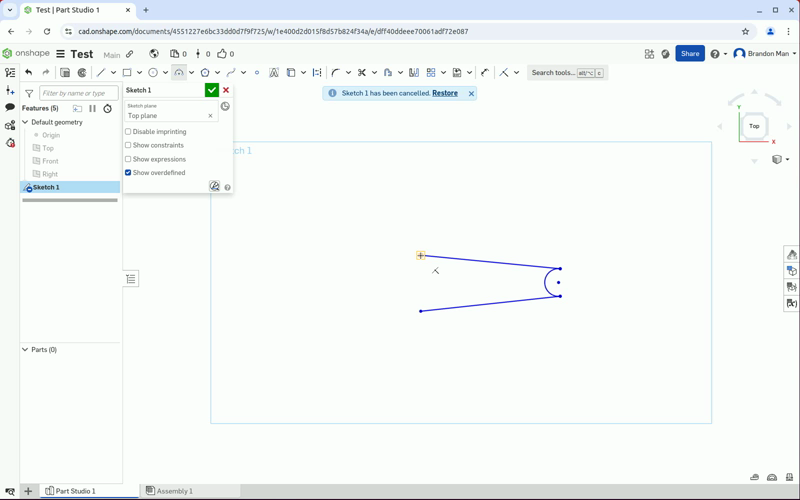
mouse_move(420, 311)
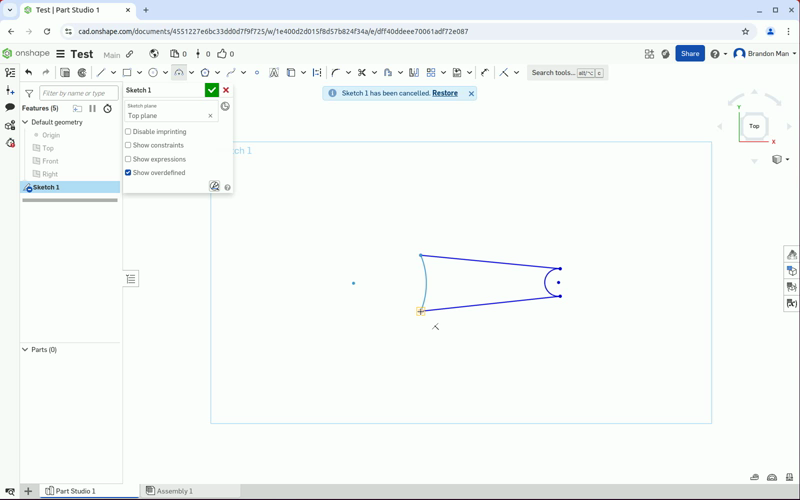
click(420, 311)
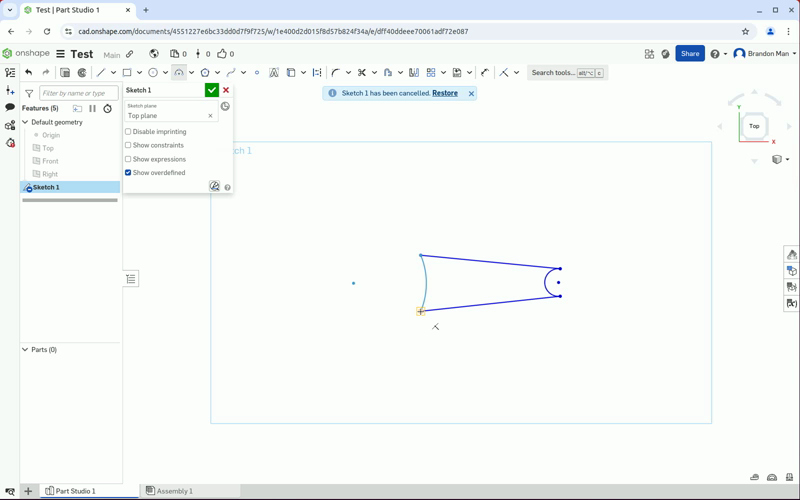
key_down(shift)
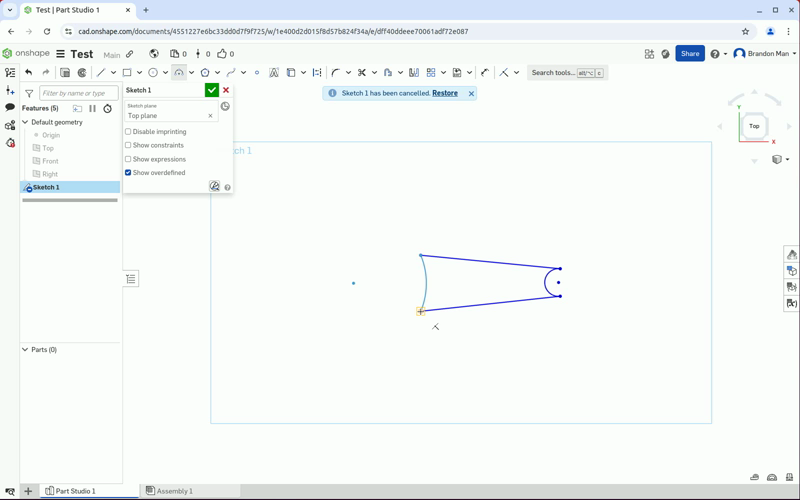
mouse_move(446, 283)
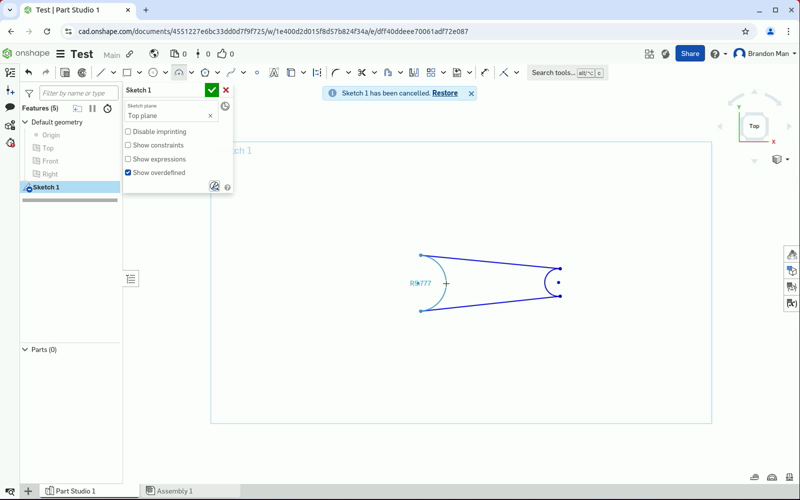
click(446, 283)
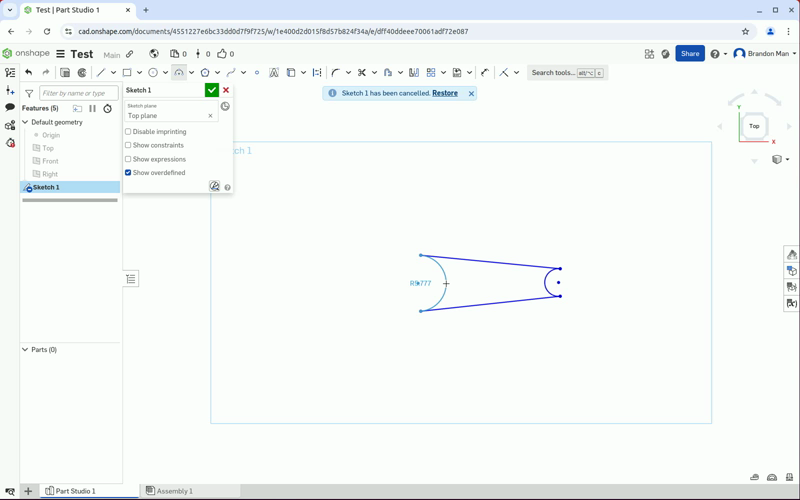
key_up(shift)
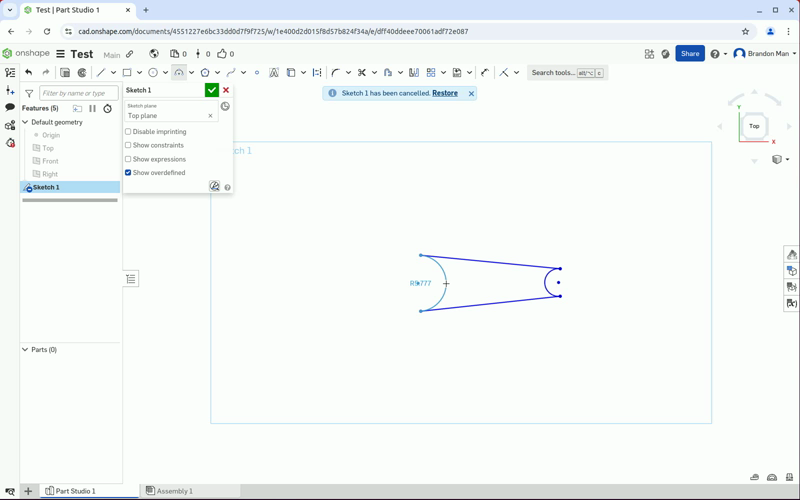
key(esc)
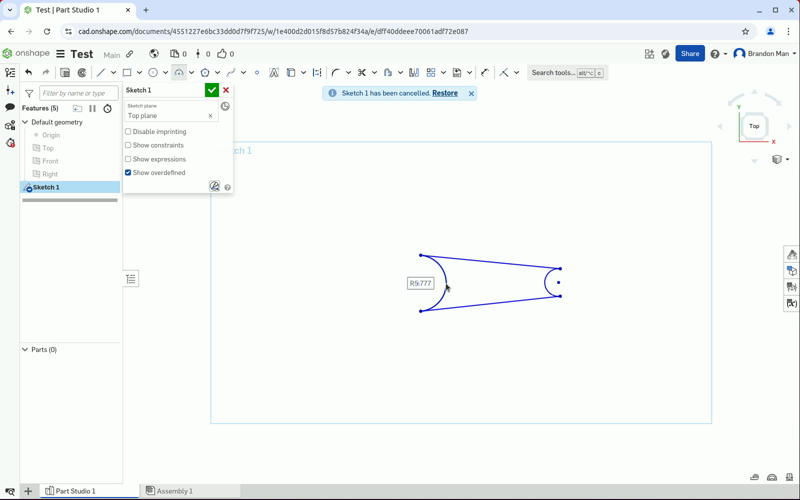
key(l)
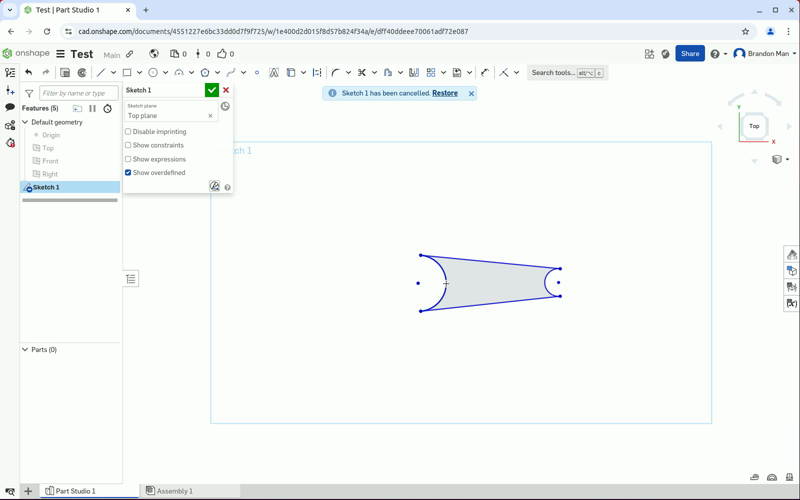
key_down(shift)
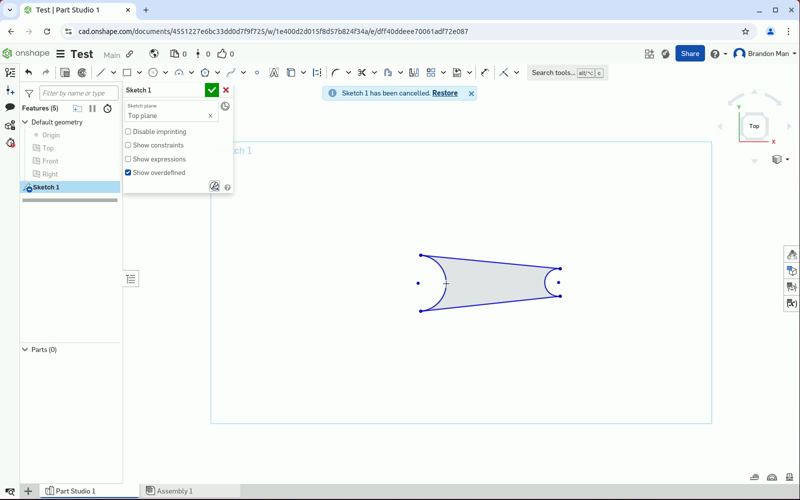
mouse_move(460, 290)
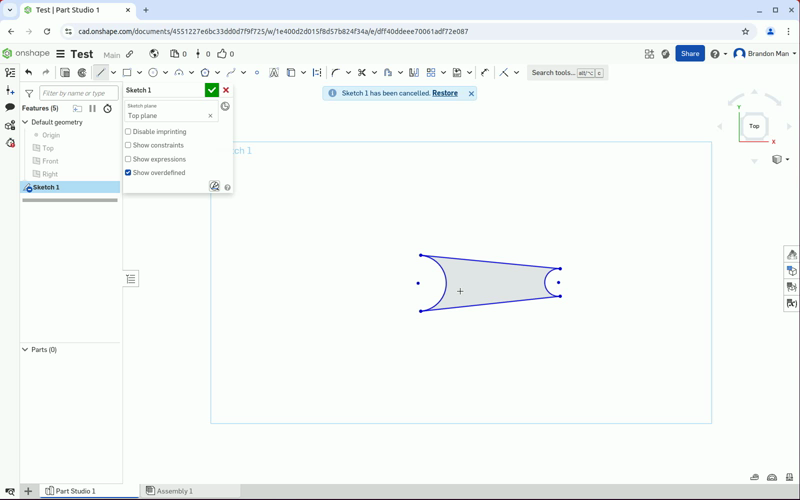
click(460, 290)
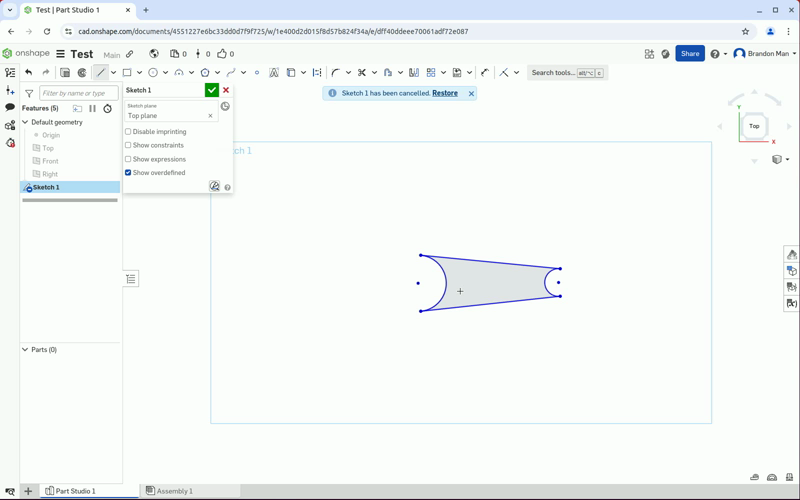
key_up(shift)
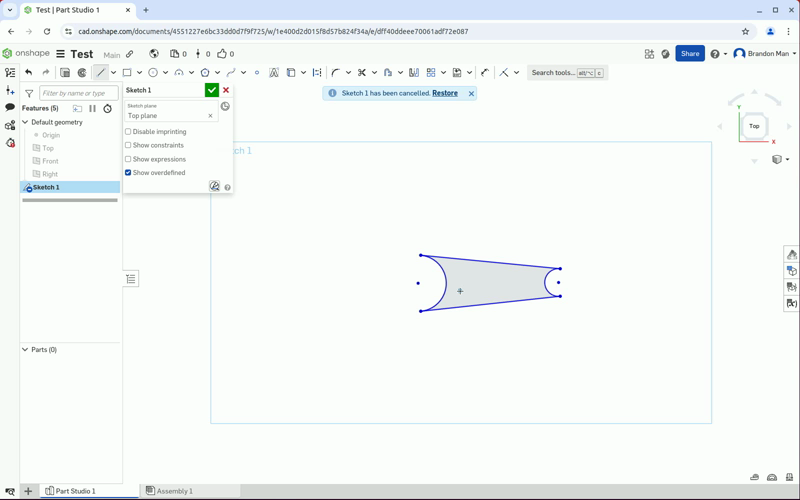
key_down(shift)
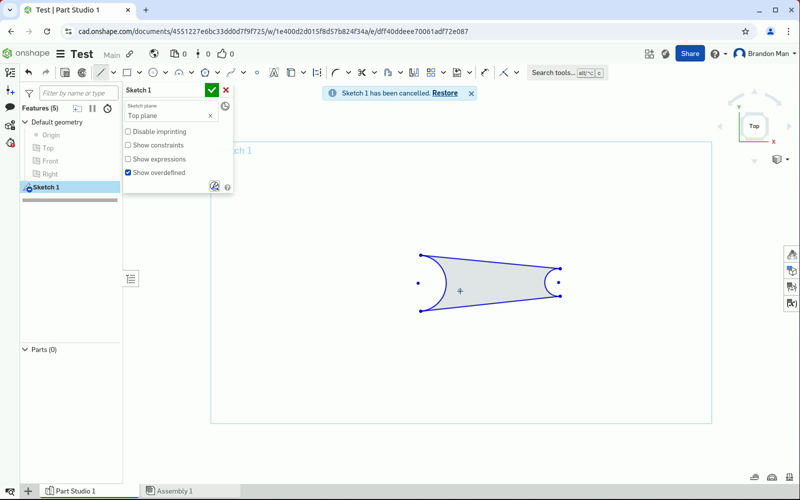
mouse_move(490, 290)
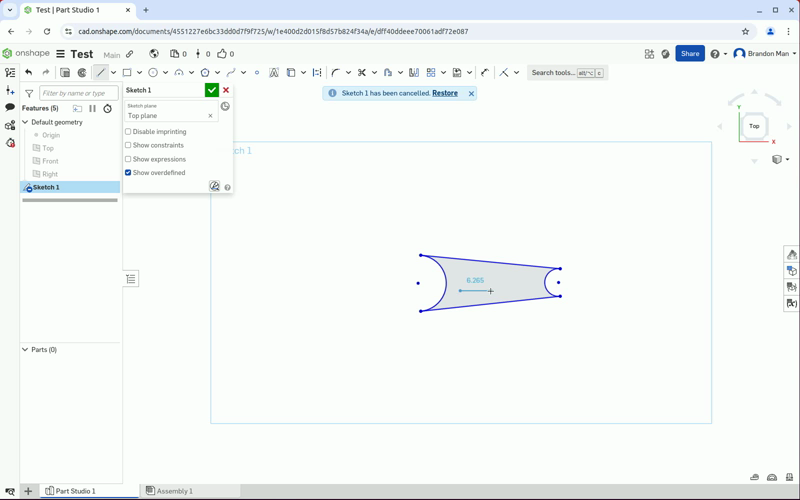
mouse_move(516, 290)
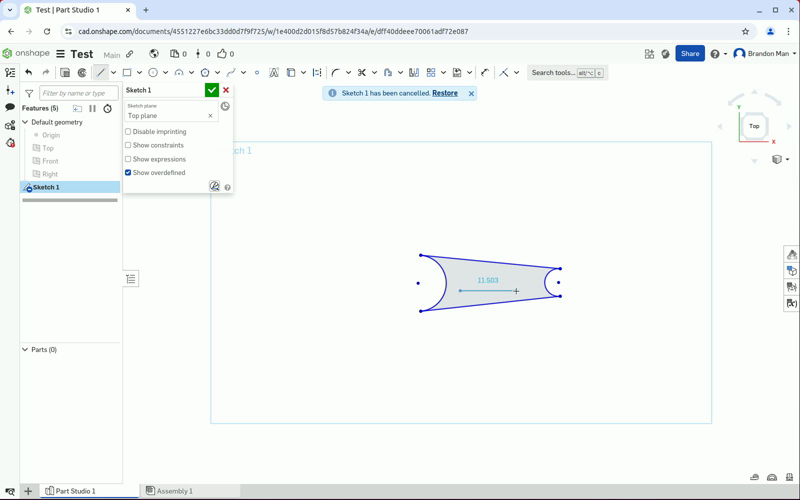
click(516, 290)
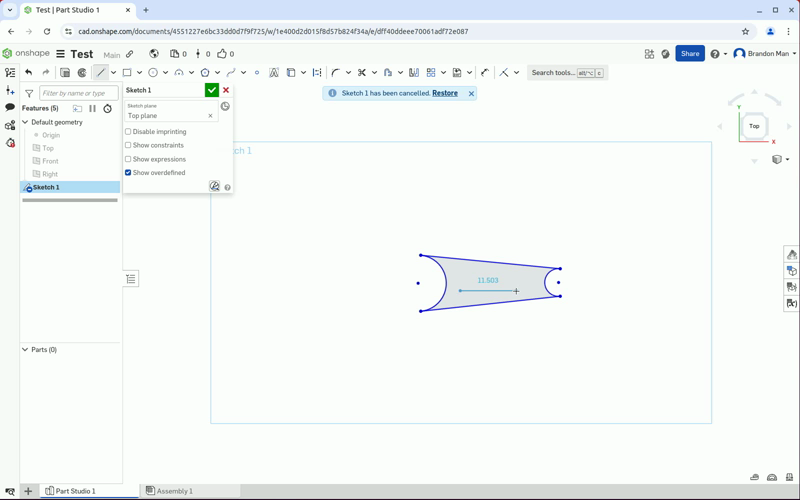
key_up(shift)
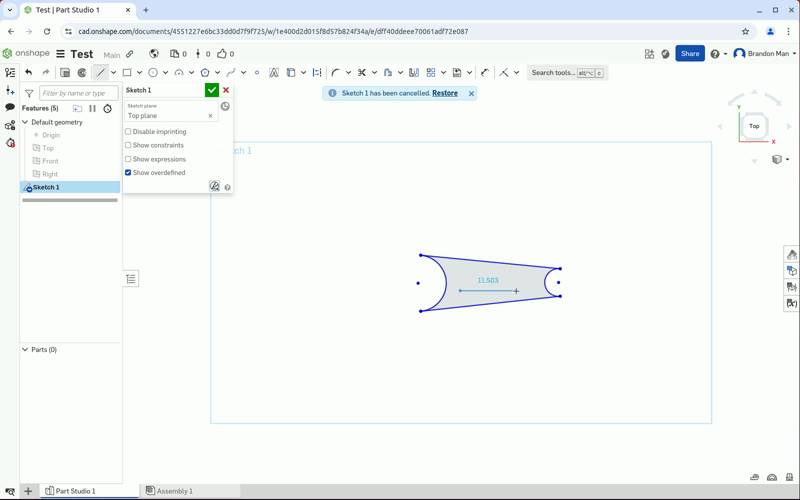
key(esc)
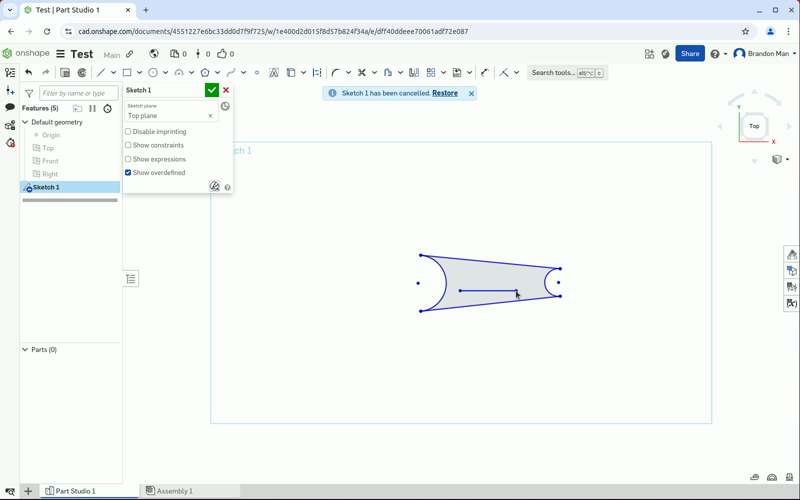
key(a)
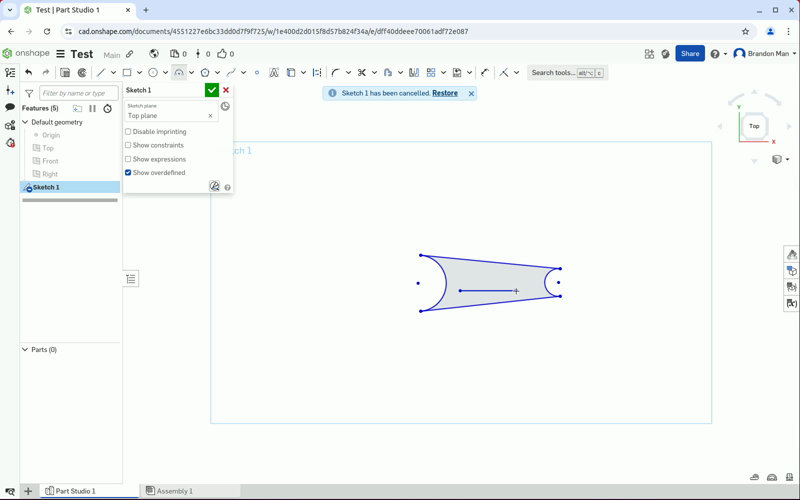
mouse_move(516, 290)
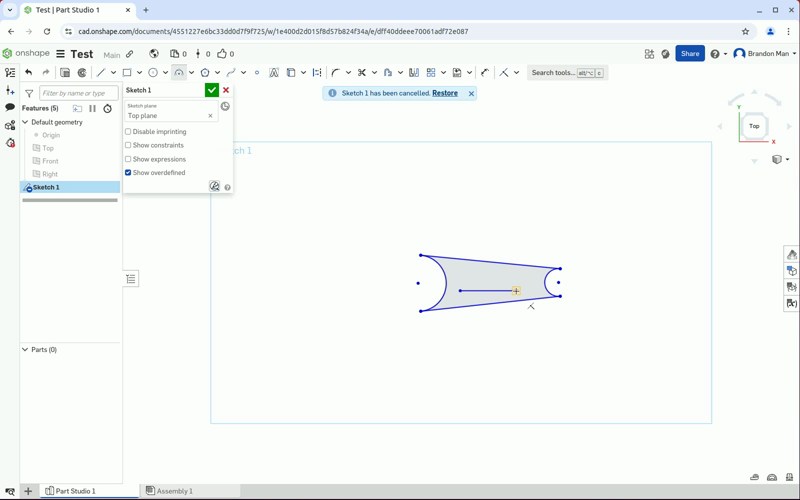
click(516, 290)
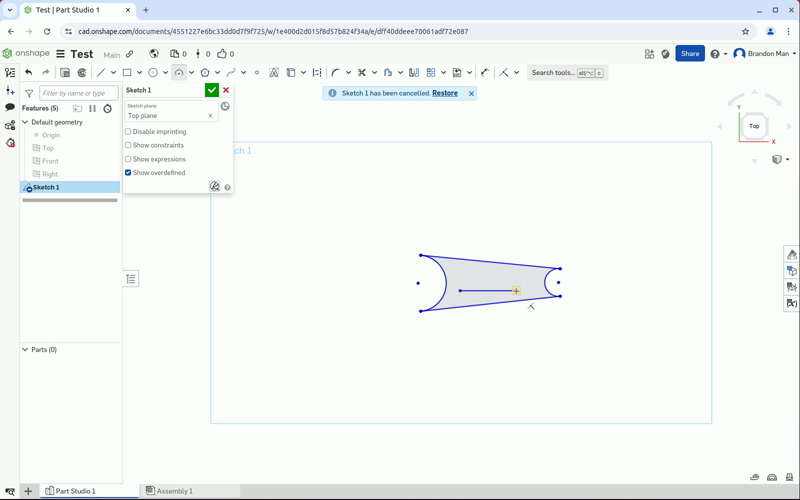
key_down(shift)
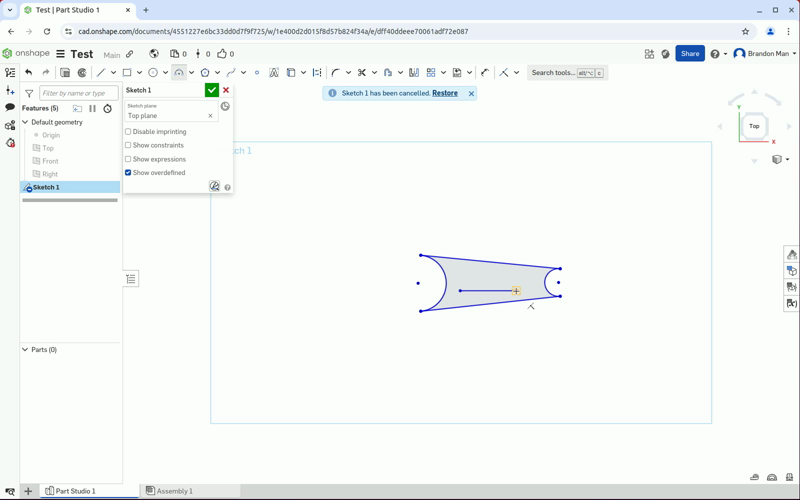
mouse_move(516, 276)
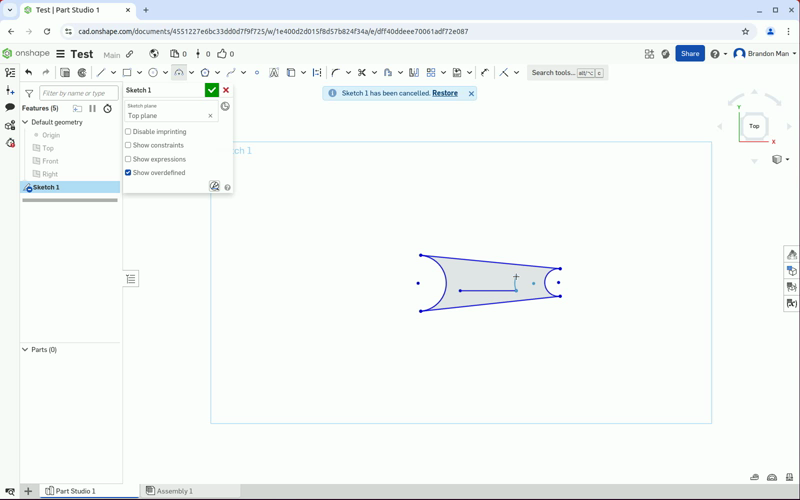
click(516, 276)
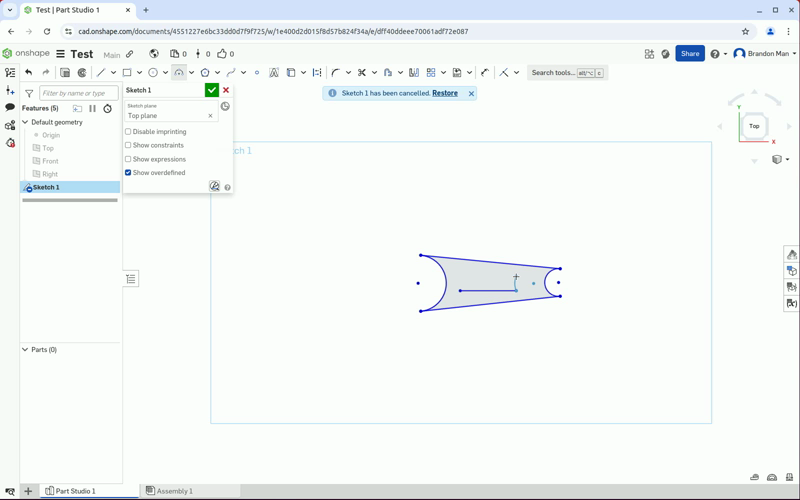
mouse_move(523, 283)
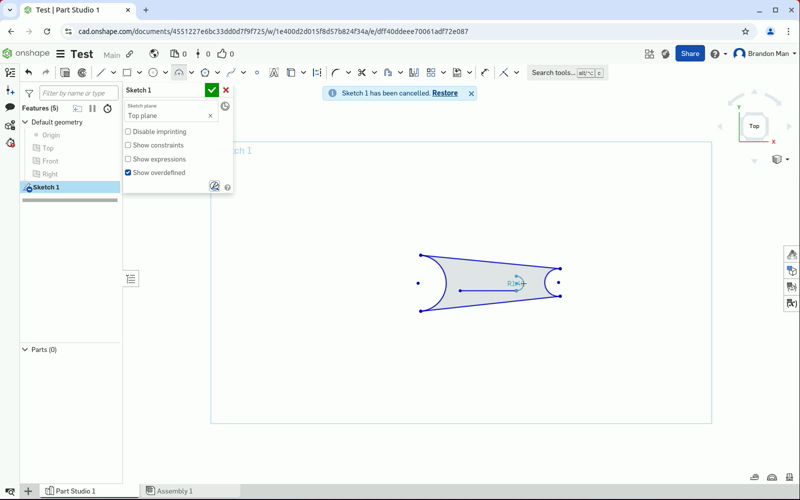
click(523, 283)
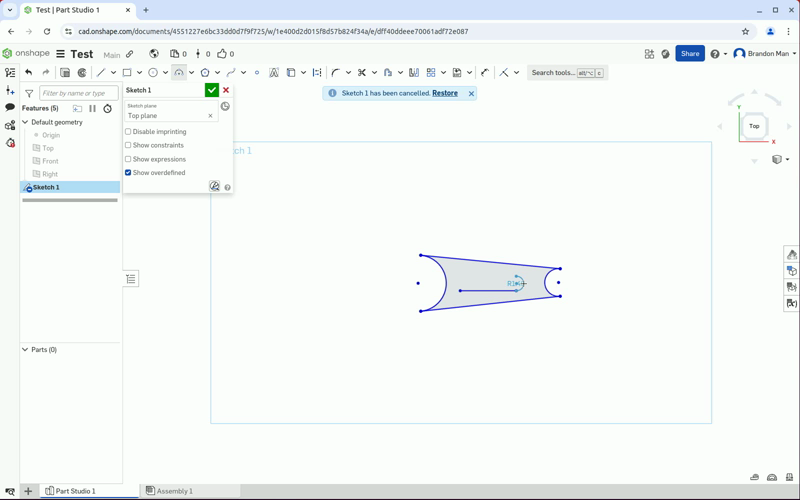
key_up(shift)
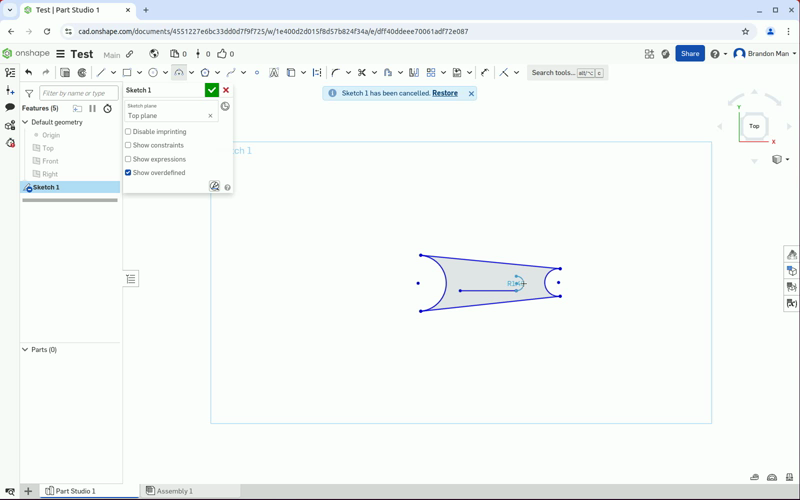
key(esc)
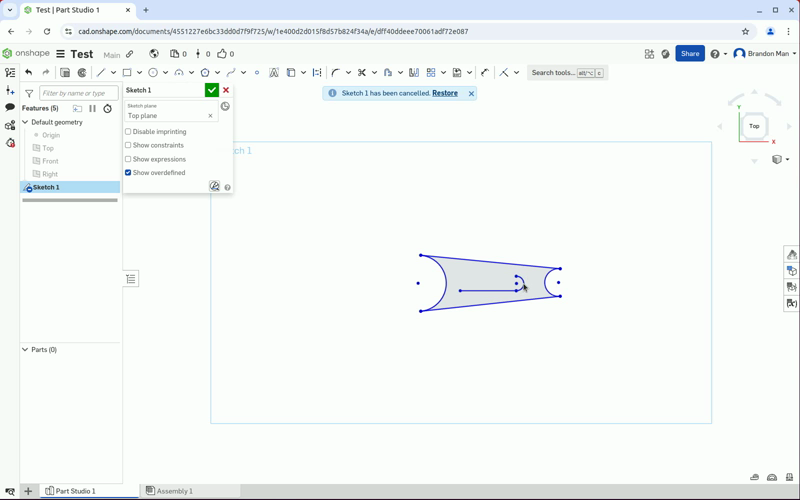
key(l)
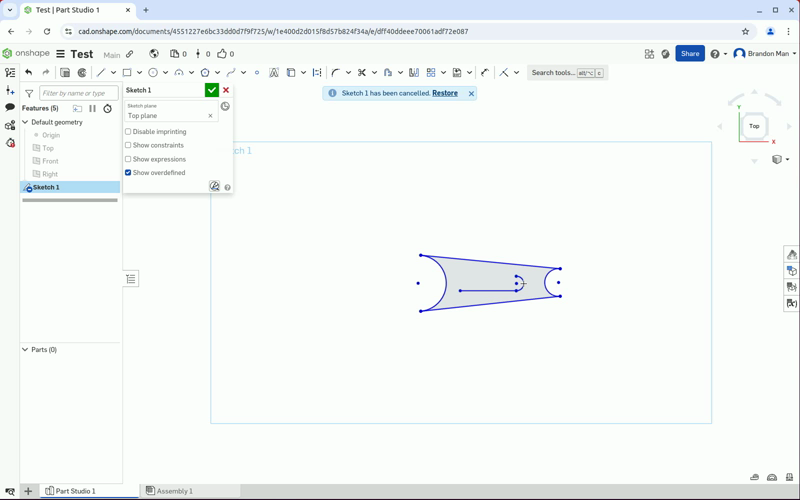
mouse_move(516, 276)
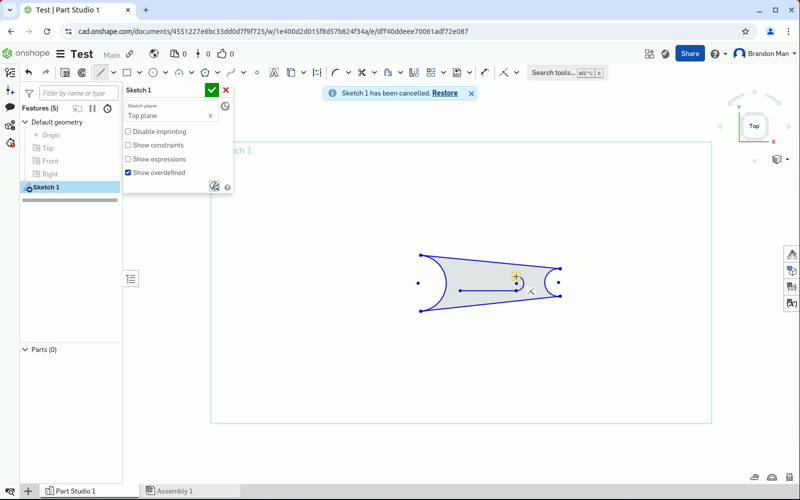
click(516, 276)
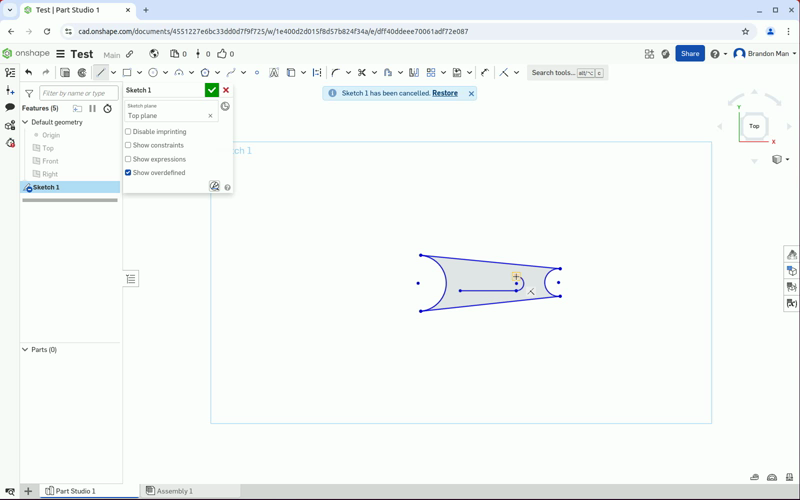
key_down(shift)
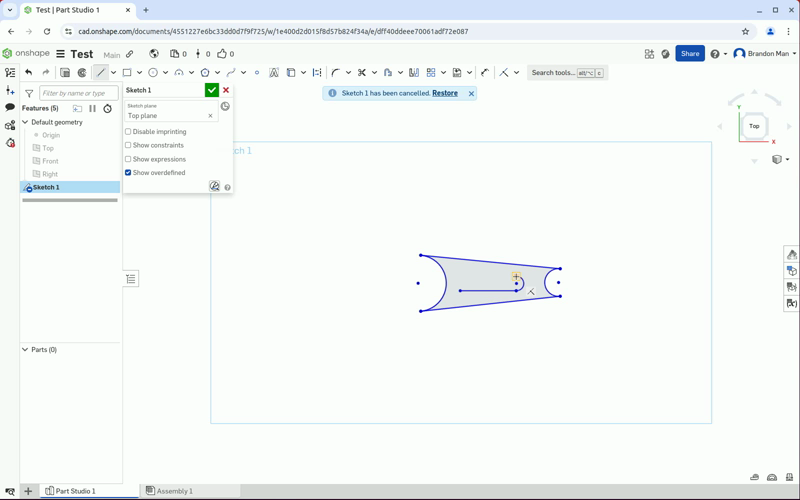
mouse_move(546, 276)
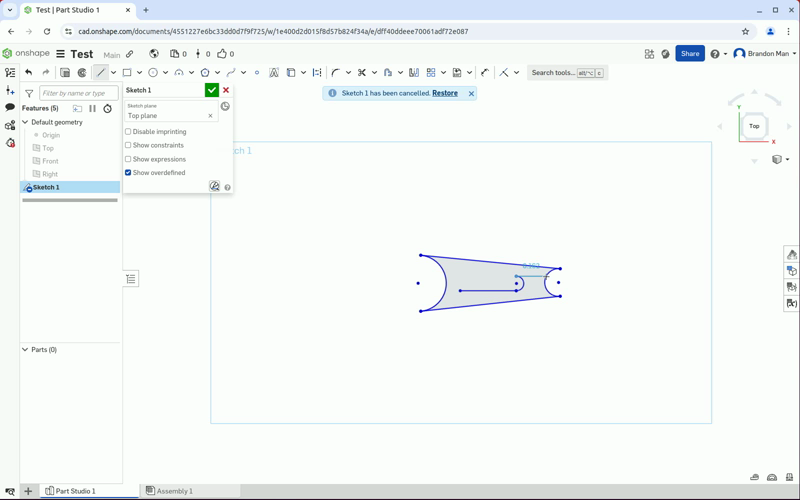
mouse_move(460, 276)
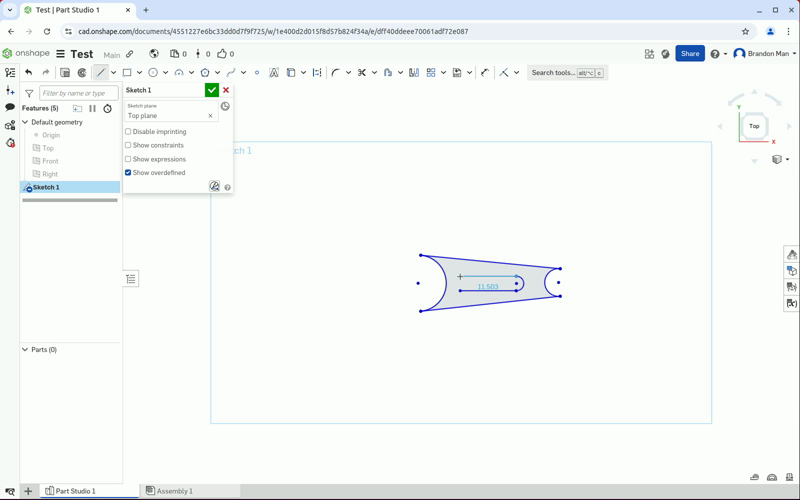
click(460, 276)
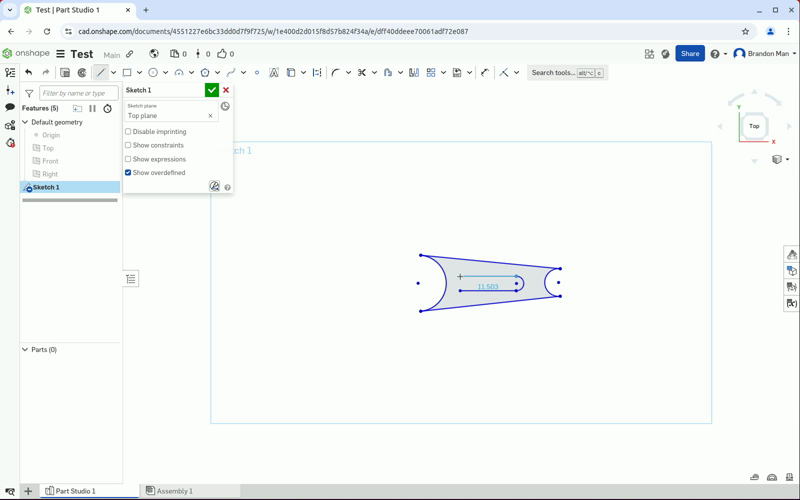
key_up(shift)
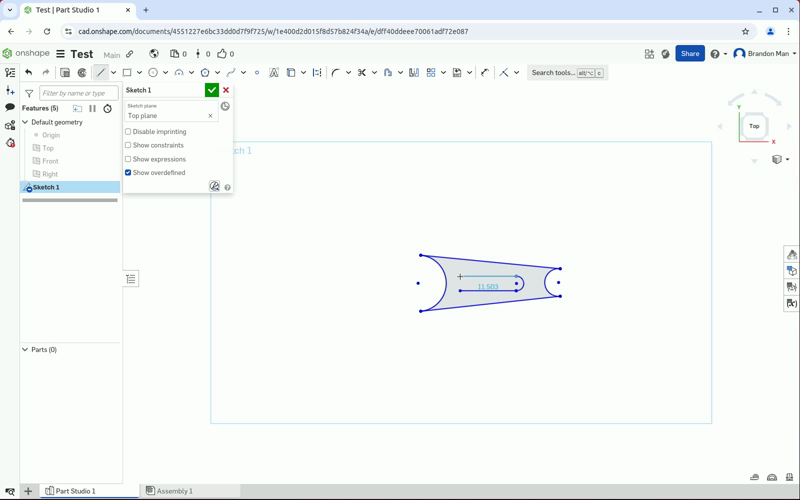
key(esc)
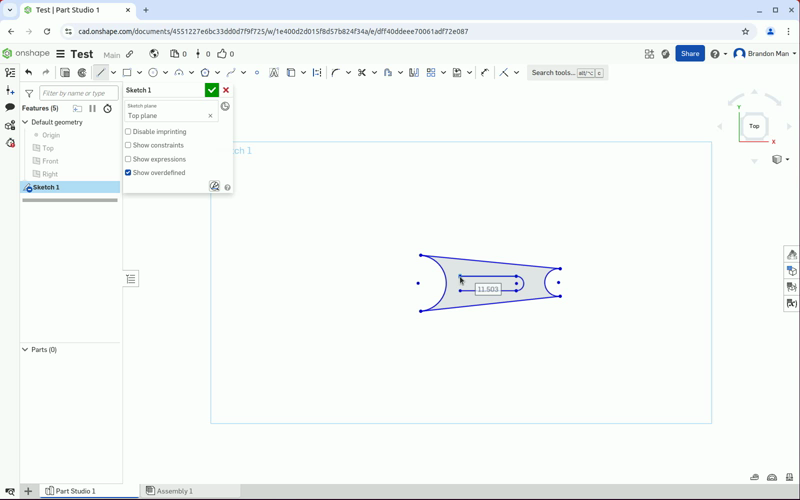
key(a)
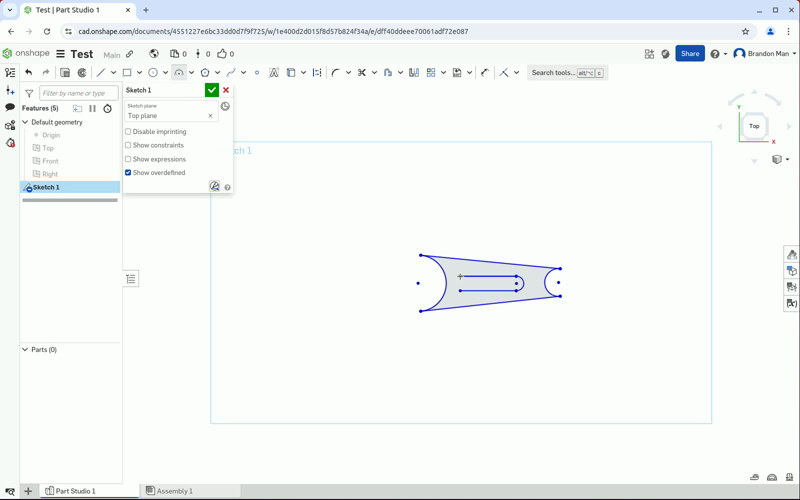
mouse_move(460, 276)
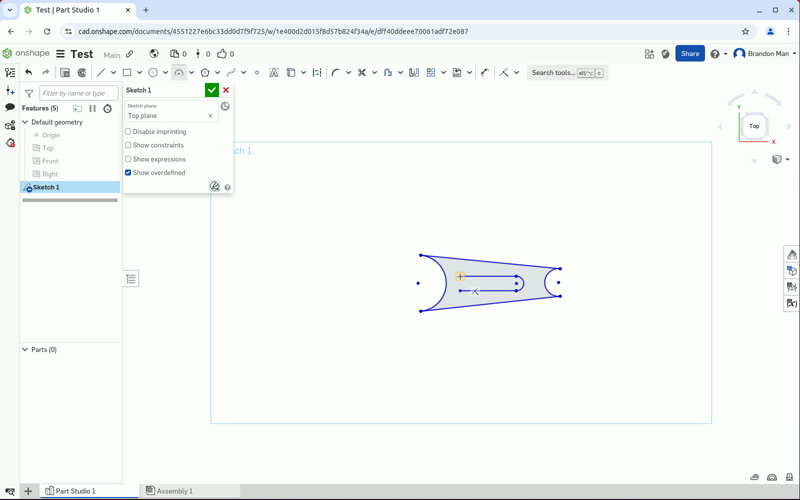
click(460, 276)
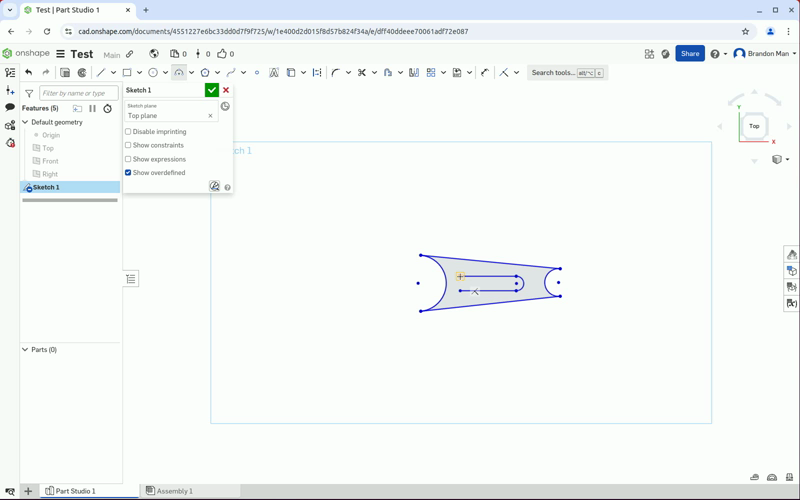
mouse_move(460, 290)
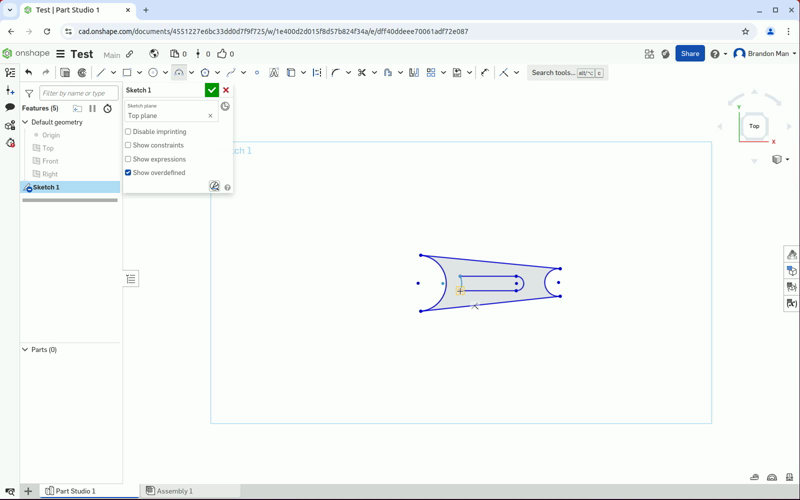
click(460, 290)
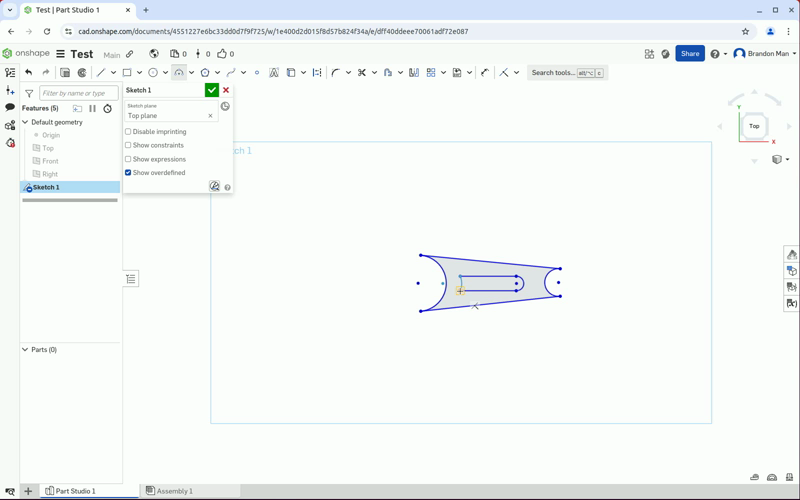
key_down(shift)
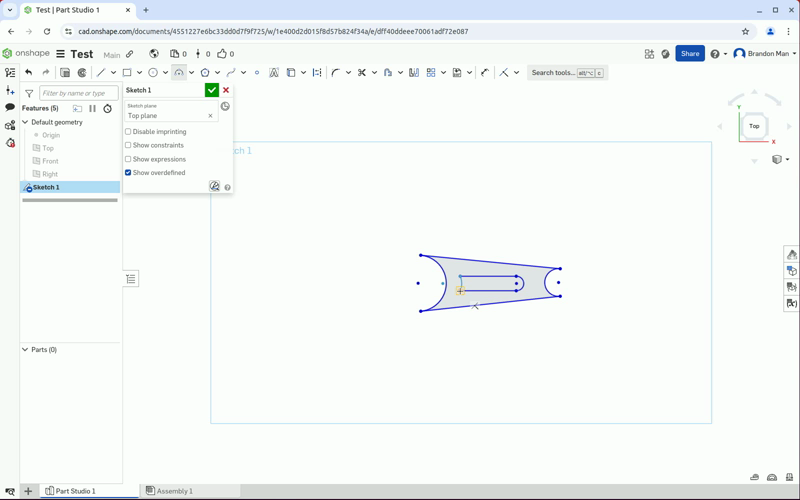
mouse_move(453, 283)
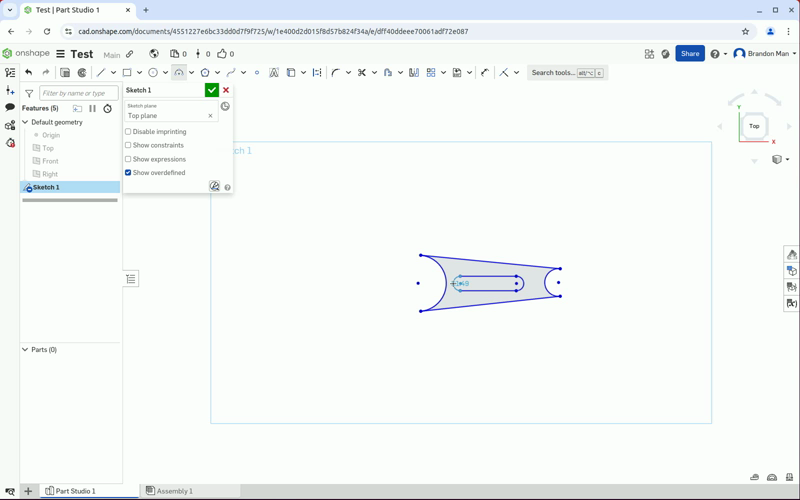
click(453, 283)
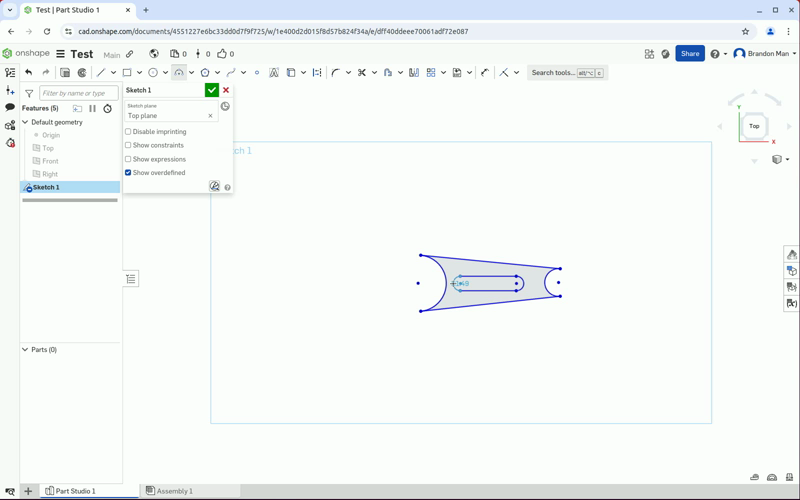
key_up(shift)
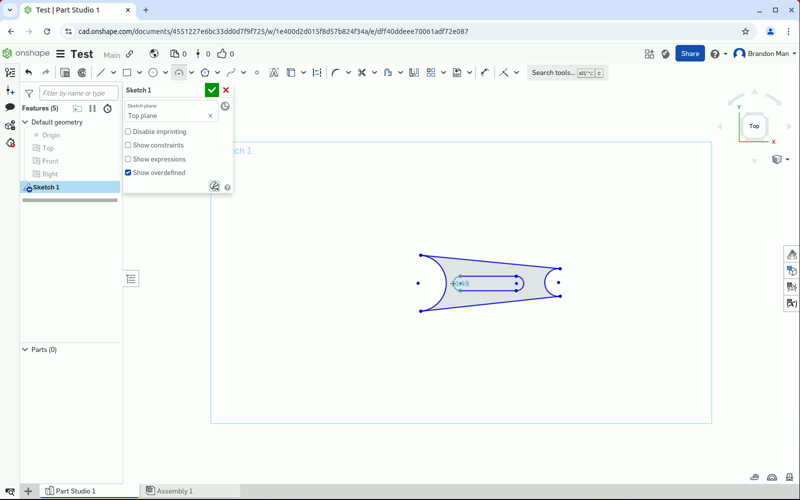
key(esc)
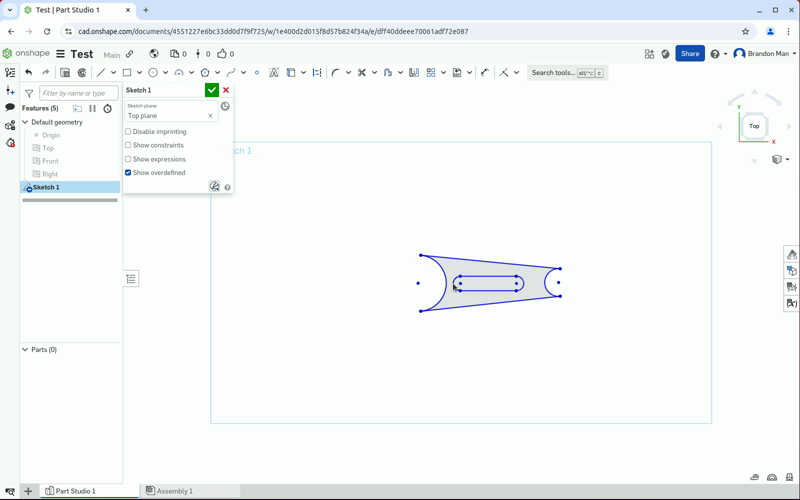
mouse_move(471, 295)
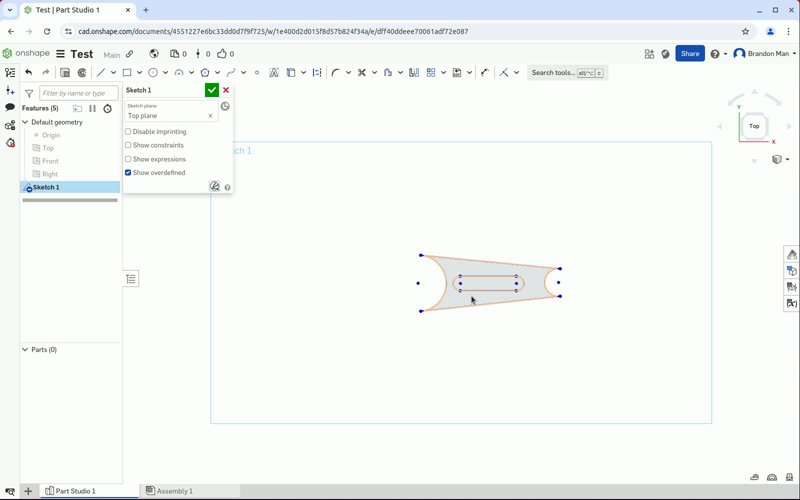
click(471, 295)
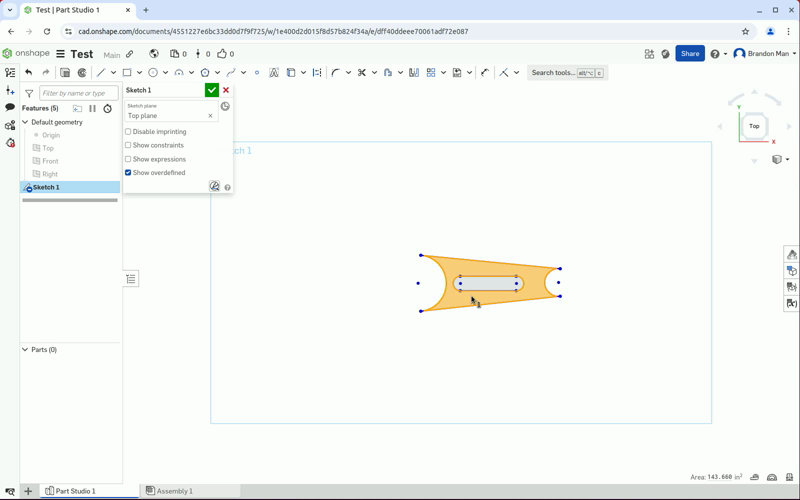
mouse_move(73, 352)
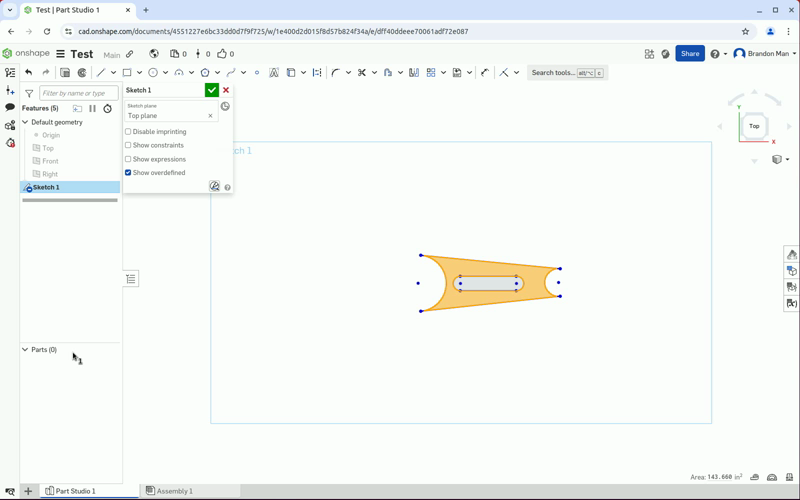
key(shift+y)
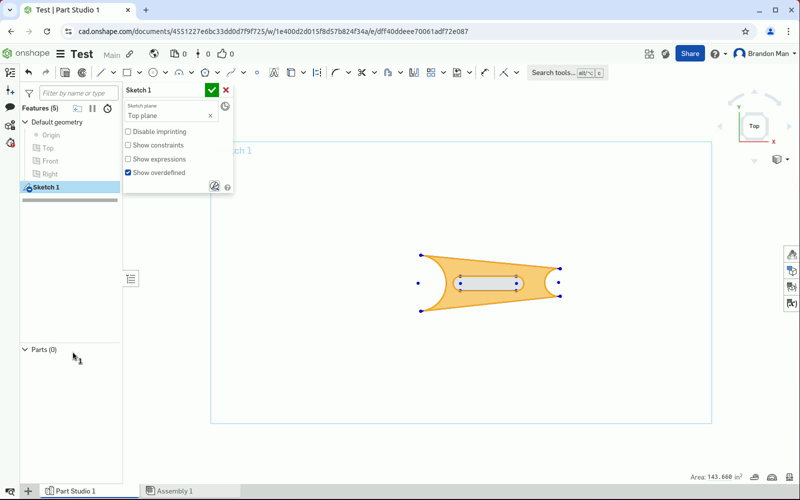
key(shift+e)
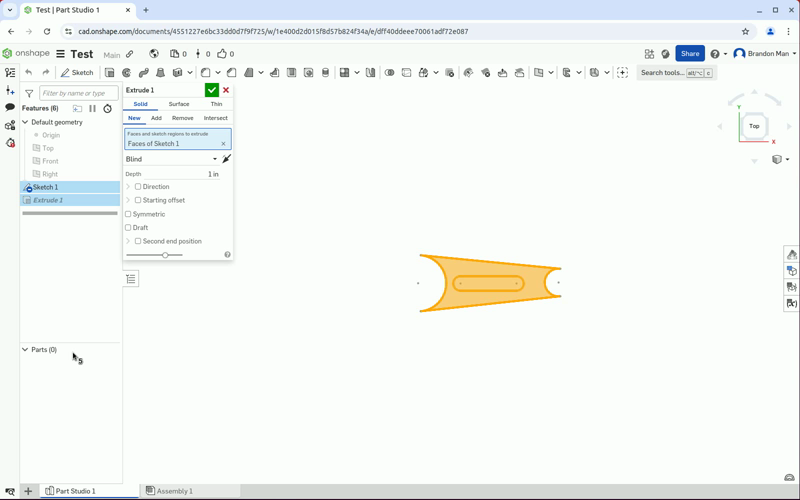
mouse_move(143, 106)
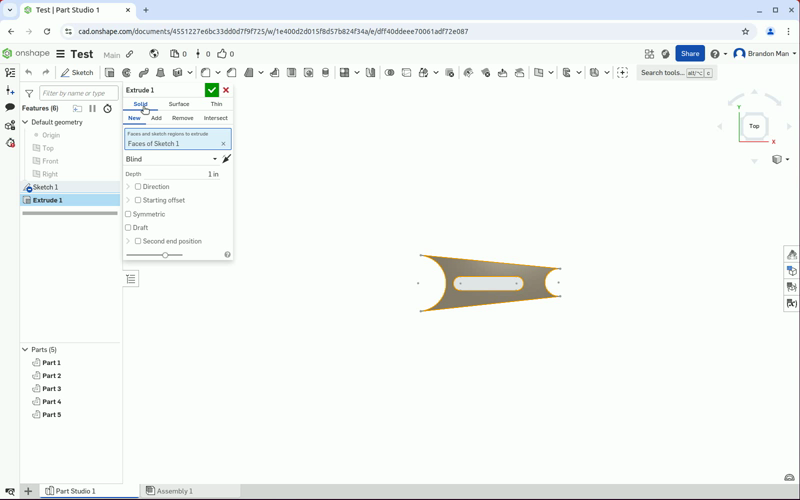
click(143, 106)
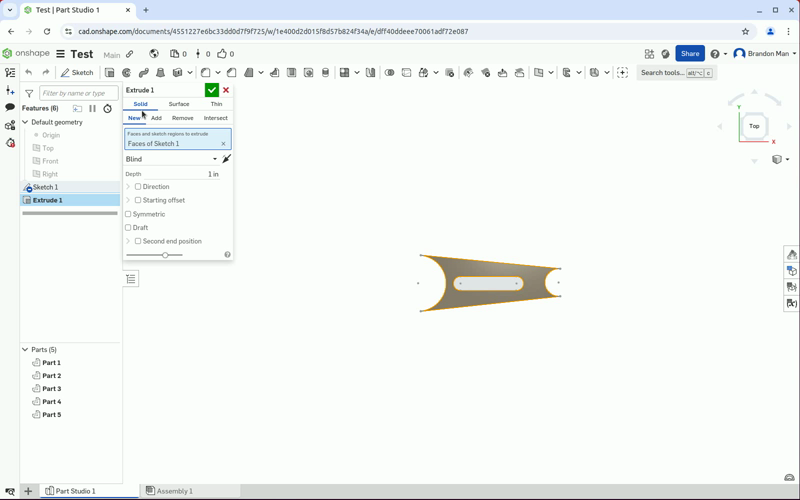
mouse_move(137, 120)
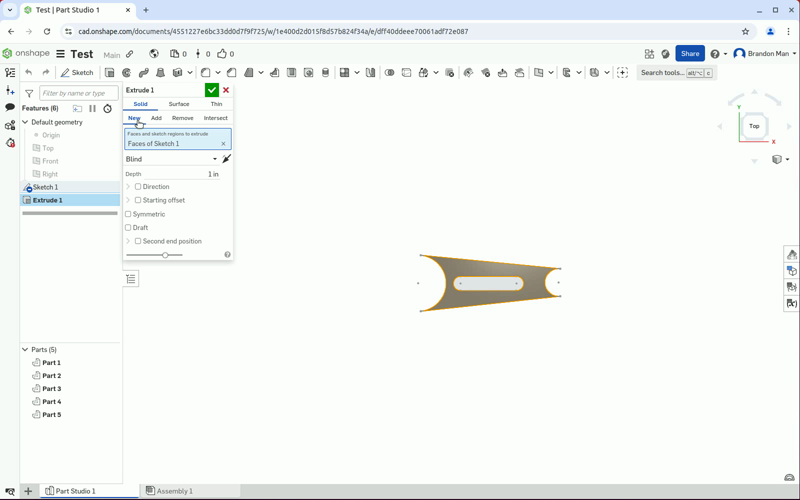
click(137, 120)
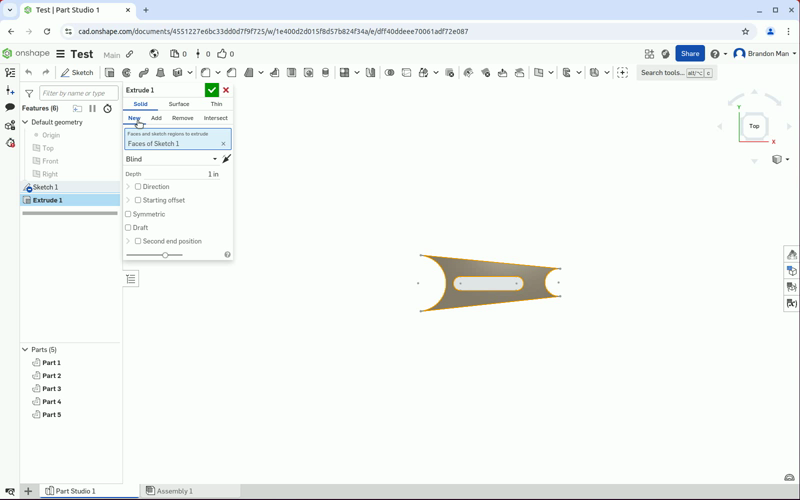
key(tab, 4)
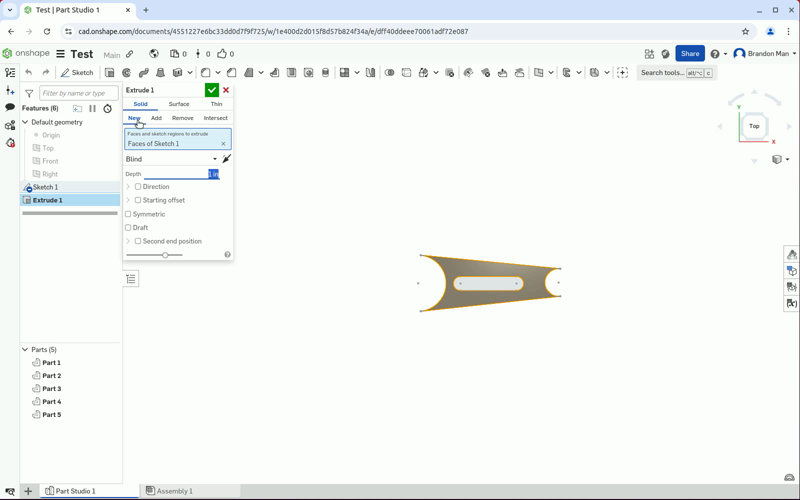
text(5.777)
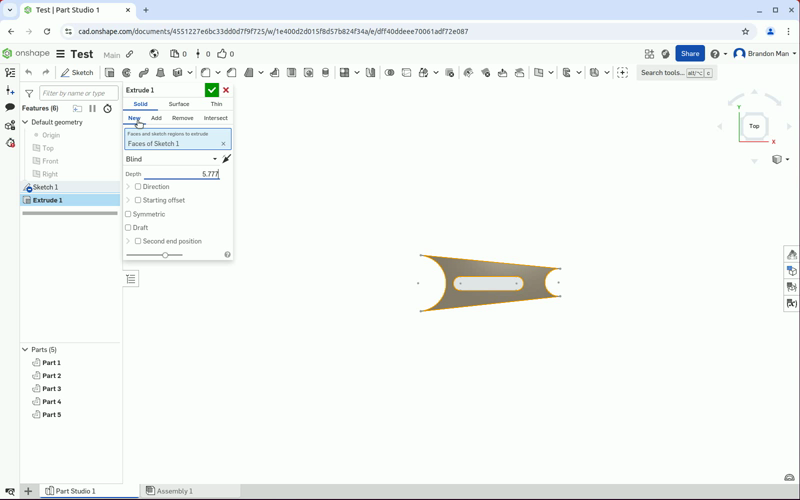
key(enter)
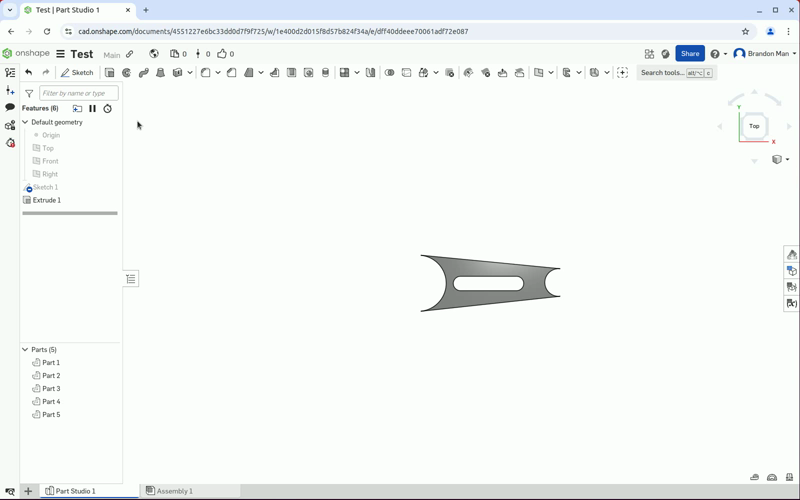
key(shift+h)
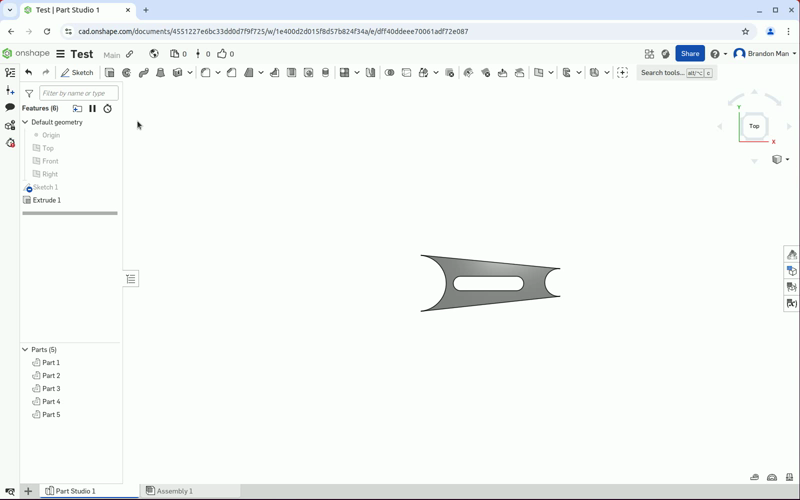
key(shift+h)
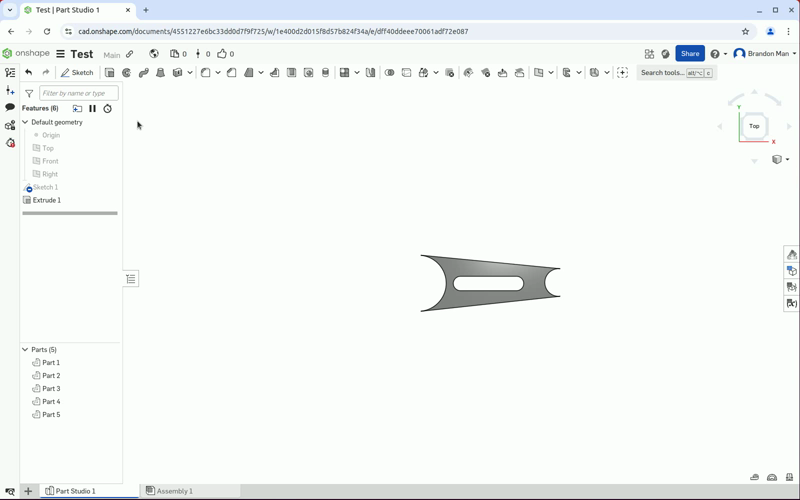
mouse_move(73, 189)
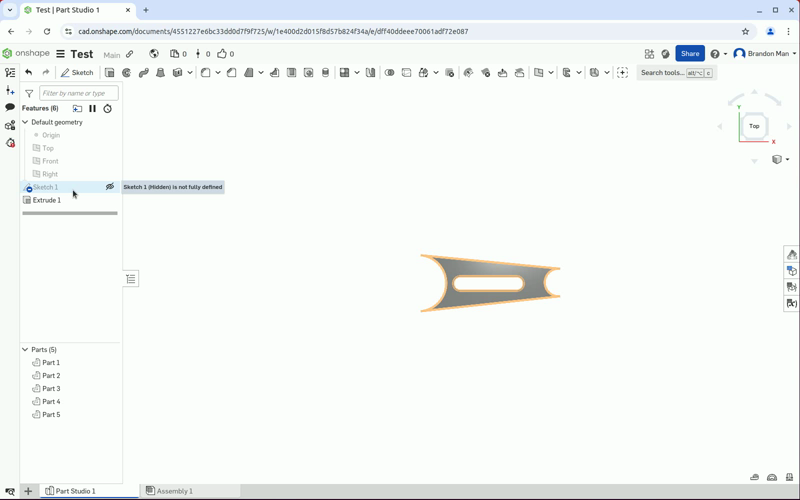
click(73, 189)
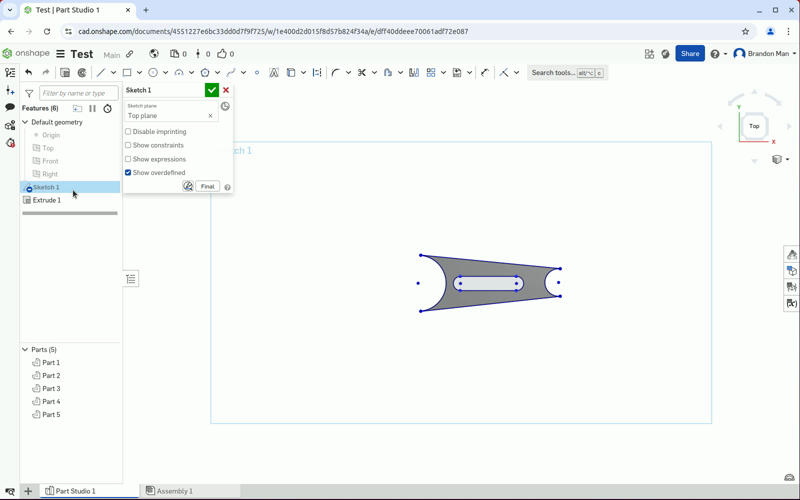
mouse_move(229, 92)
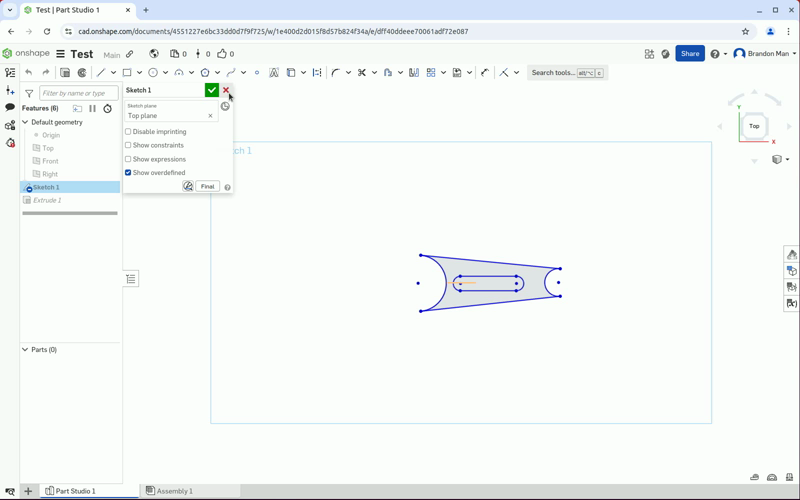
click(229, 92)
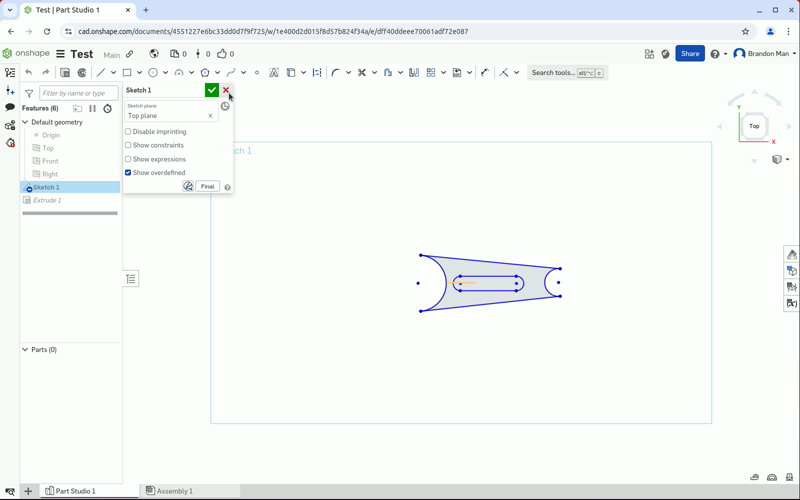
key(shift+s)
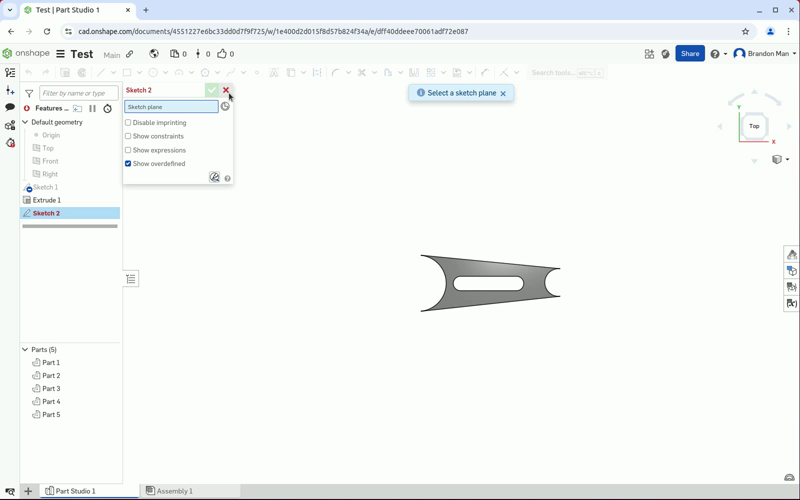
mouse_move(73, 150)
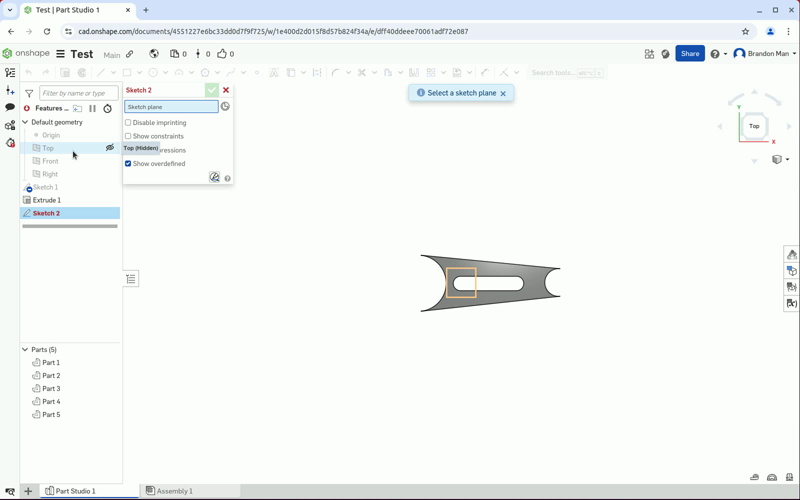
click(73, 150)
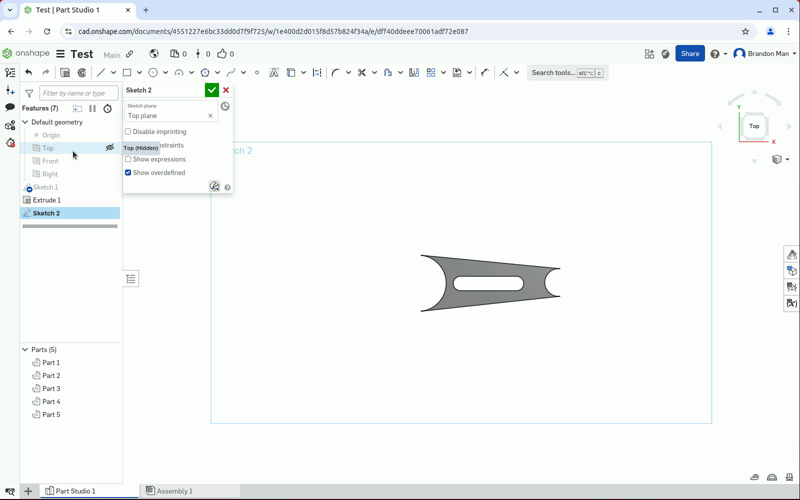
mouse_move(73, 352)
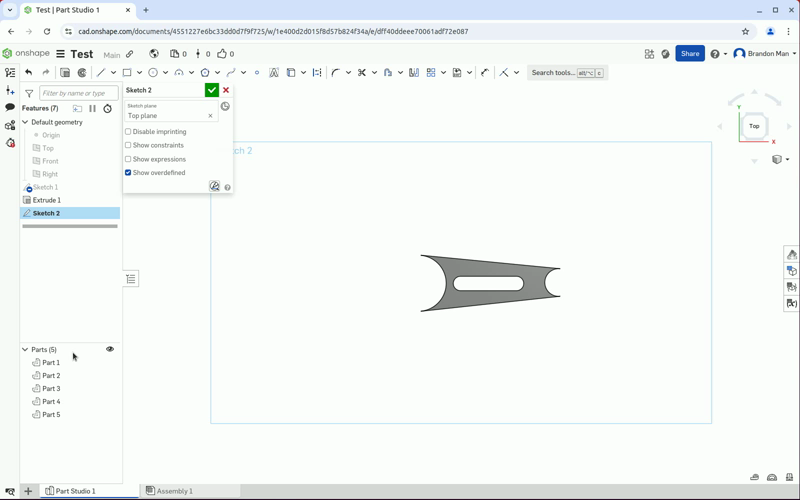
key(y)
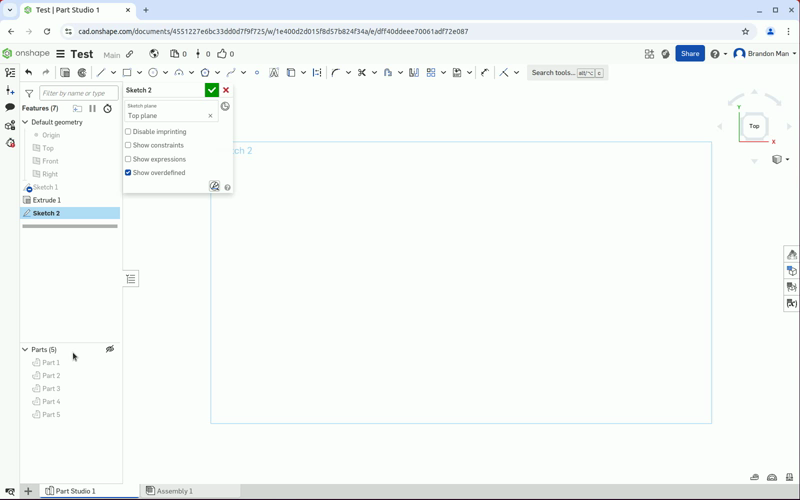
key(c)
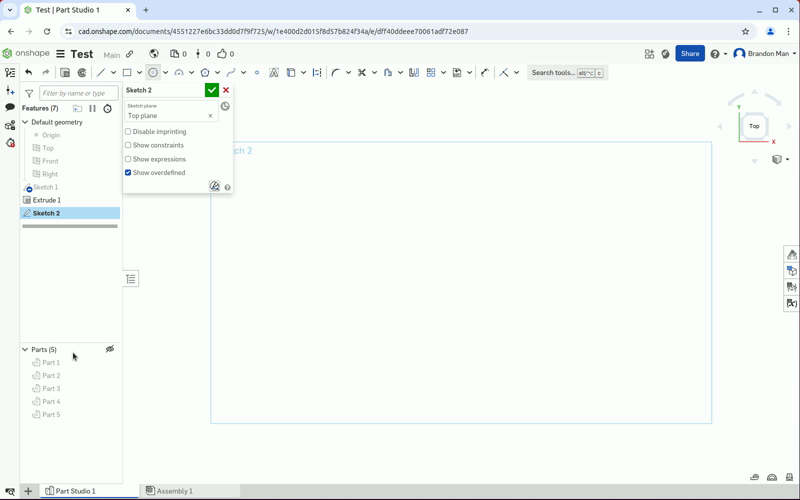
key_down(shift)
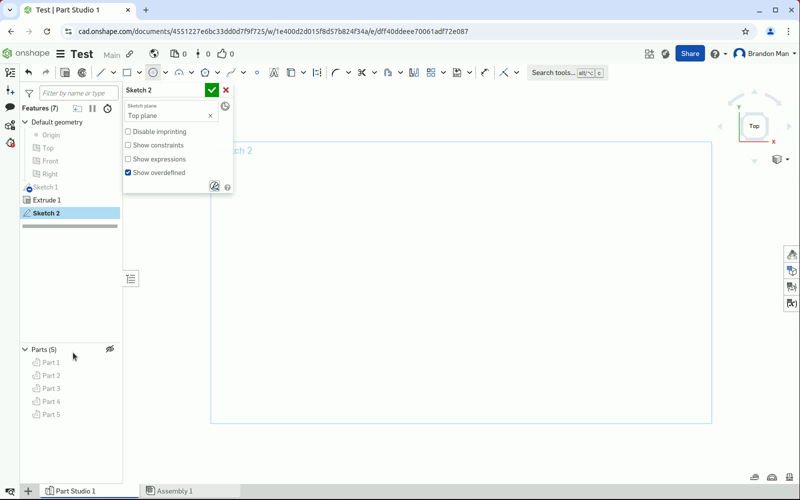
mouse_move(419, 282)
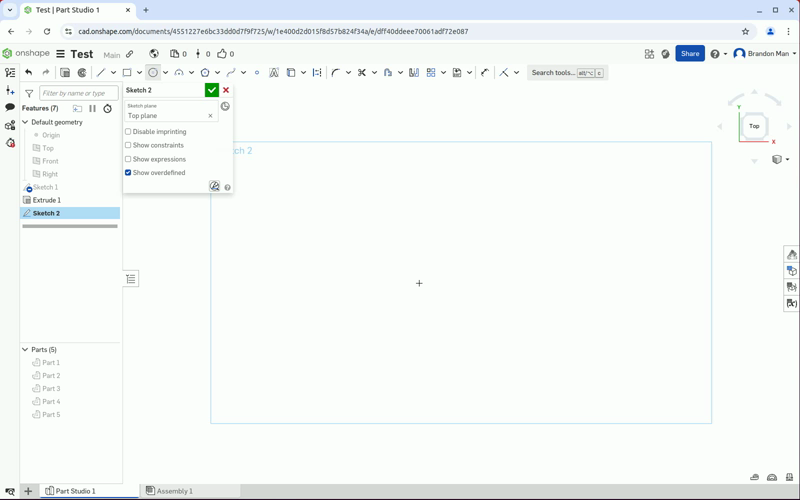
click(419, 282)
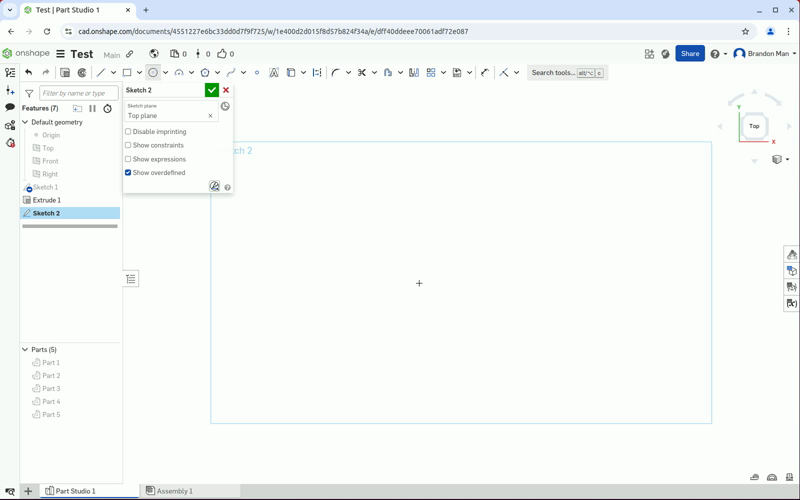
key_up(shift)
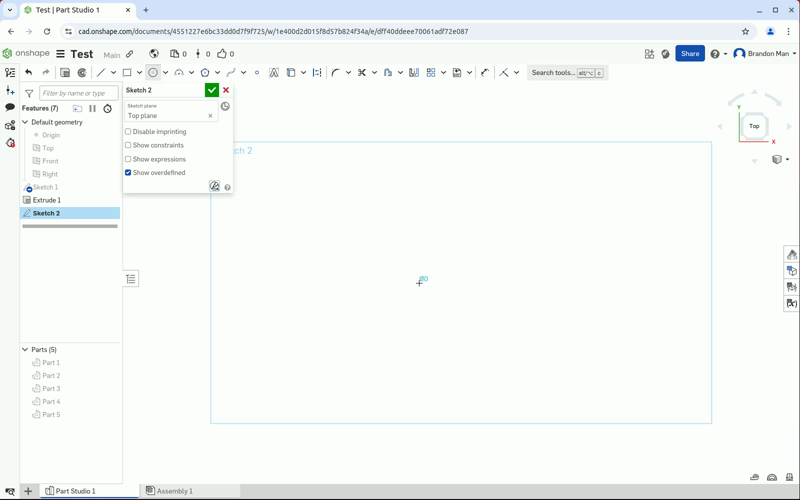
mouse_move(447, 282)
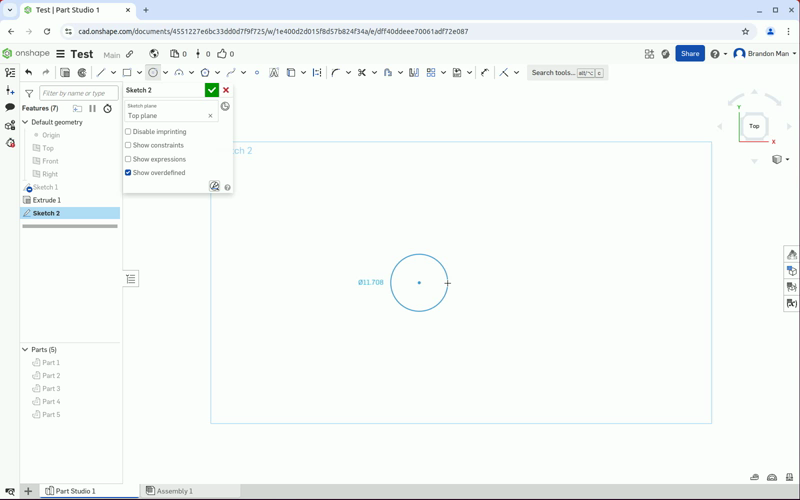
click(447, 282)
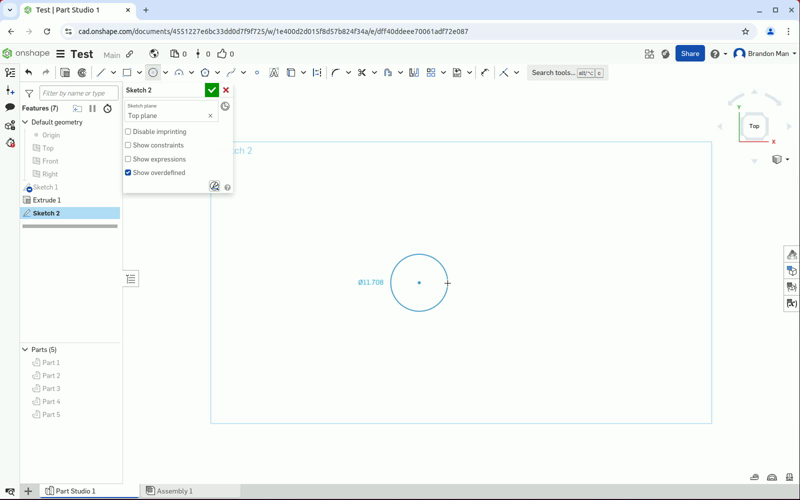
key(esc)
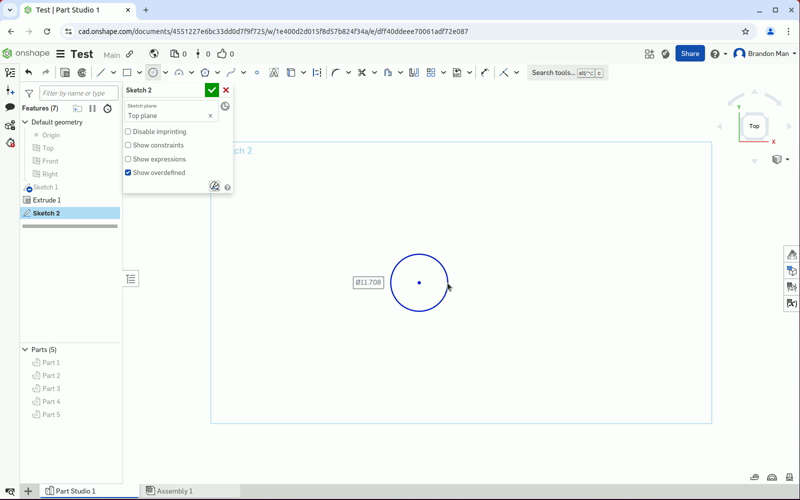
key(c)
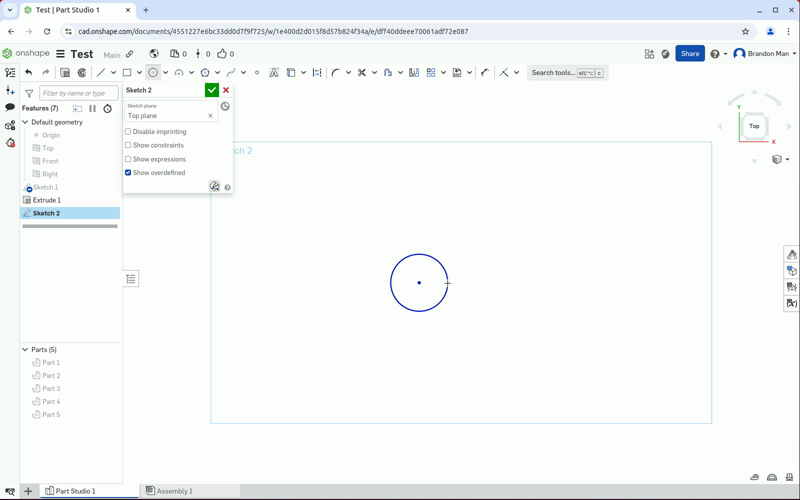
key_down(shift)
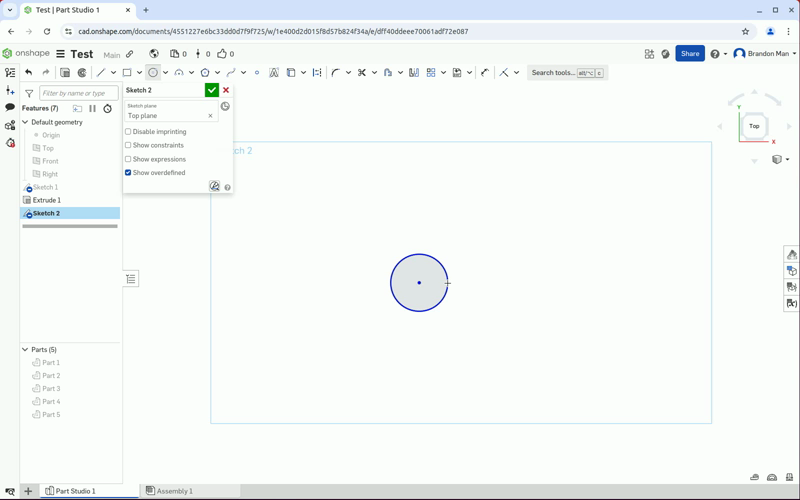
mouse_move(419, 282)
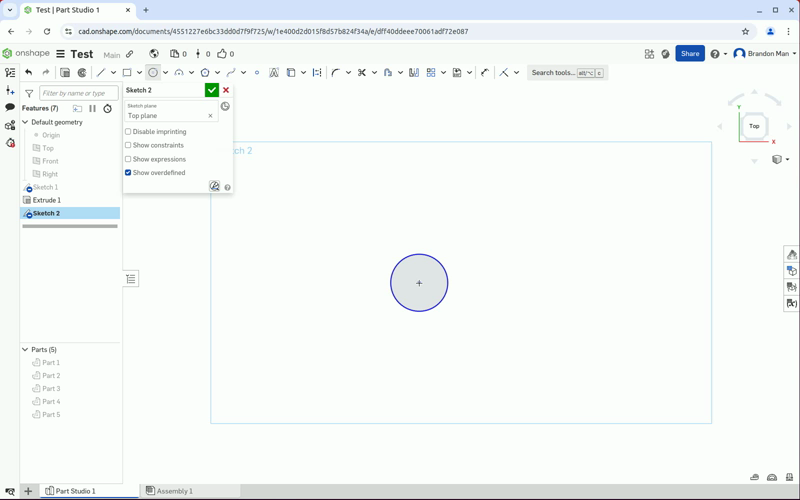
click(419, 282)
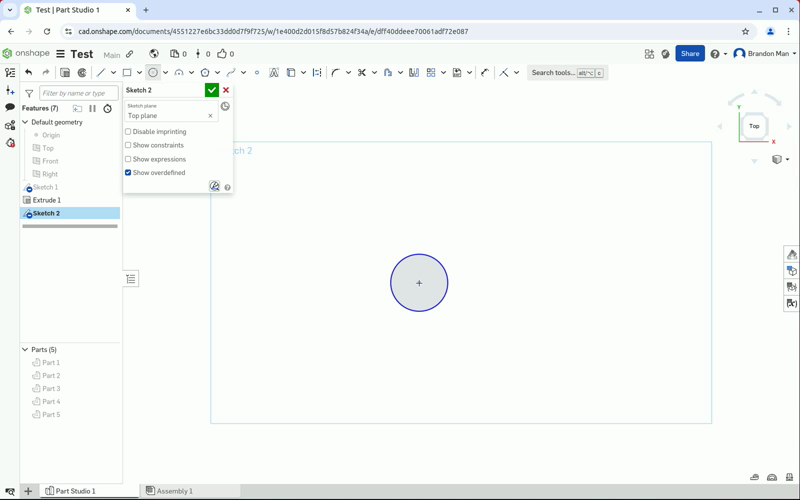
key_up(shift)
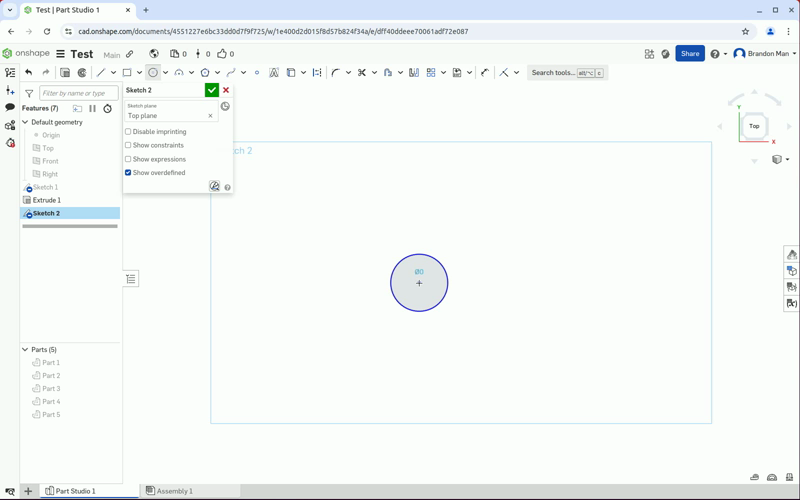
mouse_move(440, 282)
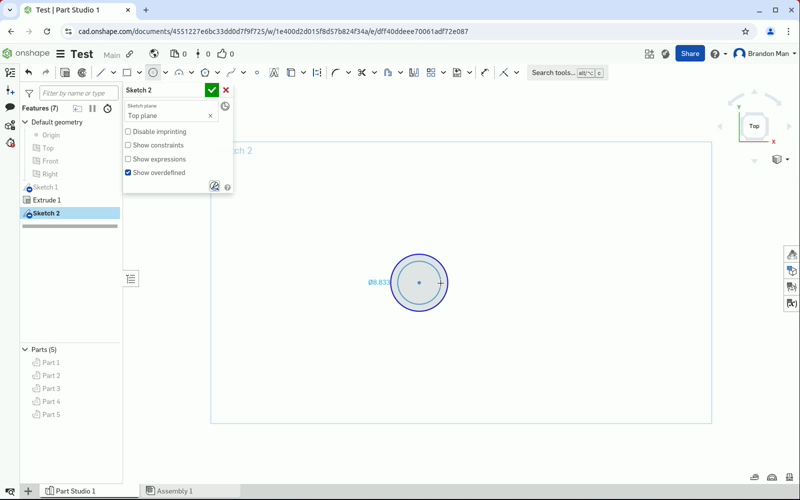
click(440, 282)
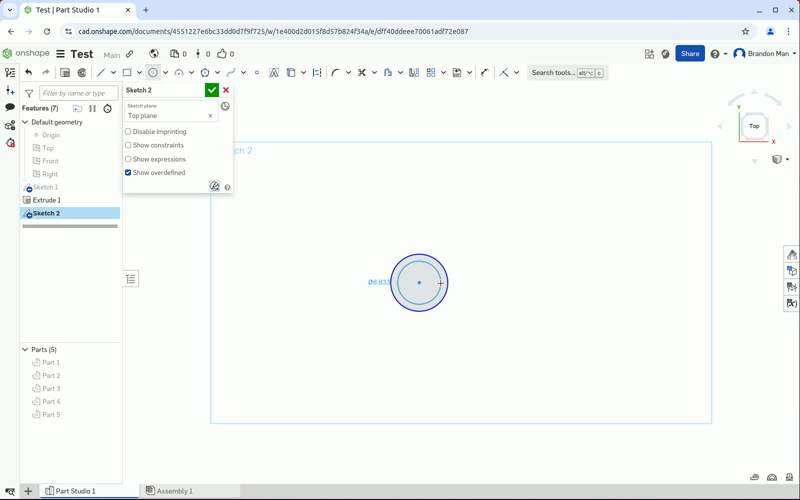
key(esc)
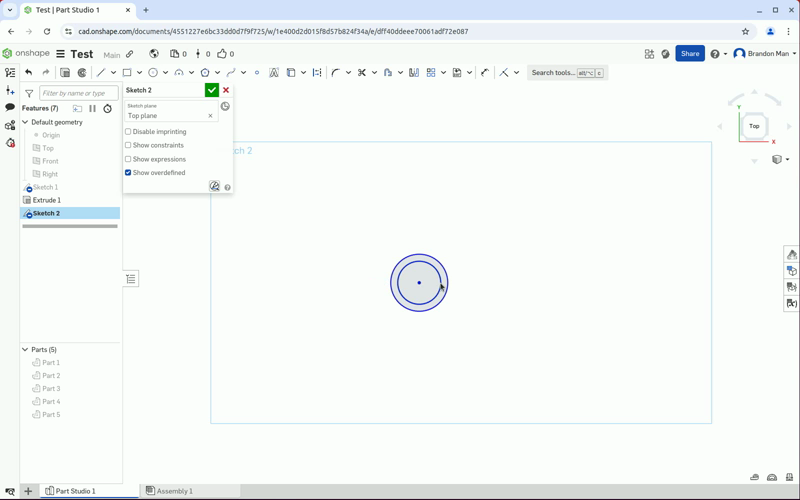
mouse_move(394, 286)
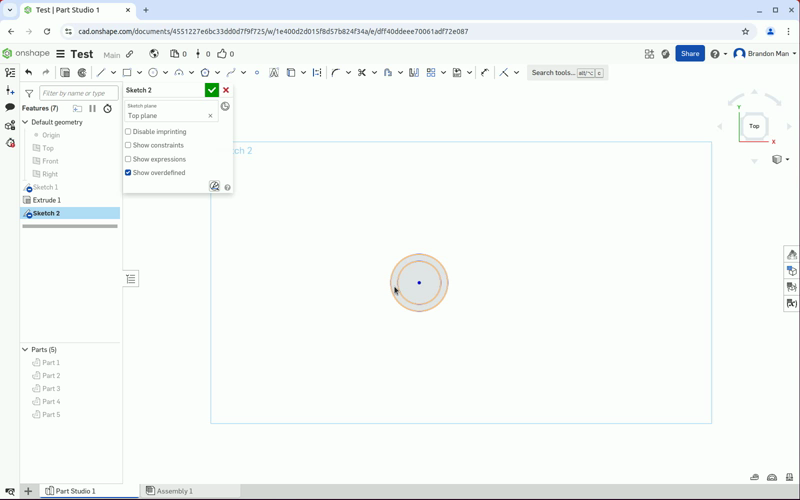
scroll(6)
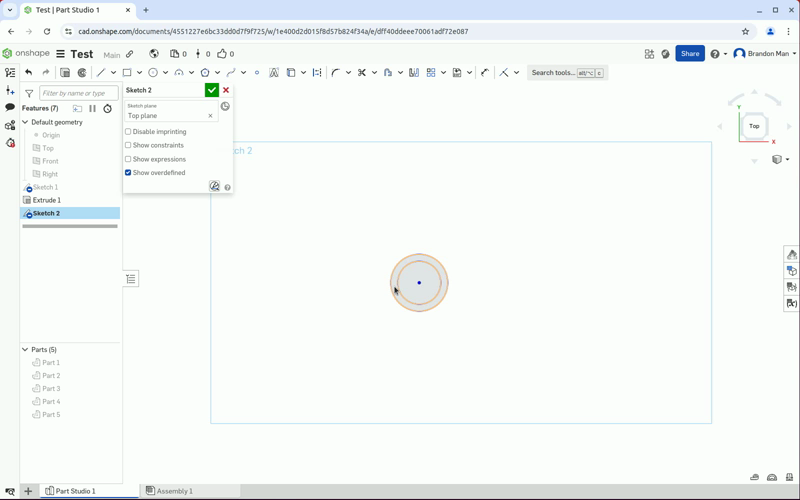
scroll(6)
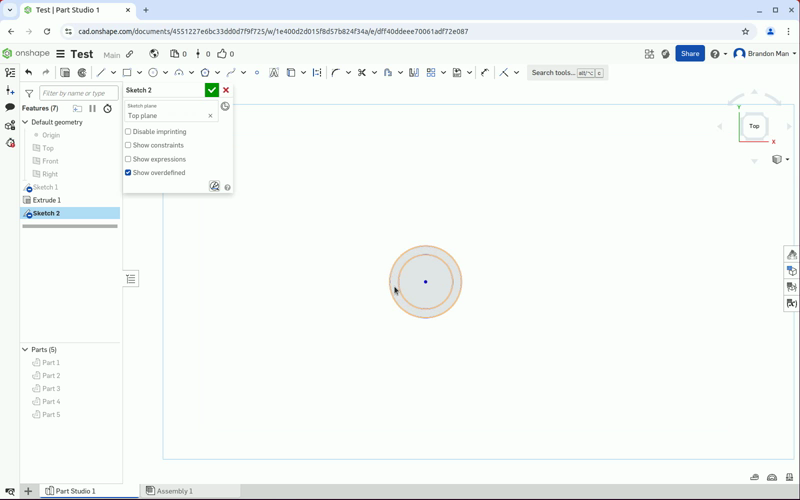
scroll(6)
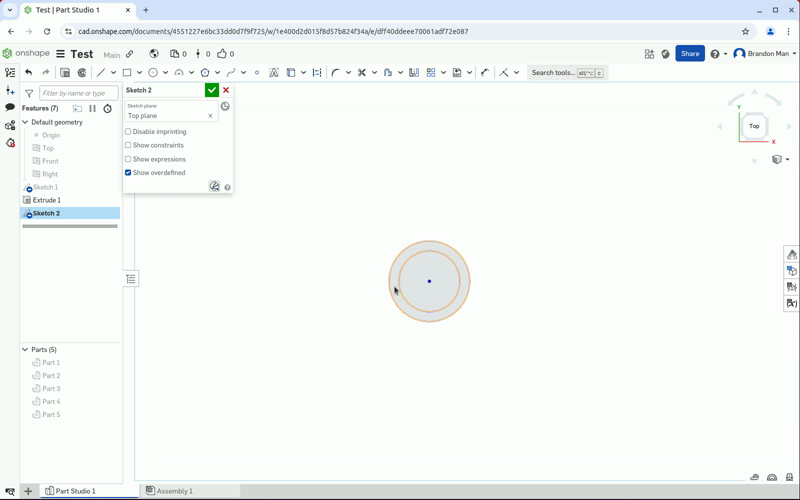
scroll(6)
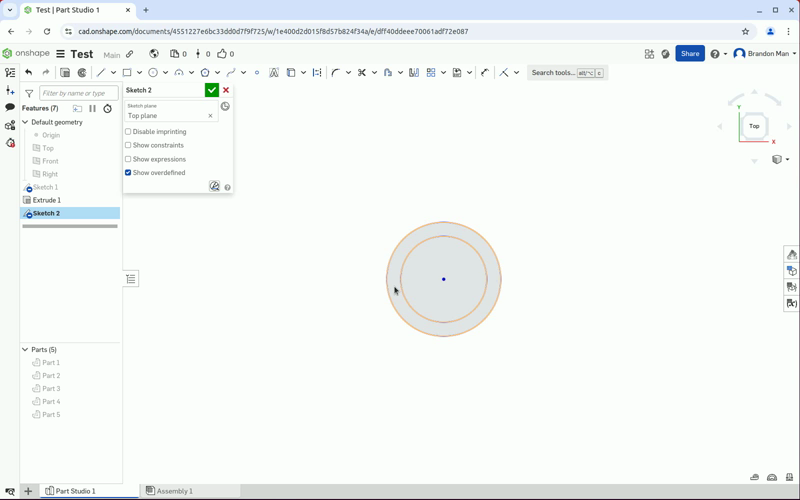
scroll(6)
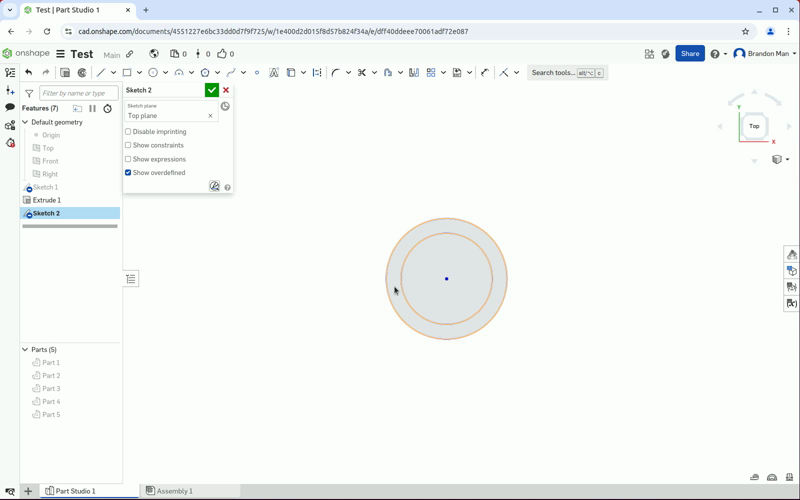
scroll(6)
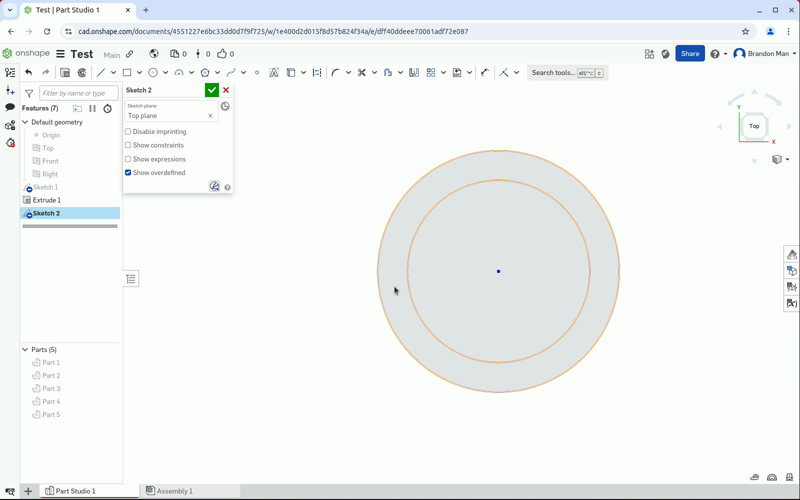
scroll(6)
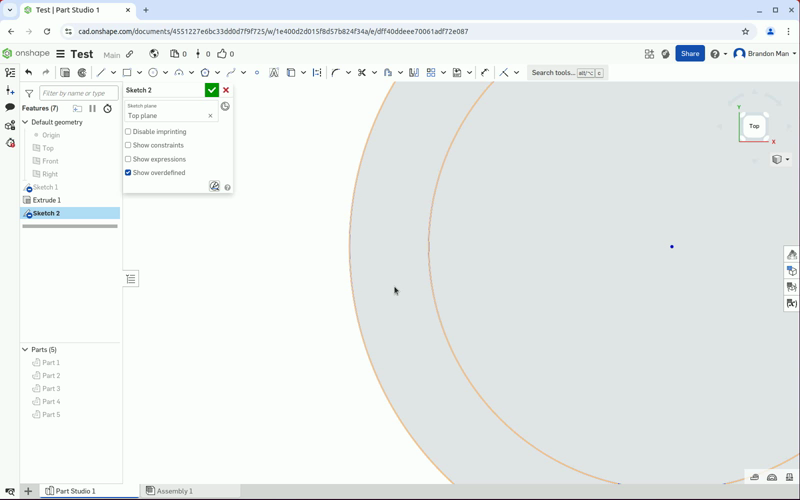
click(394, 286)
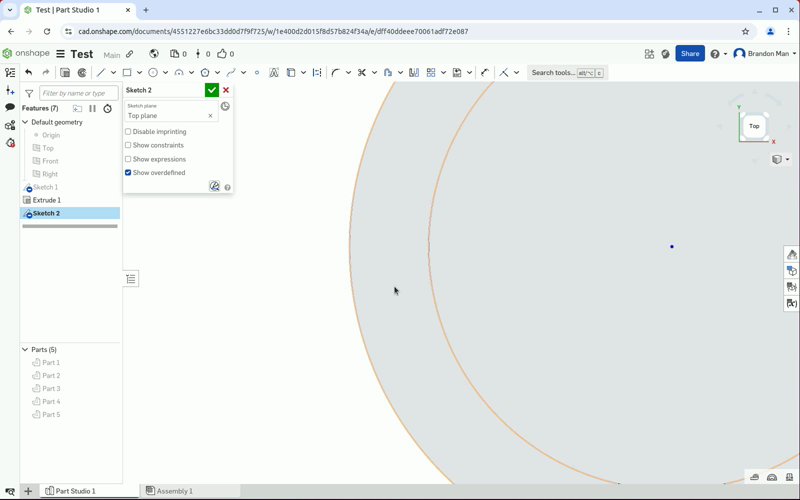
scroll(-6)
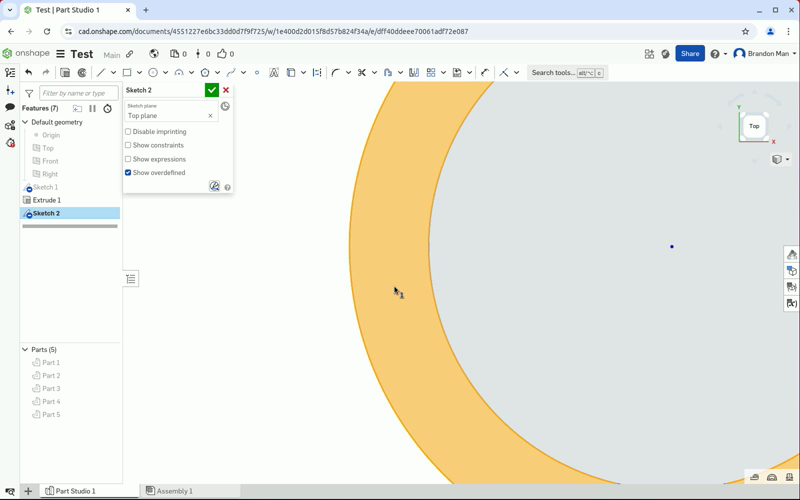
scroll(-6)
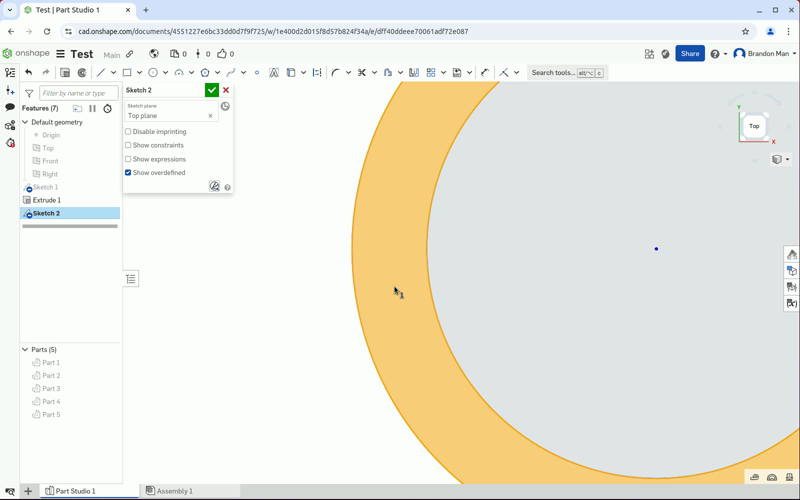
scroll(-6)
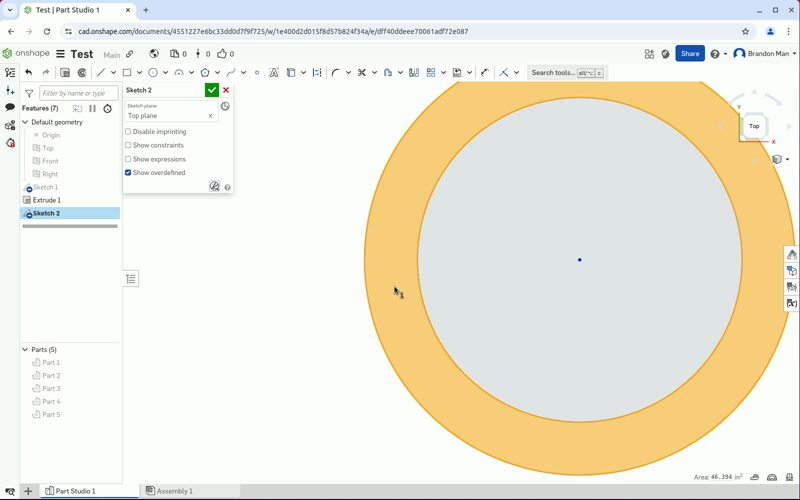
scroll(-6)
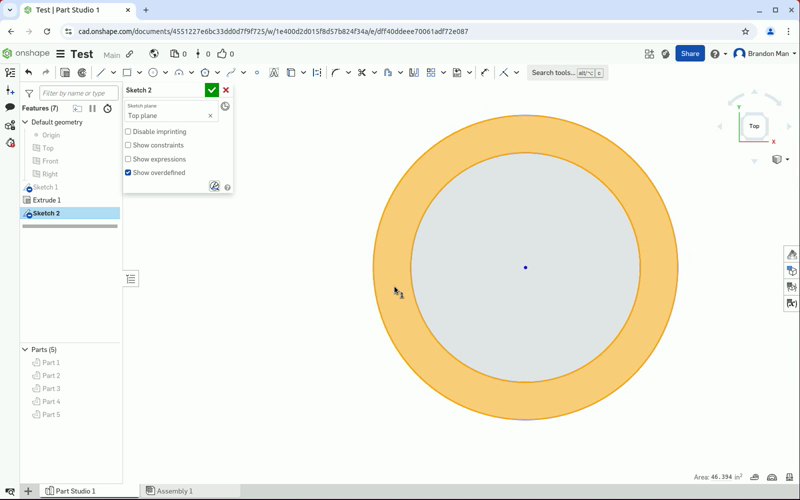
scroll(-6)
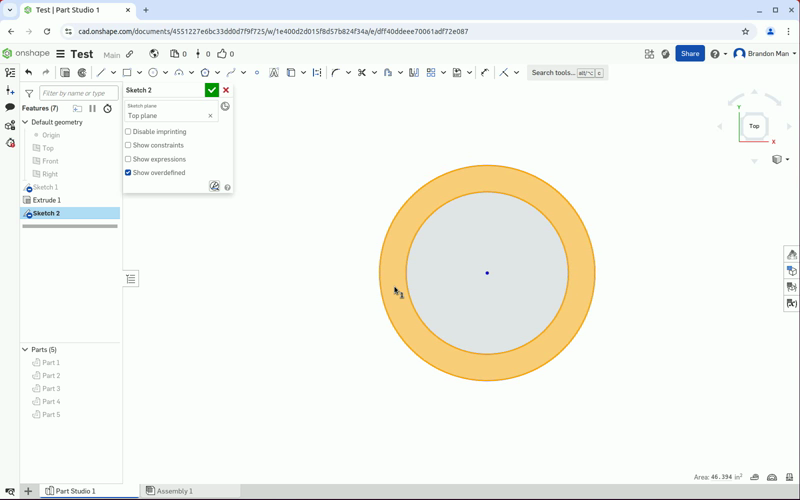
scroll(-6)
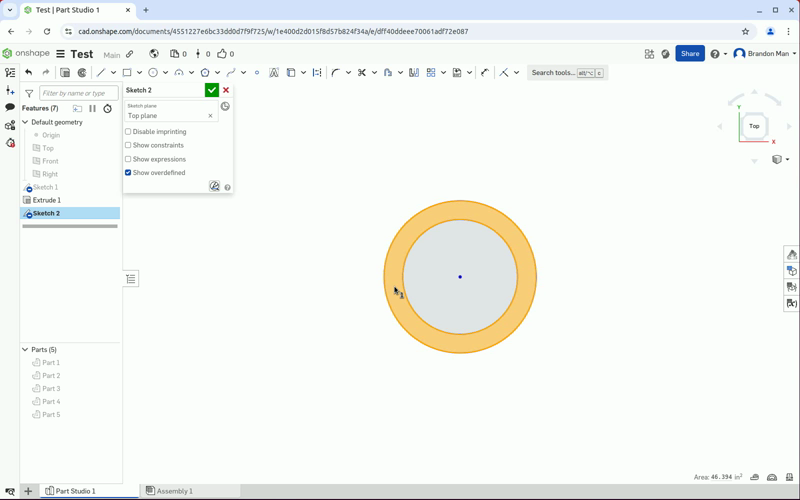
scroll(-6)
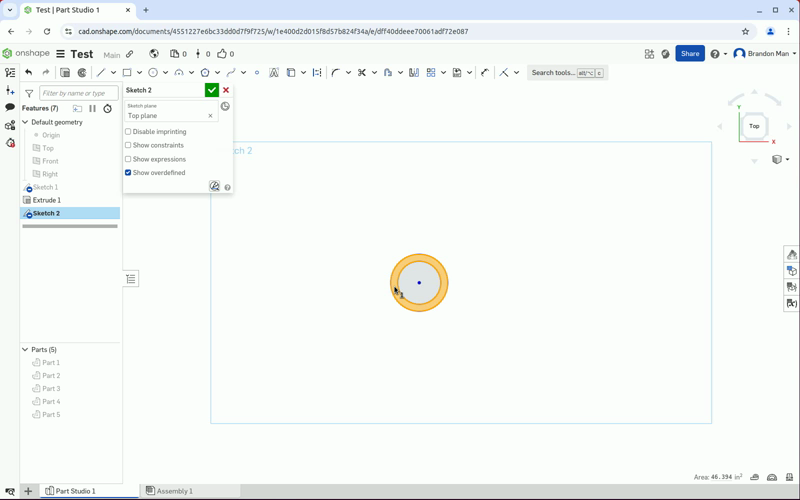
mouse_move(73, 352)
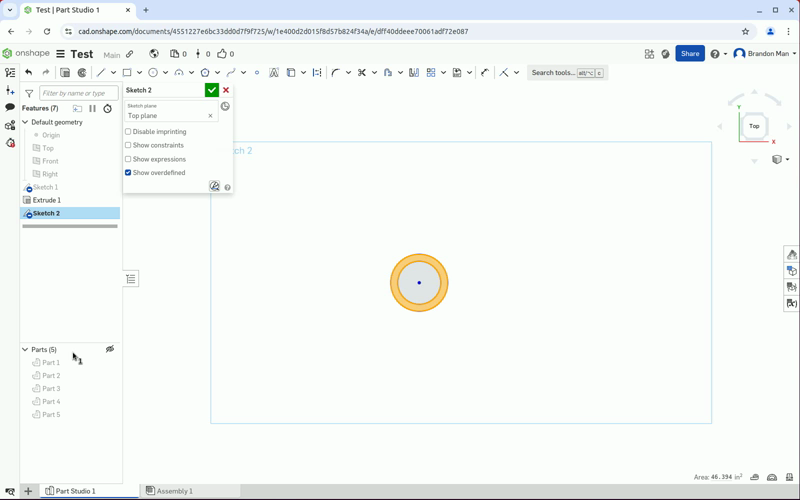
key(shift+y)
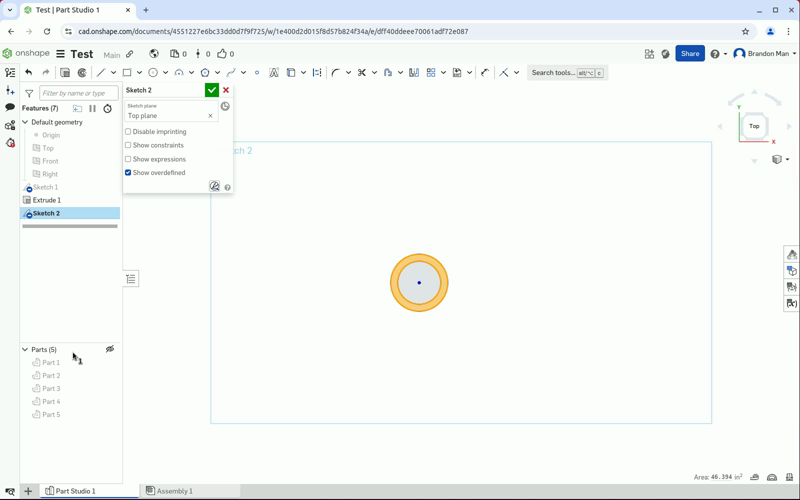
key(shift+e)
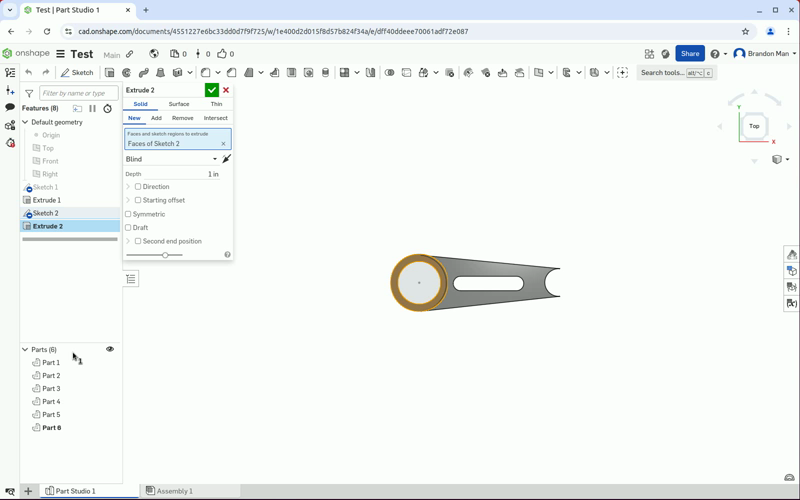
mouse_move(143, 106)
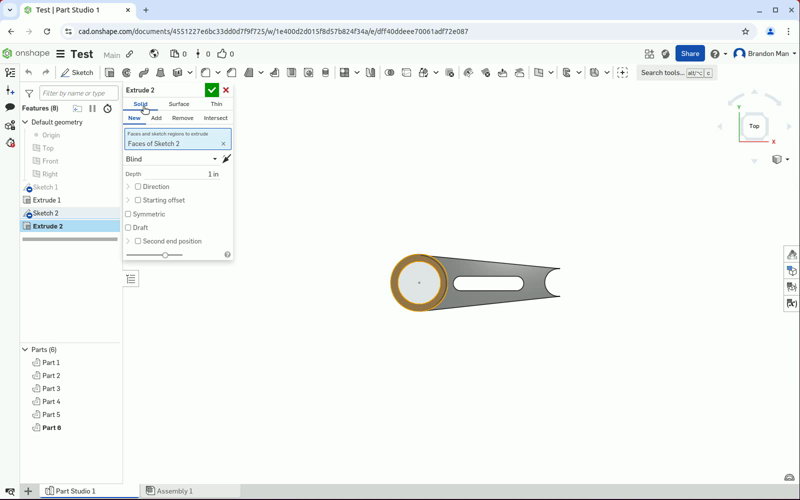
click(143, 106)
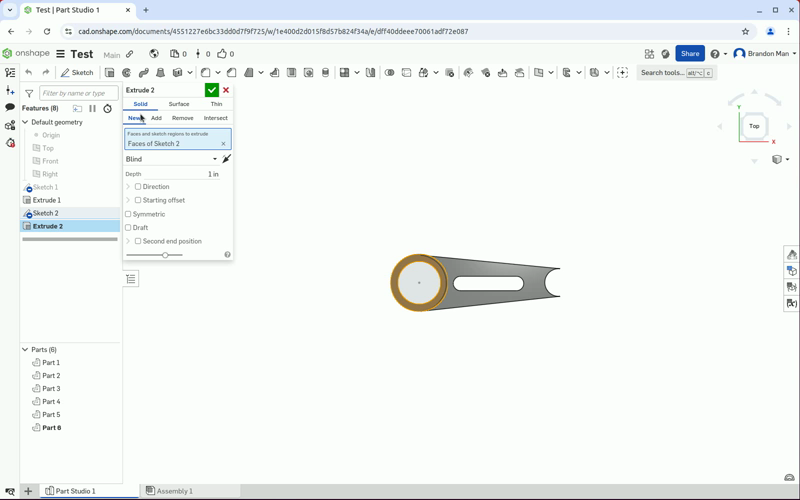
mouse_move(137, 120)
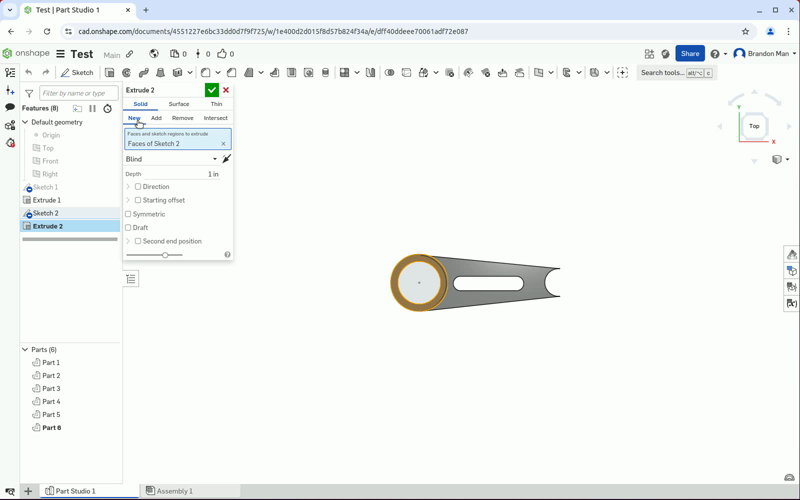
click(137, 120)
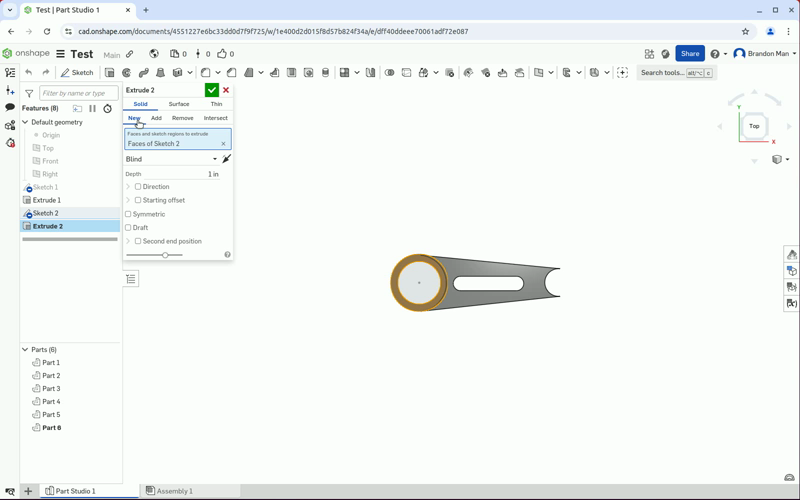
key(tab, 4)
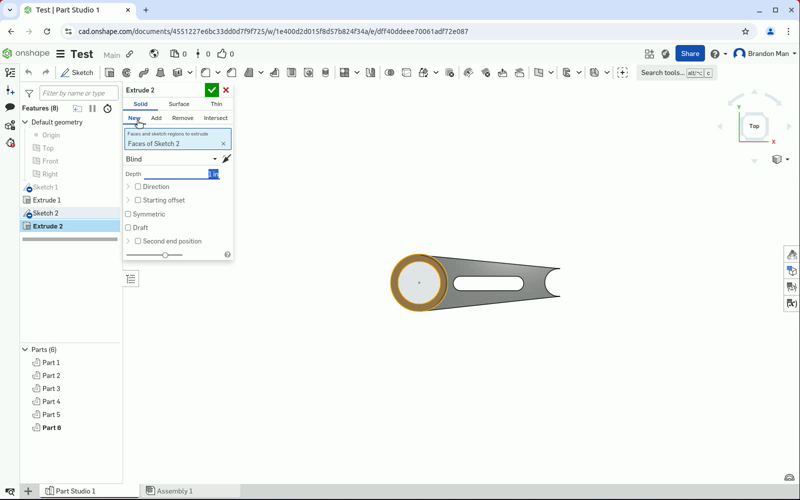
text(8.666)
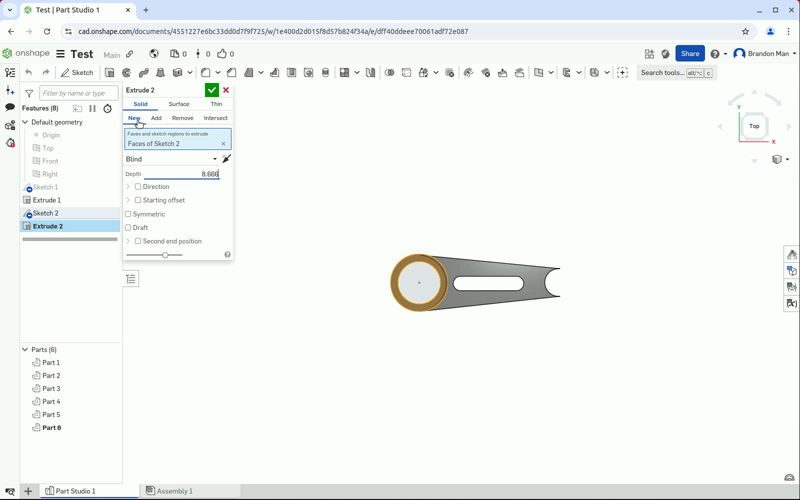
key(enter)
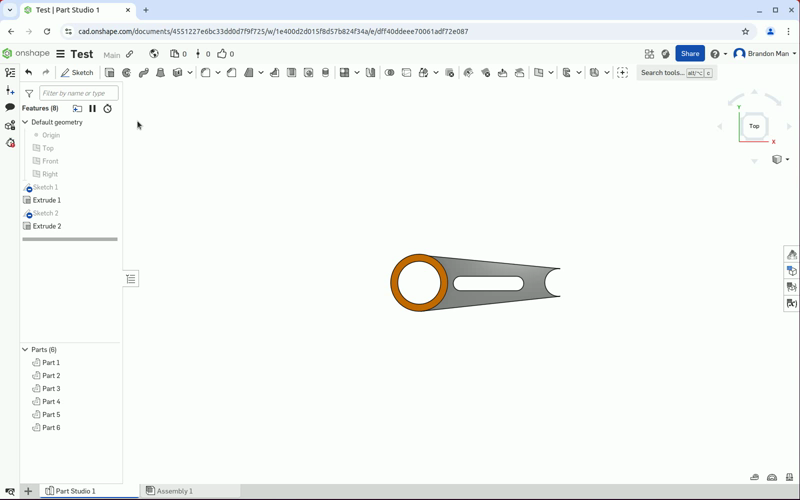
key(shift+h)
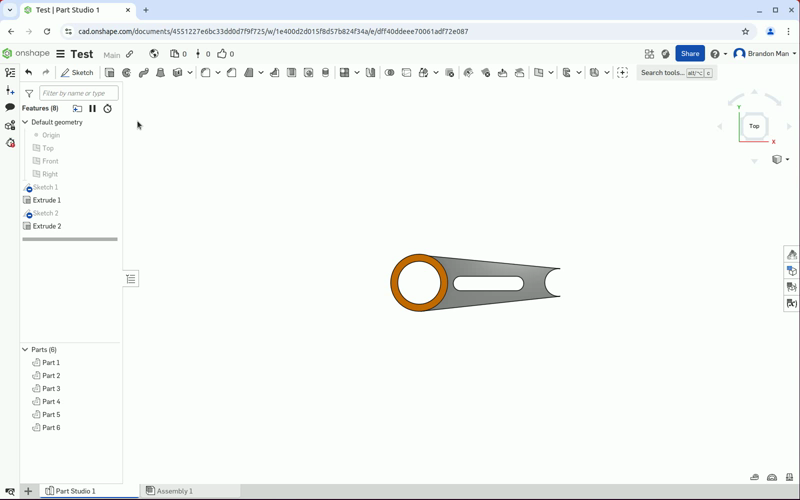
key(shift+h)
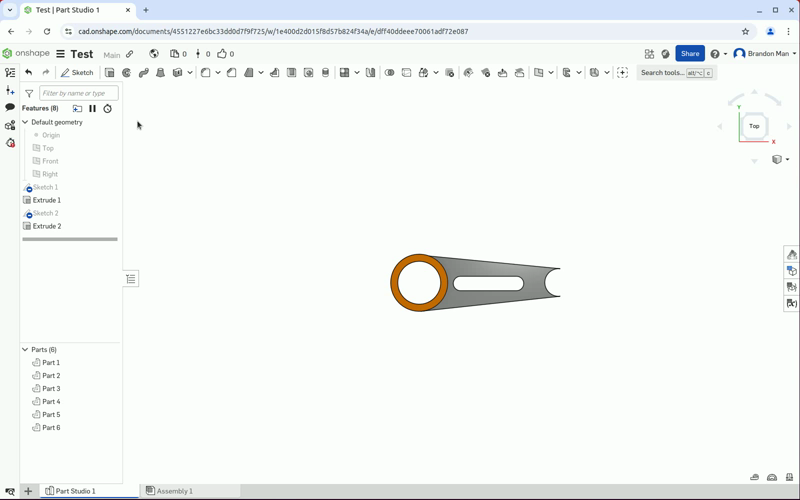
mouse_move(73, 189)
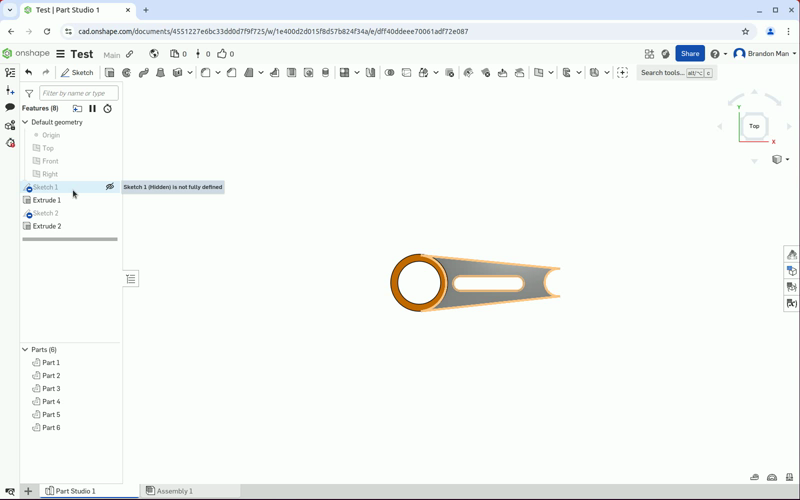
click(73, 189)
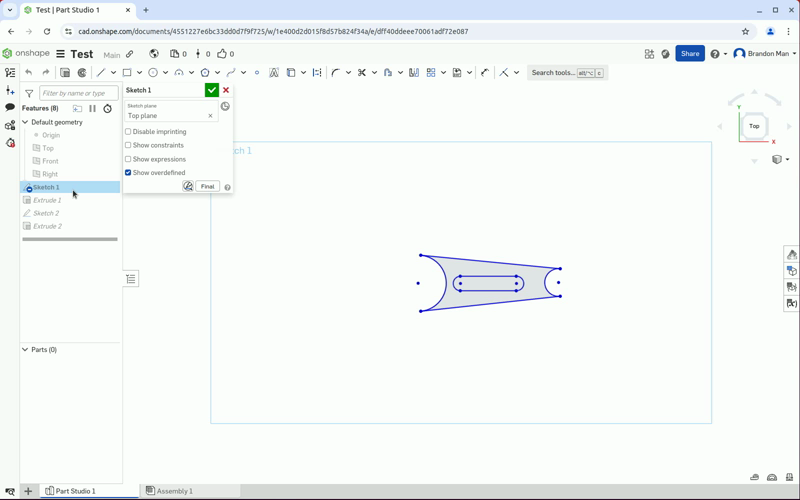
mouse_move(229, 92)
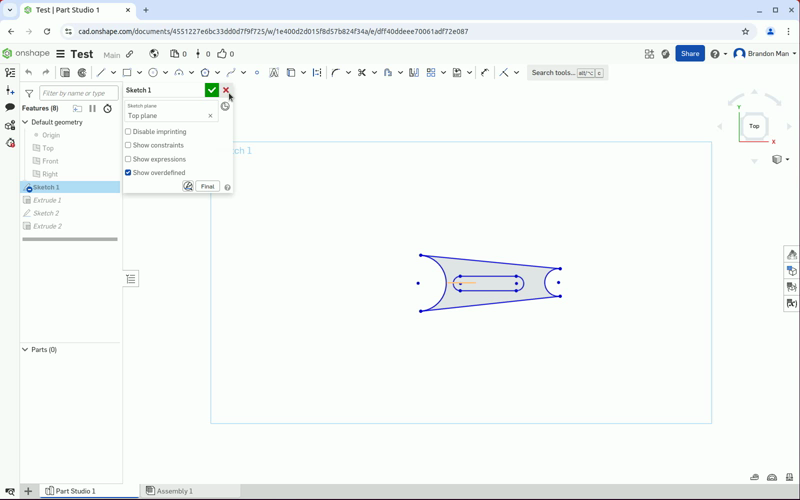
click(229, 92)
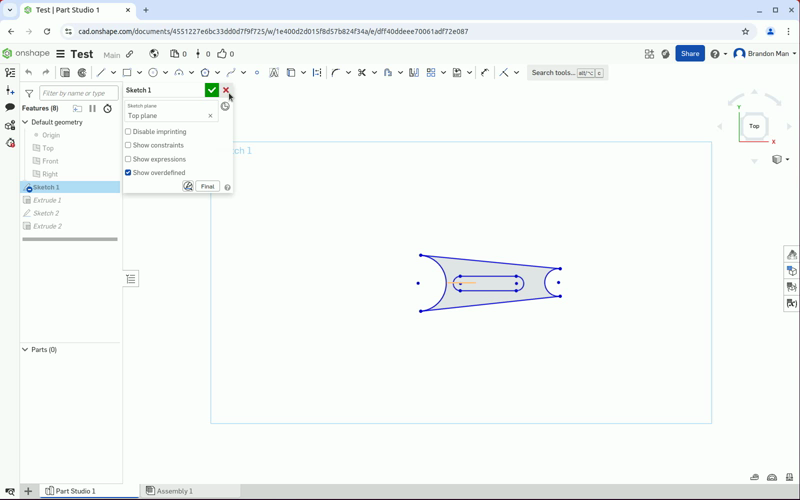
key(shift+s)
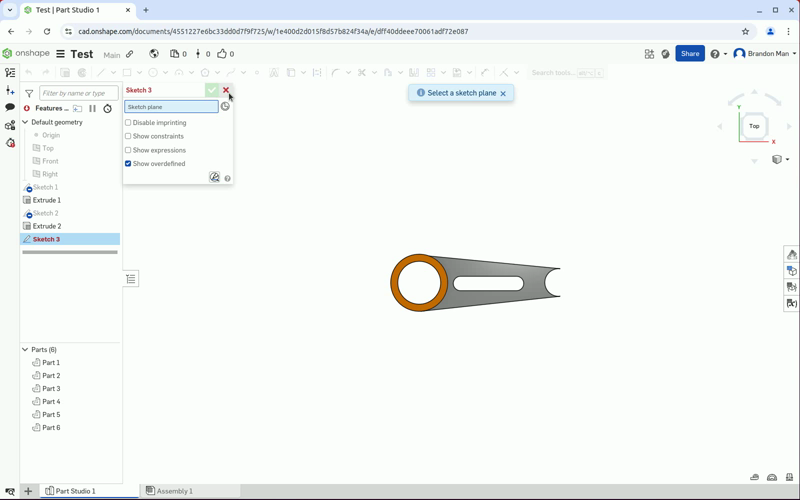
mouse_move(73, 150)
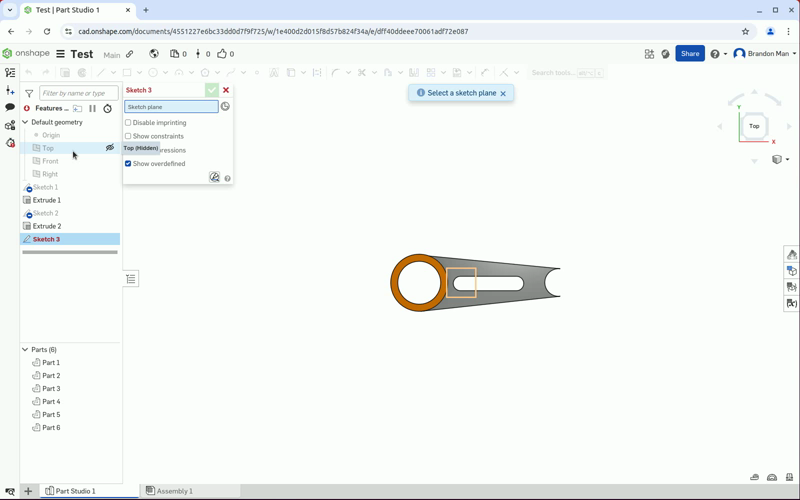
click(73, 150)
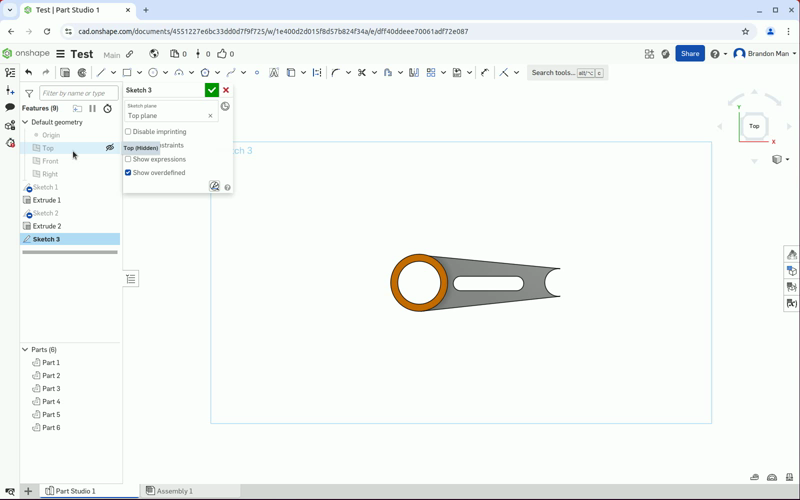
mouse_move(73, 352)
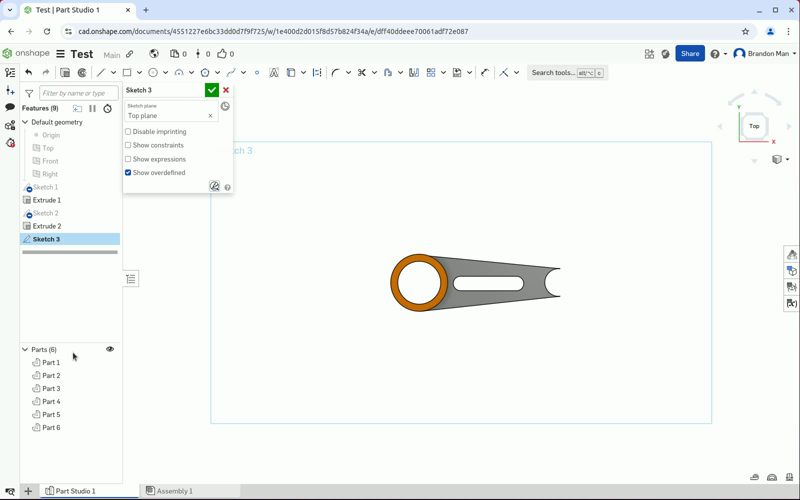
key(y)
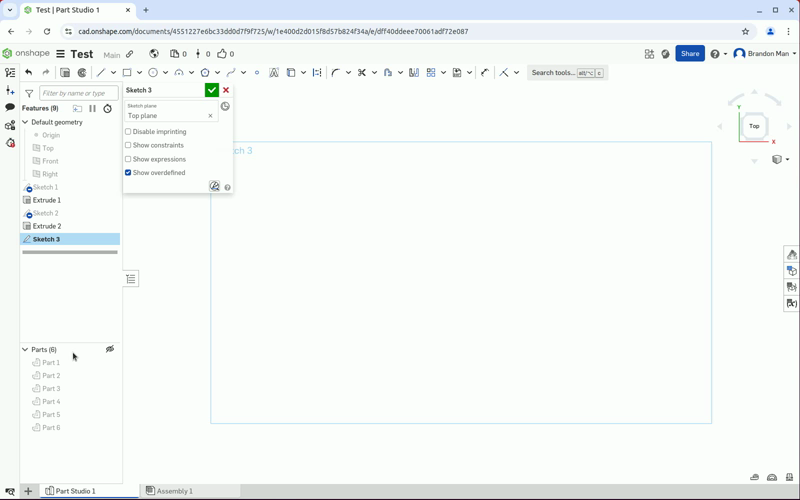
key(c)
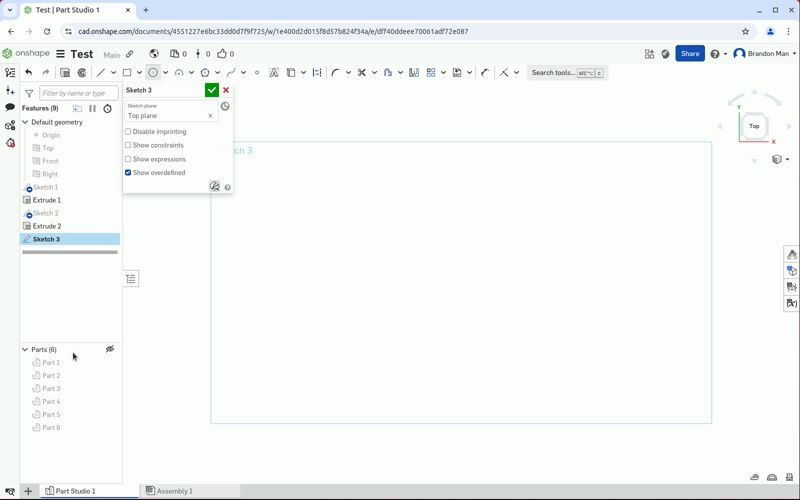
key_down(shift)
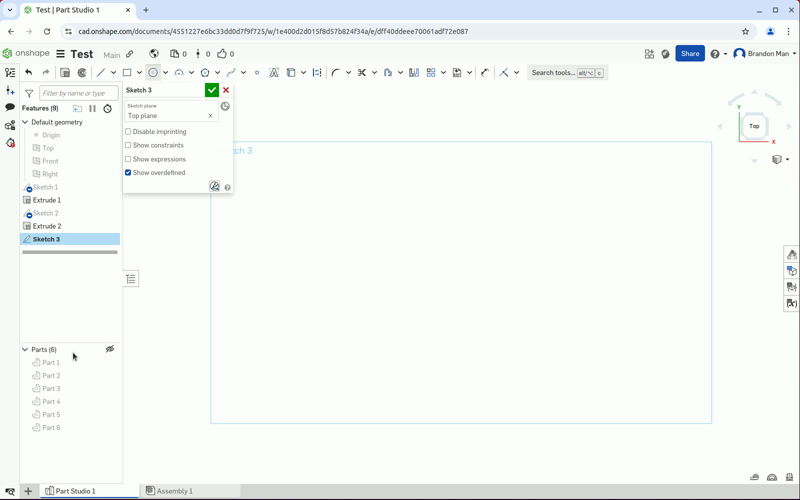
mouse_move(559, 282)
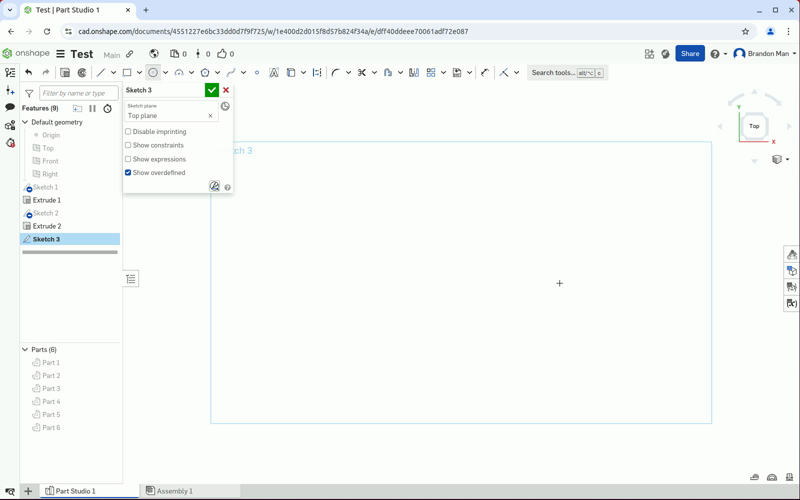
click(559, 282)
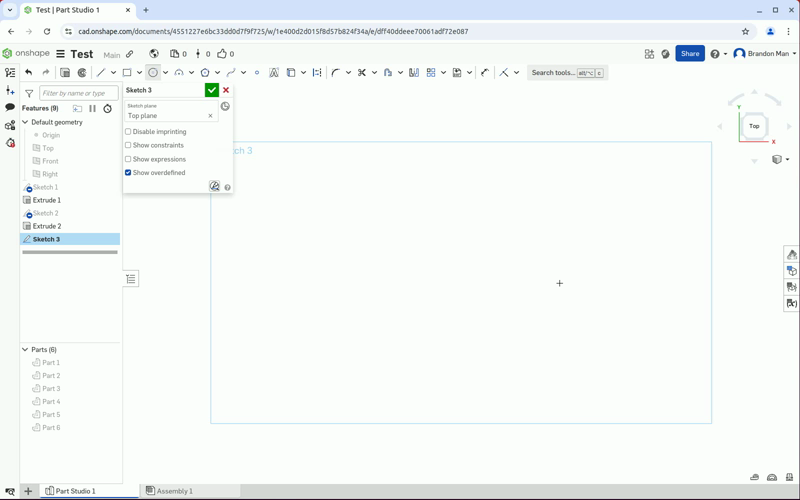
key_up(shift)
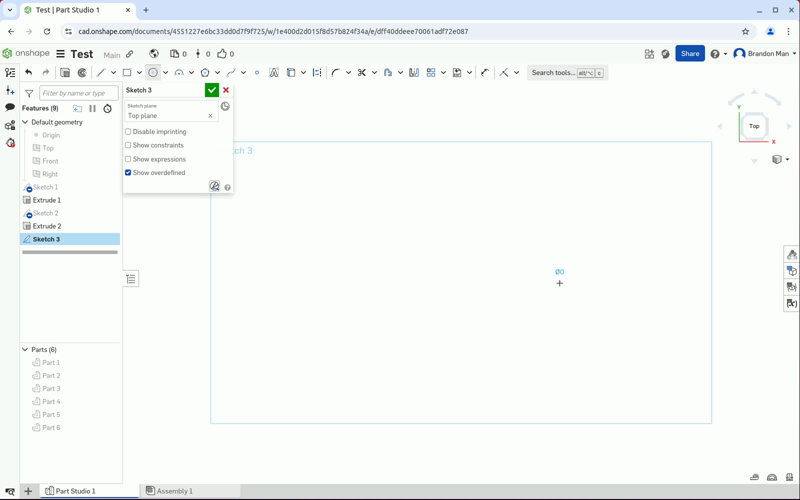
mouse_move(574, 282)
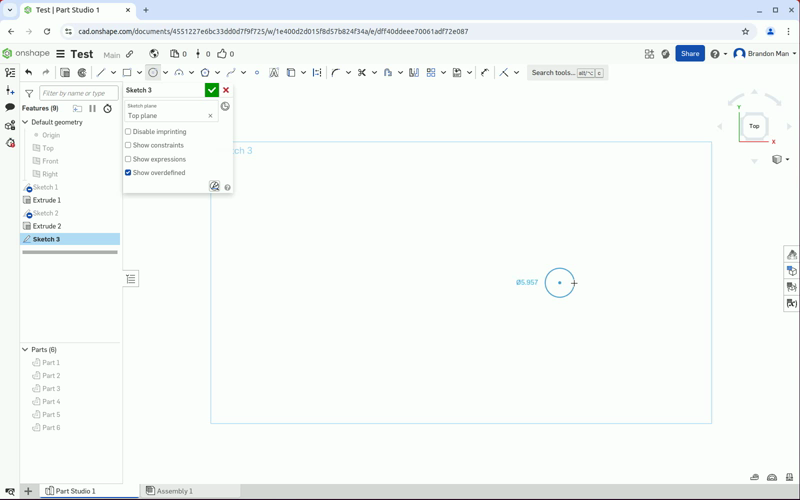
click(574, 282)
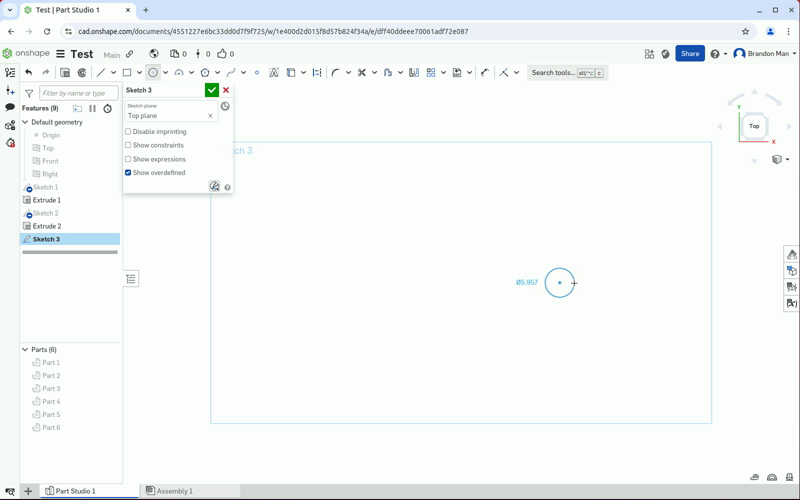
key(esc)
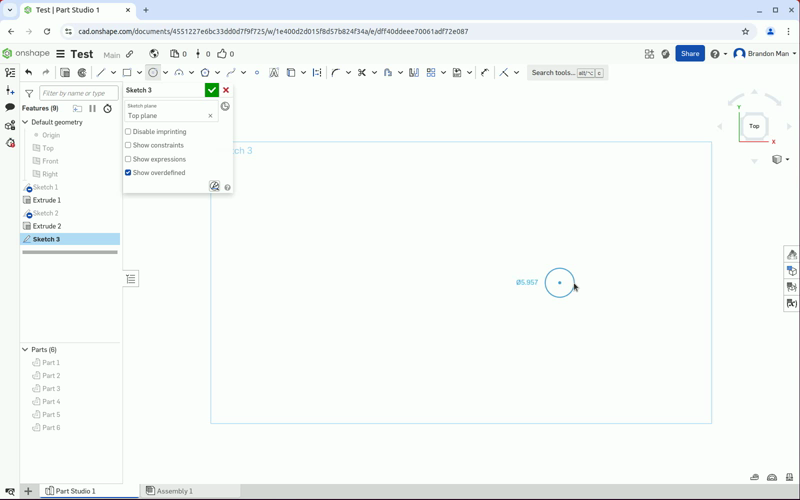
key(c)
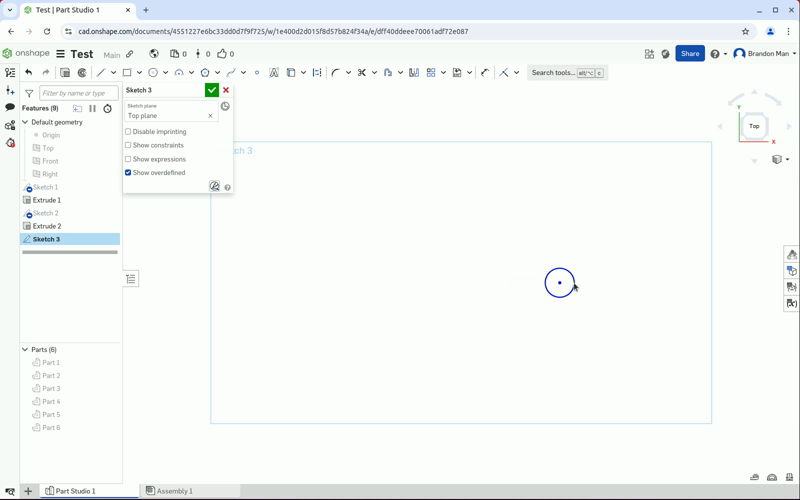
key_down(shift)
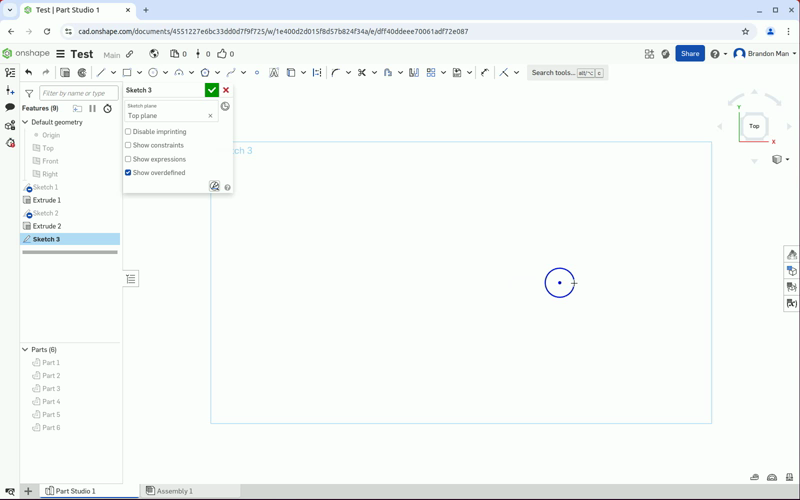
mouse_move(559, 282)
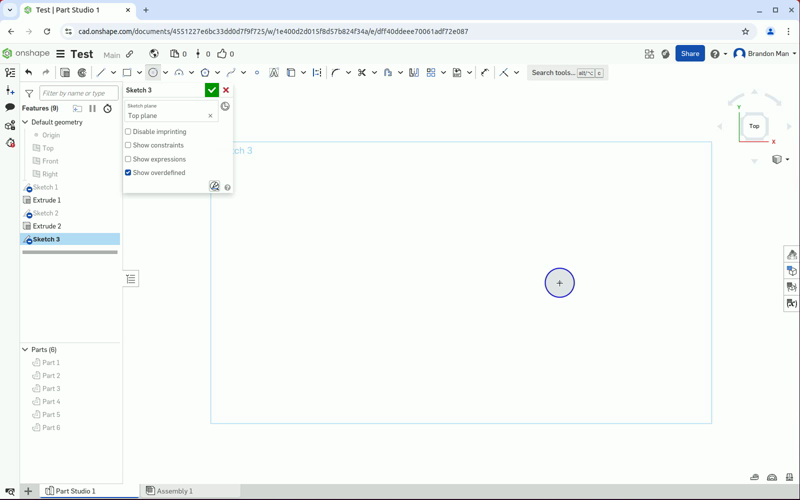
click(559, 282)
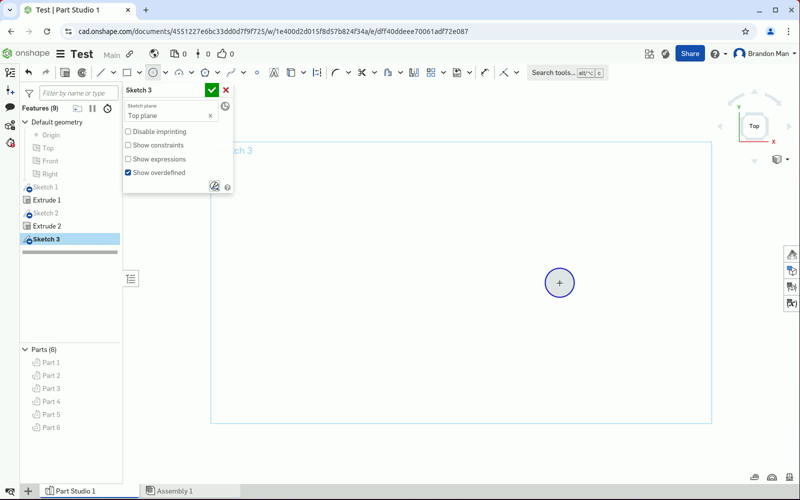
key_up(shift)
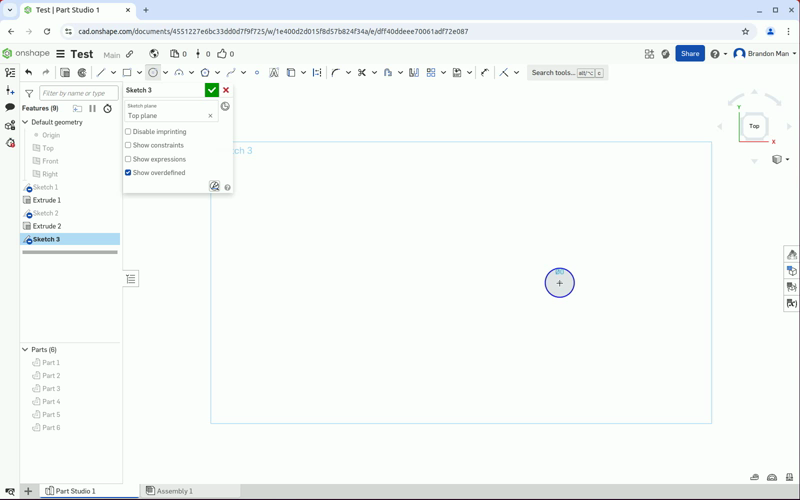
mouse_move(567, 282)
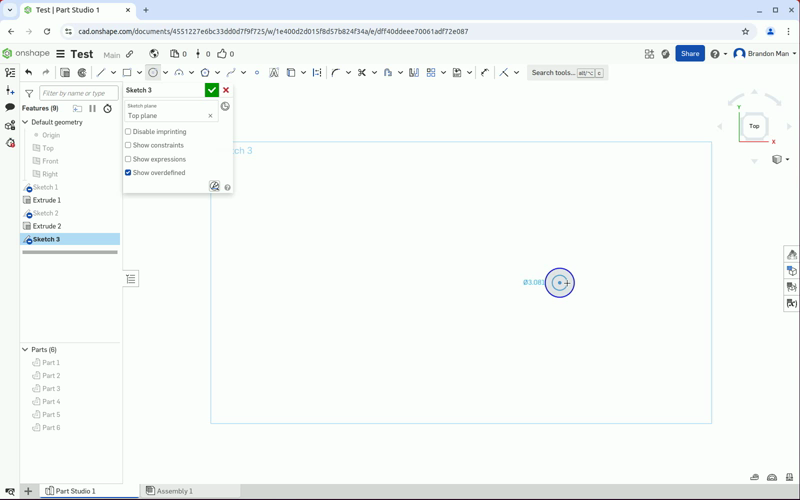
click(567, 282)
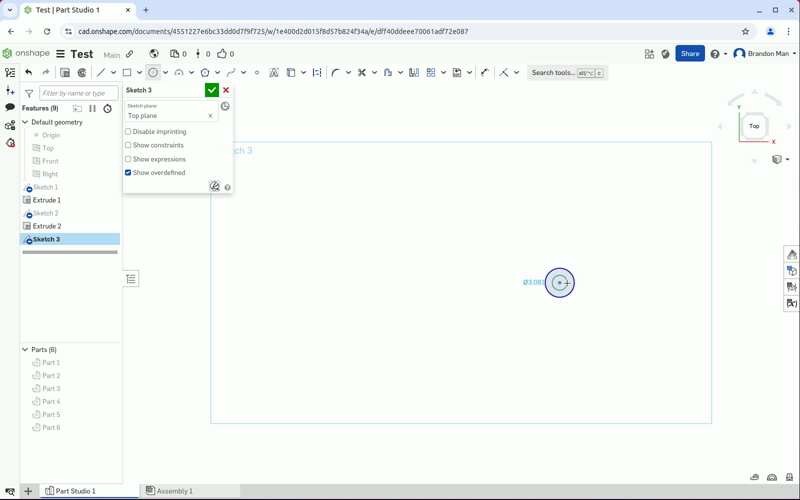
key(esc)
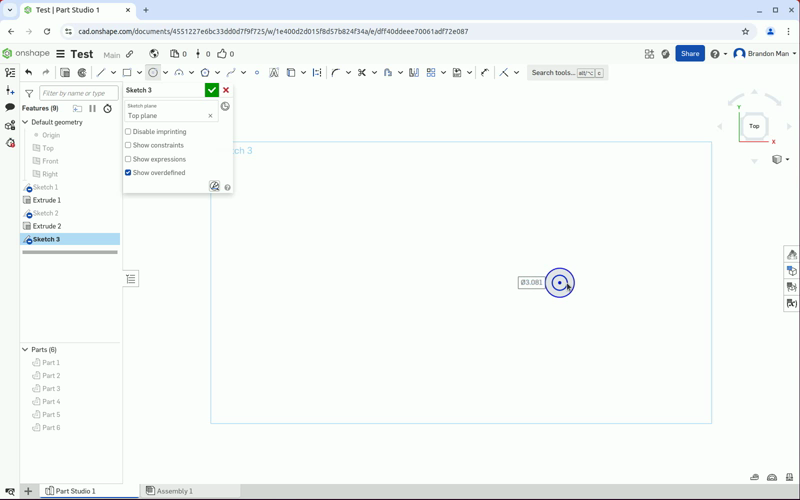
mouse_move(572, 283)
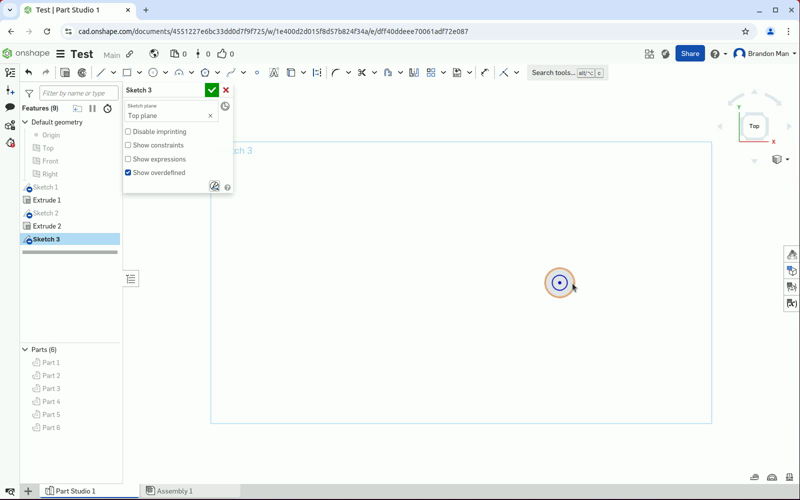
scroll(6)
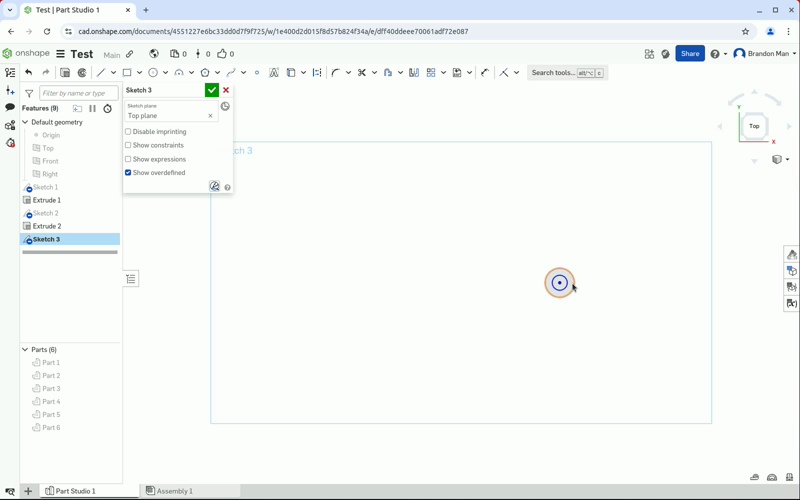
scroll(6)
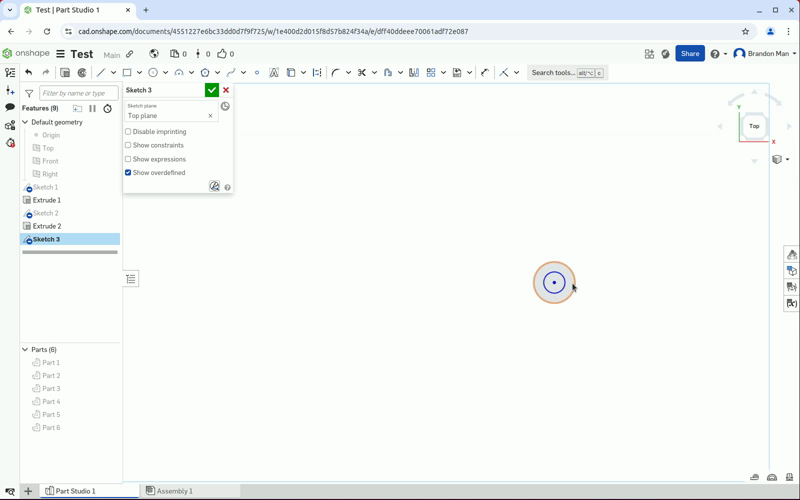
scroll(6)
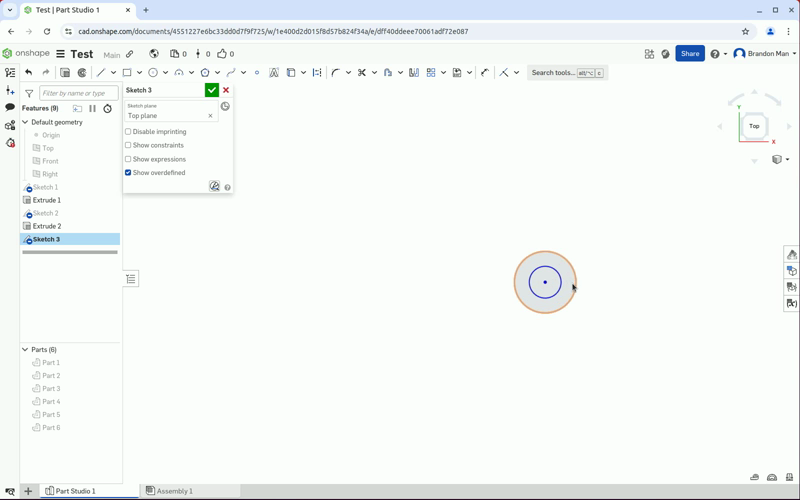
scroll(6)
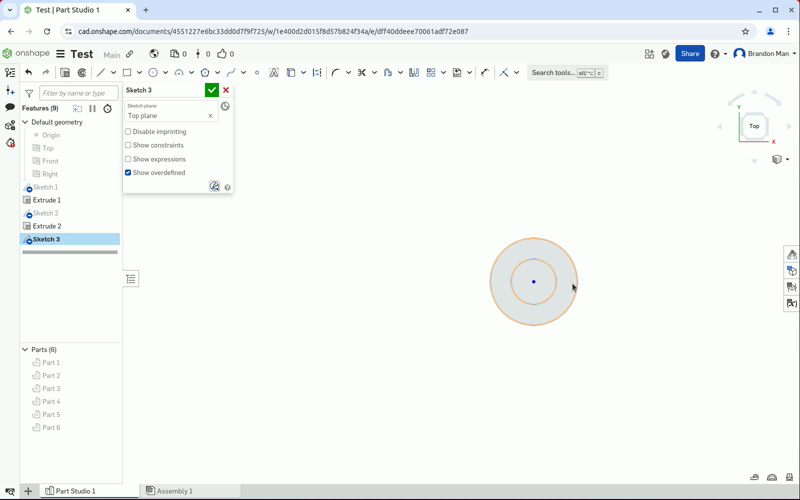
scroll(6)
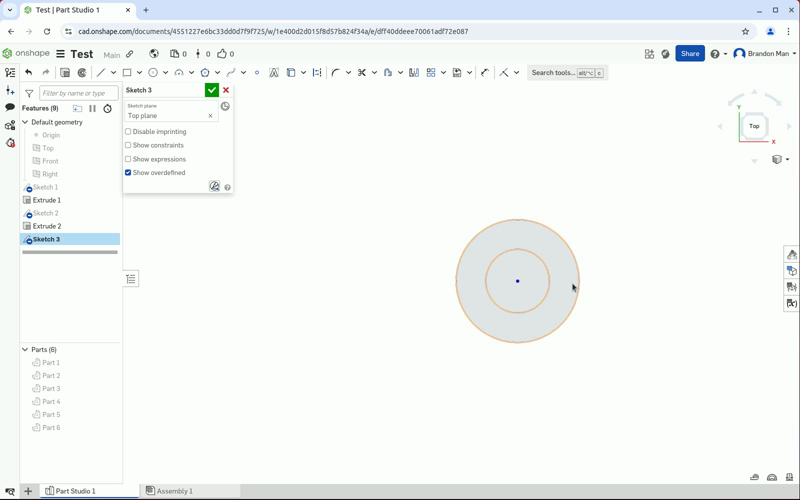
scroll(6)
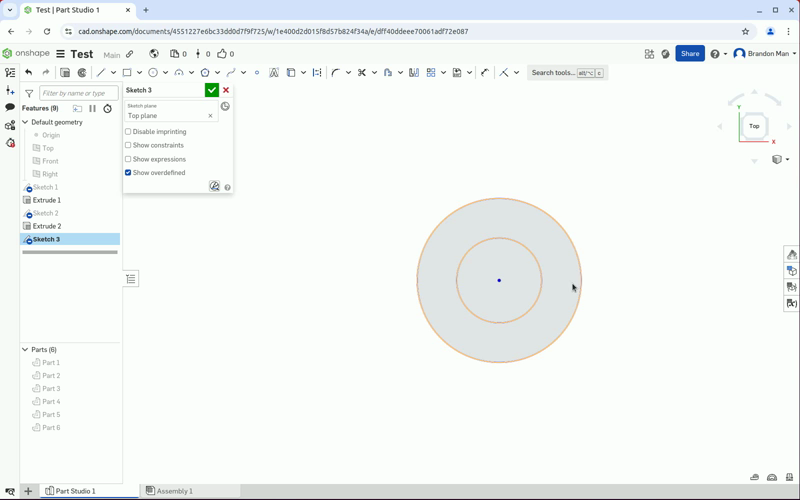
scroll(6)
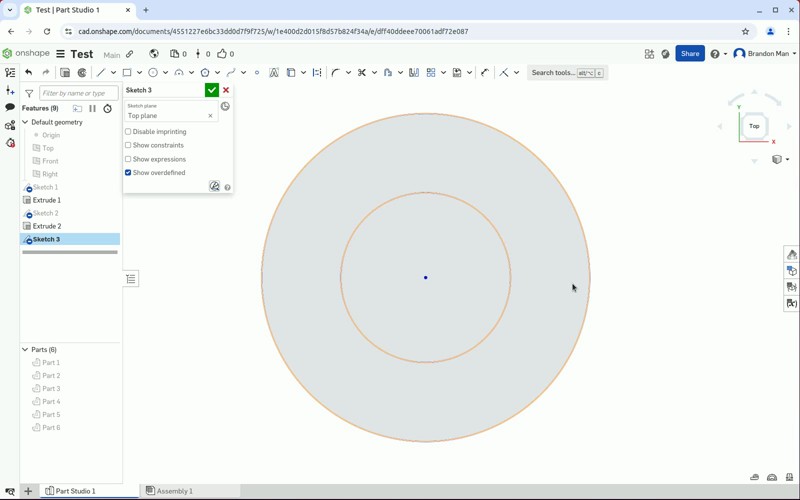
click(572, 283)
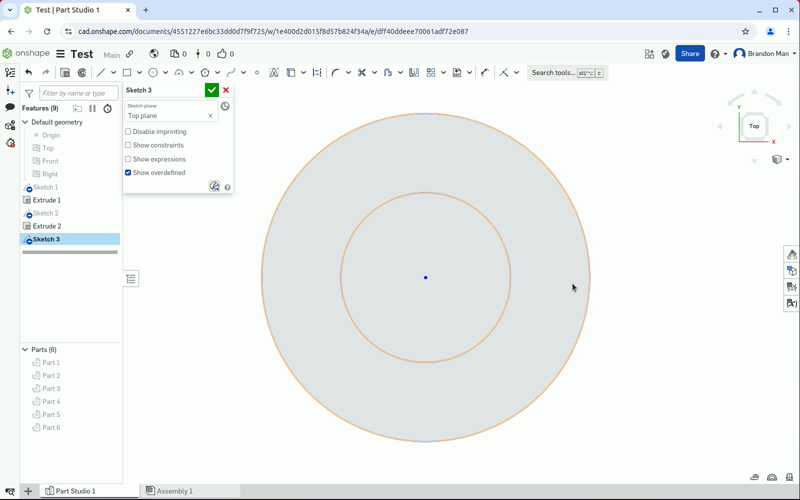
scroll(-6)
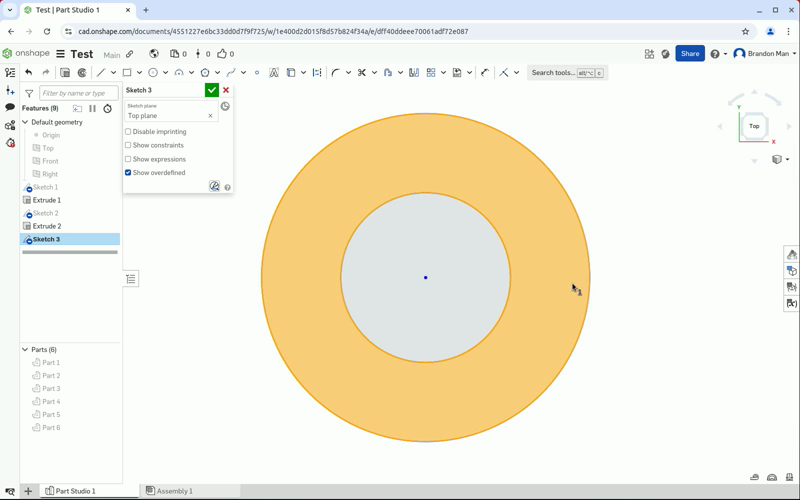
scroll(-6)
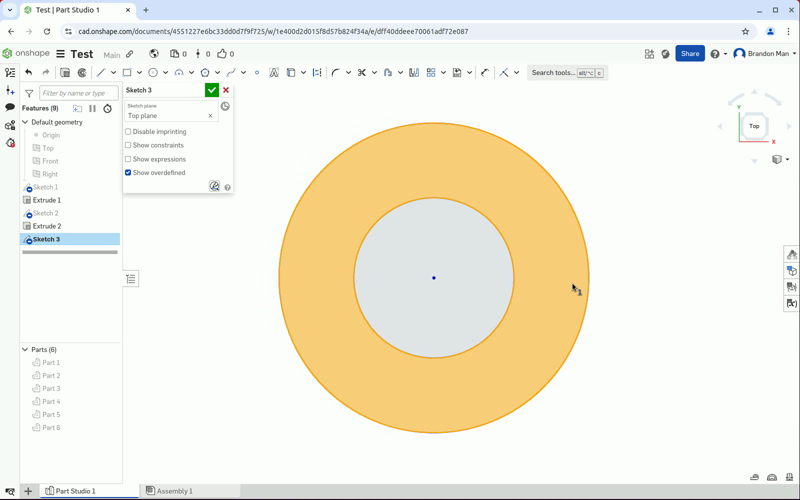
scroll(-6)
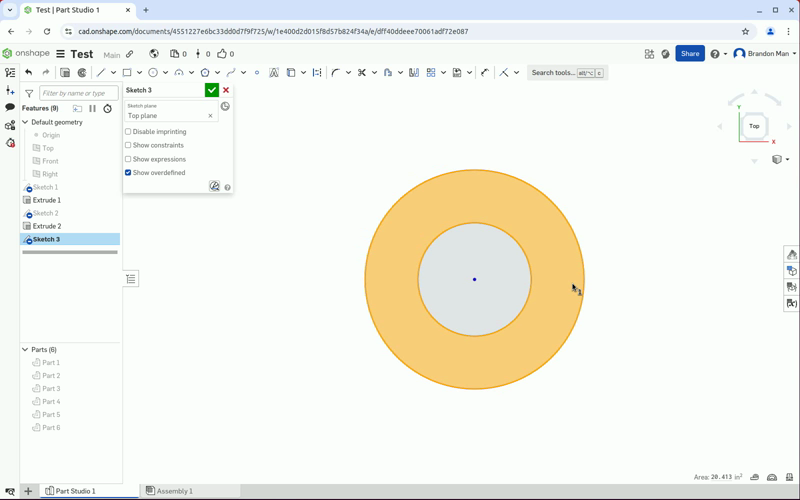
scroll(-6)
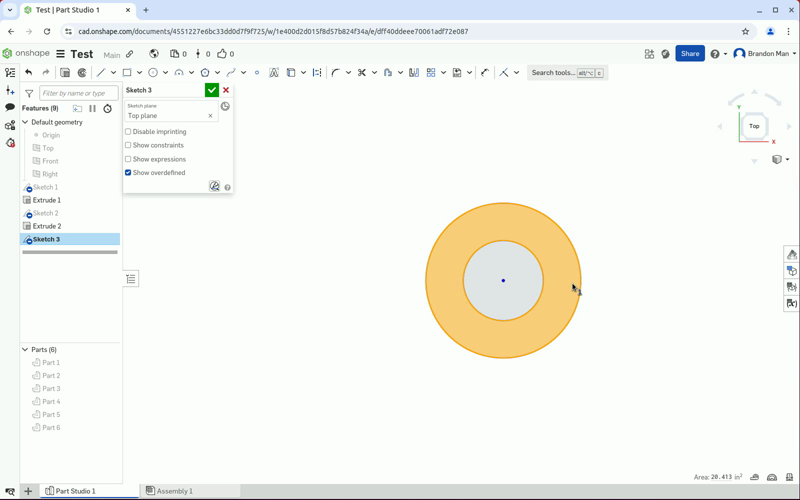
scroll(-6)
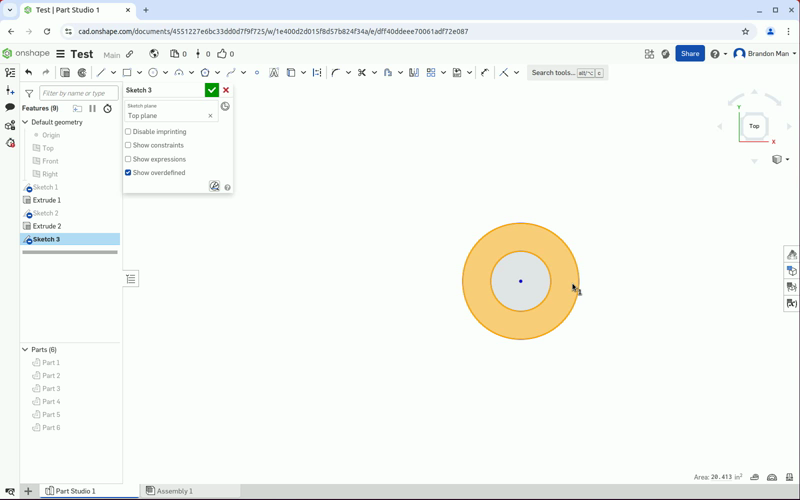
scroll(-6)
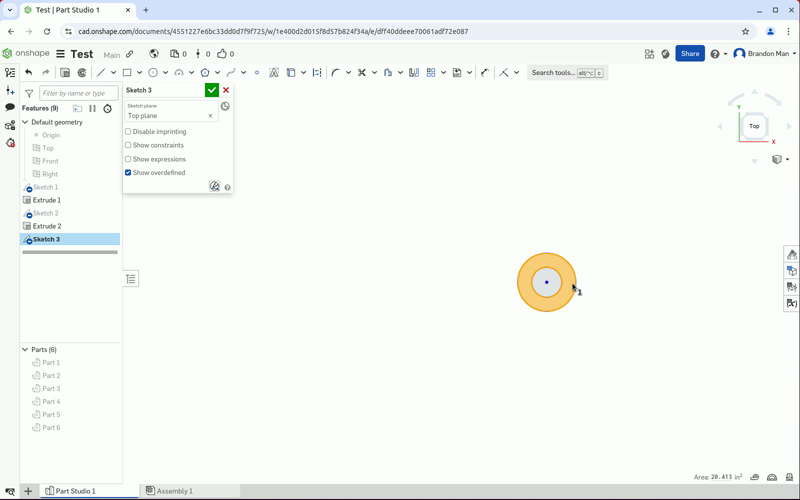
scroll(-6)
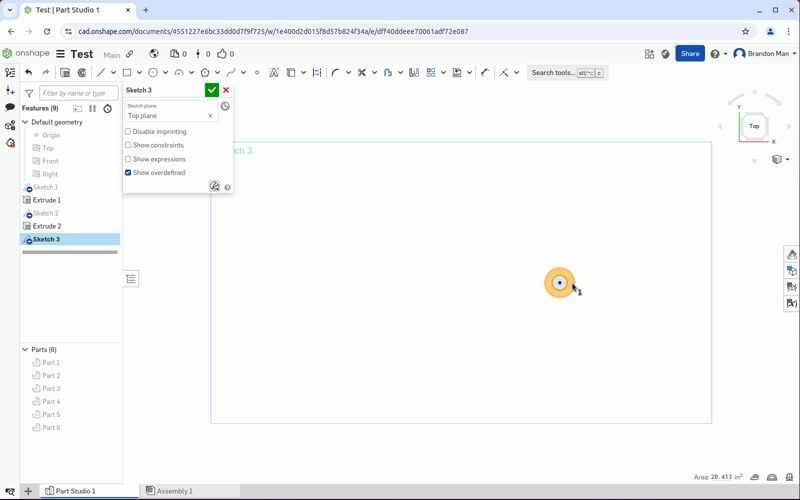
mouse_move(73, 352)
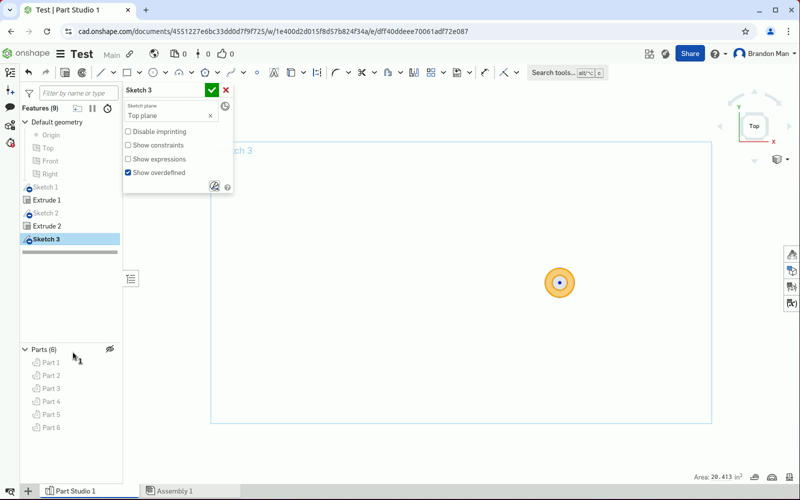
key(shift+y)
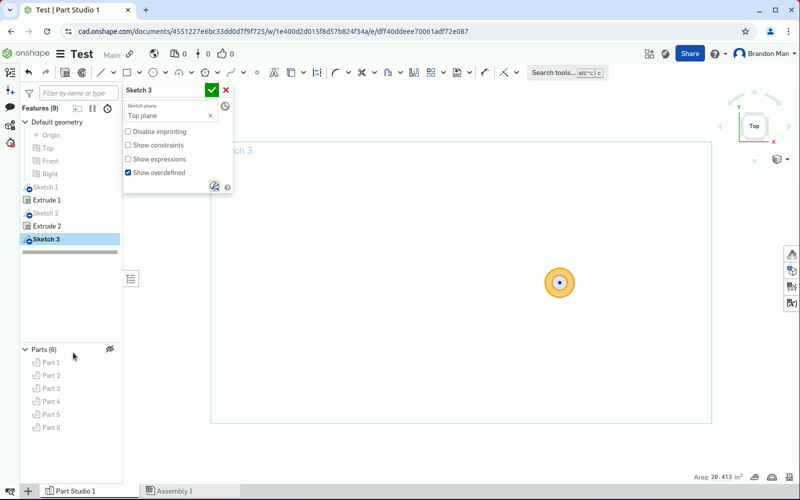
key(shift+e)
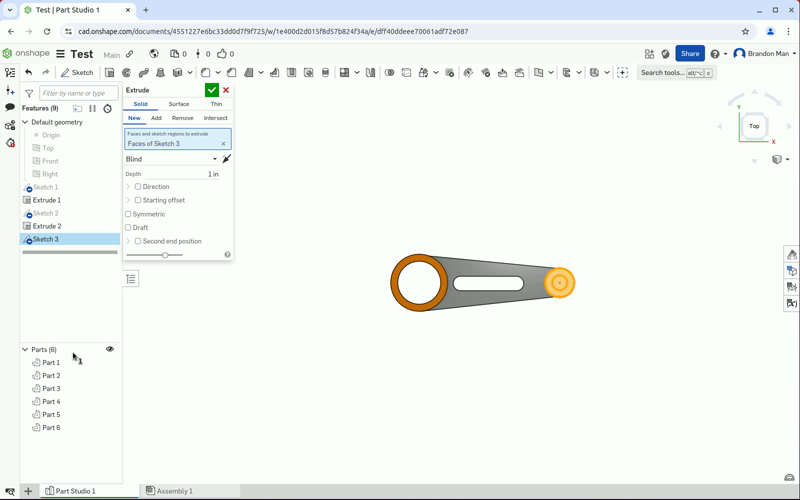
mouse_move(143, 106)
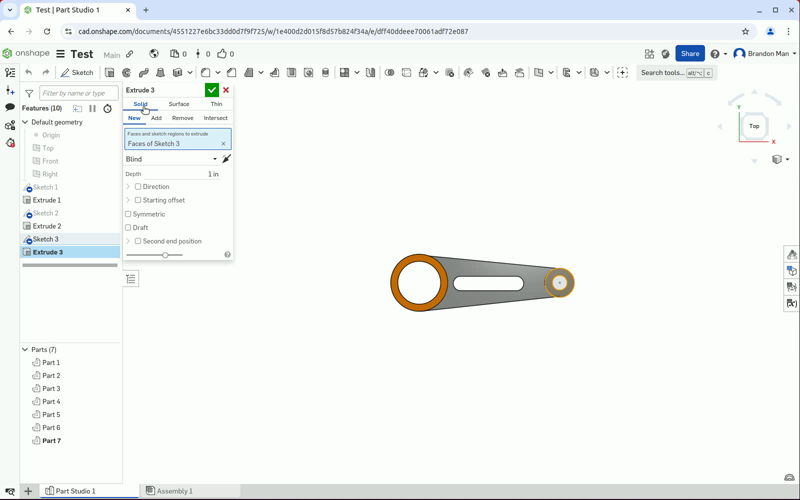
click(143, 106)
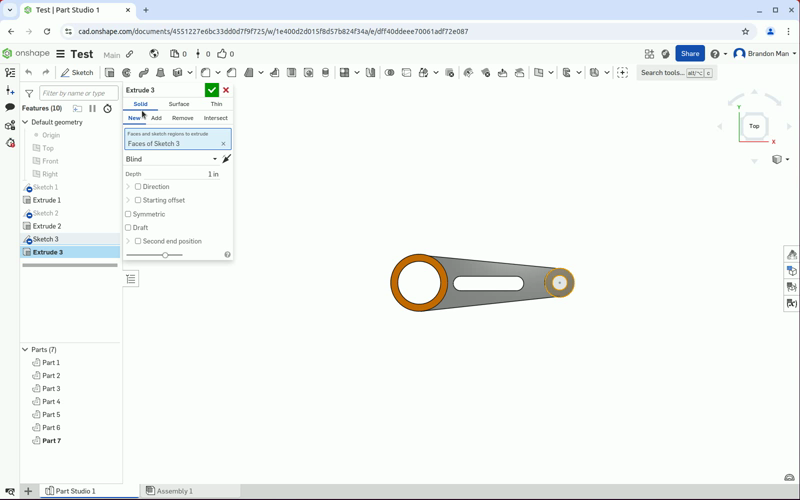
mouse_move(137, 120)
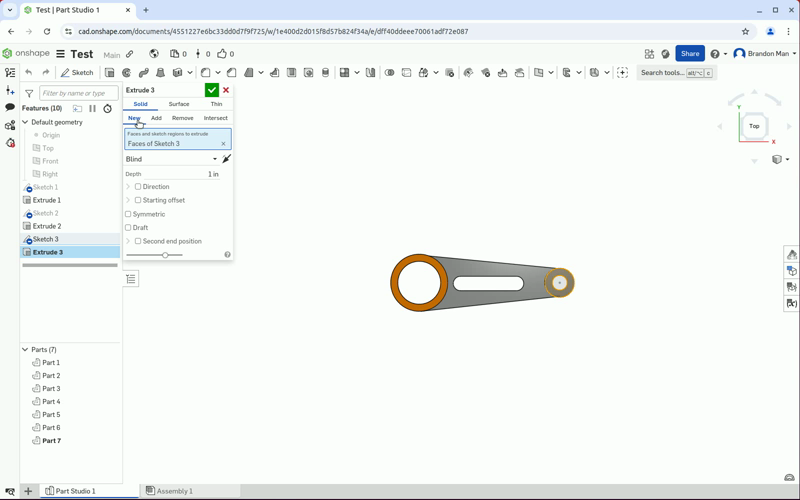
click(137, 120)
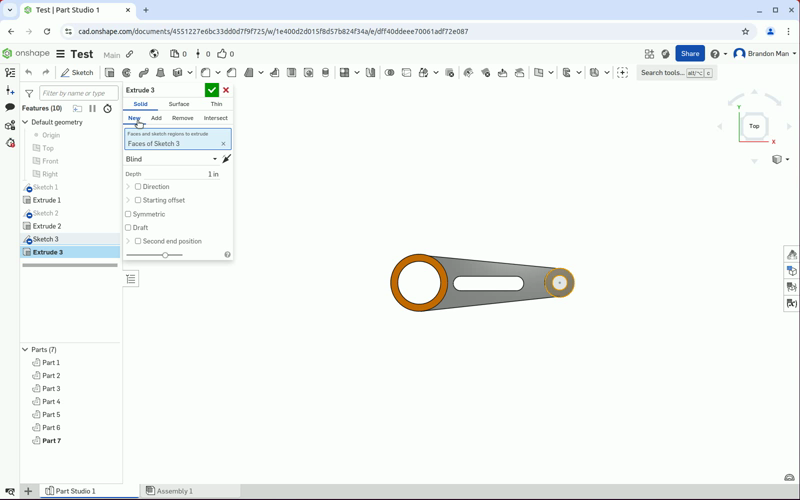
key(tab, 4)
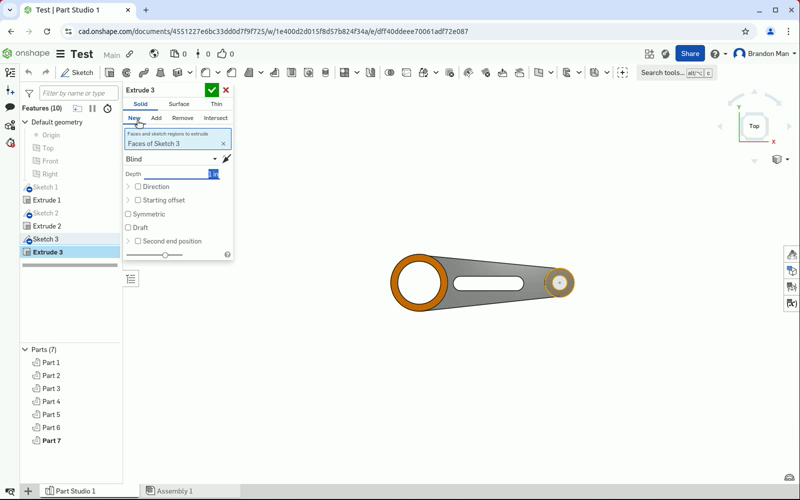
text(7.221)
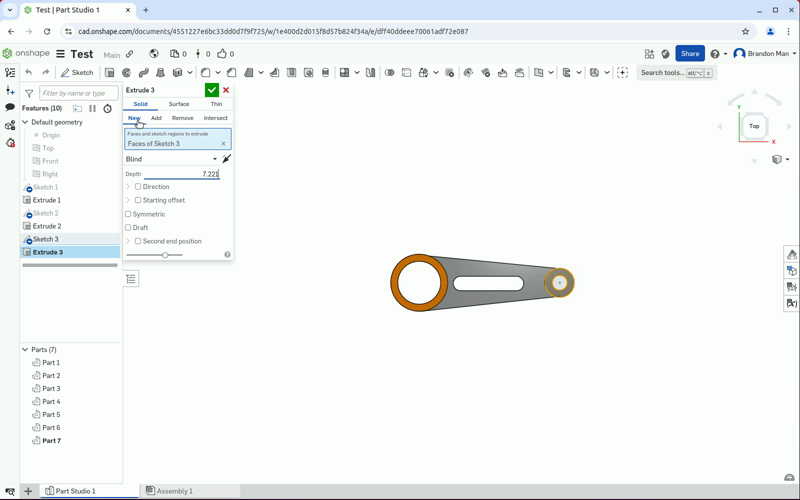
key(enter)
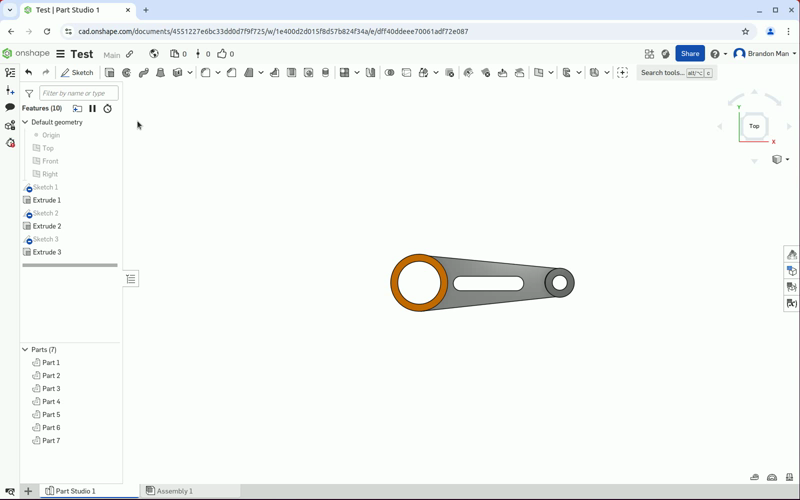
key(shift+h)
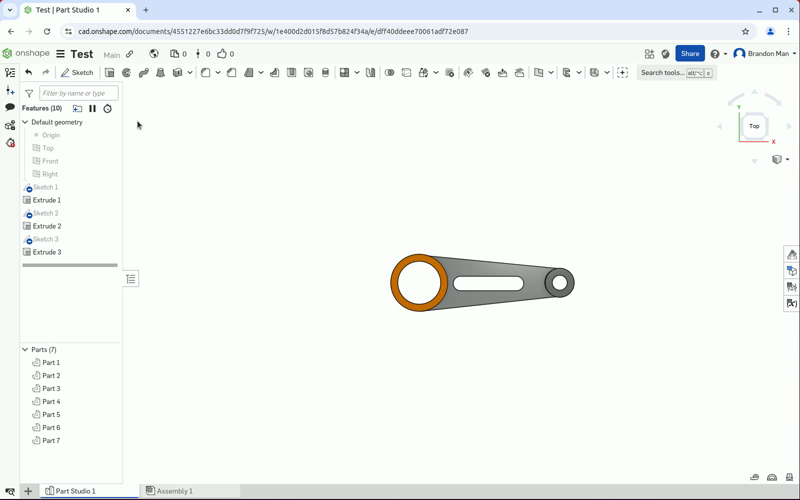
key(shift+h)
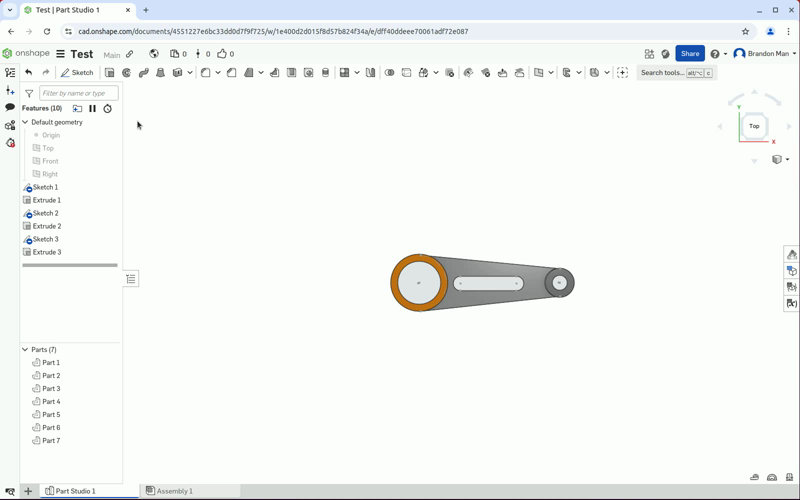
key(shift+7)
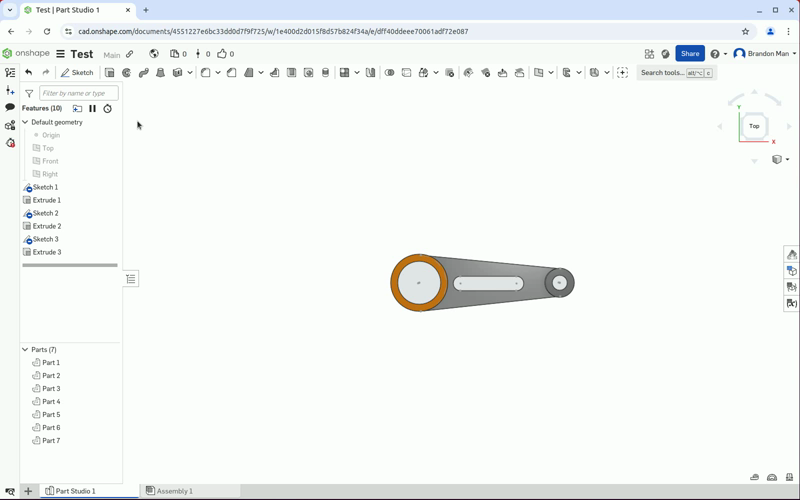
key(up, 3)
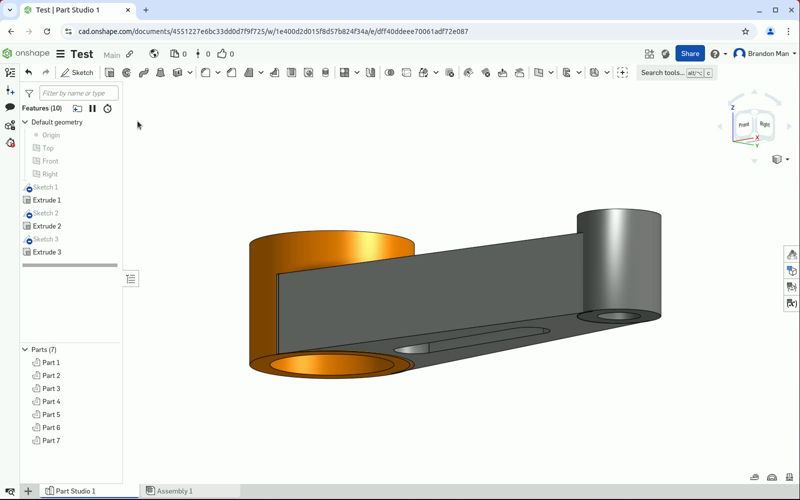
key(left, 3)
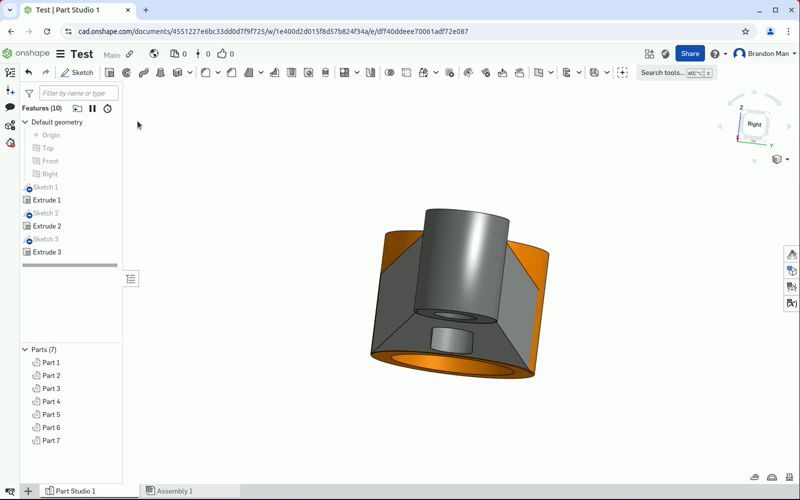
key(right, 3)
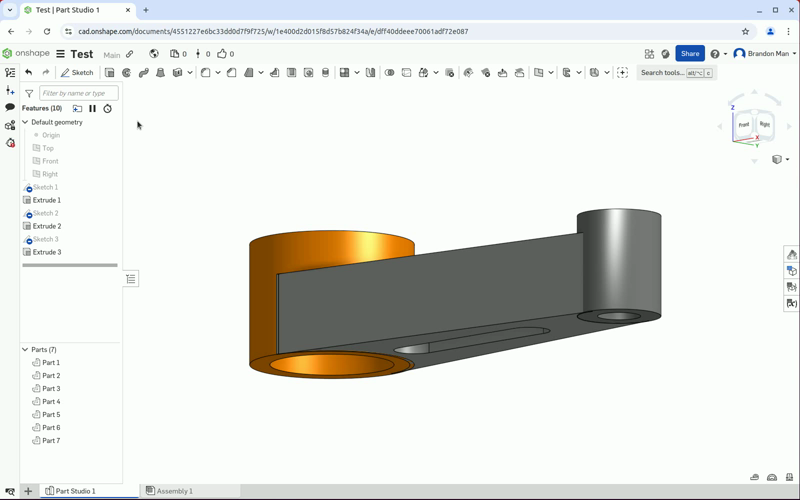
key(down, 3)
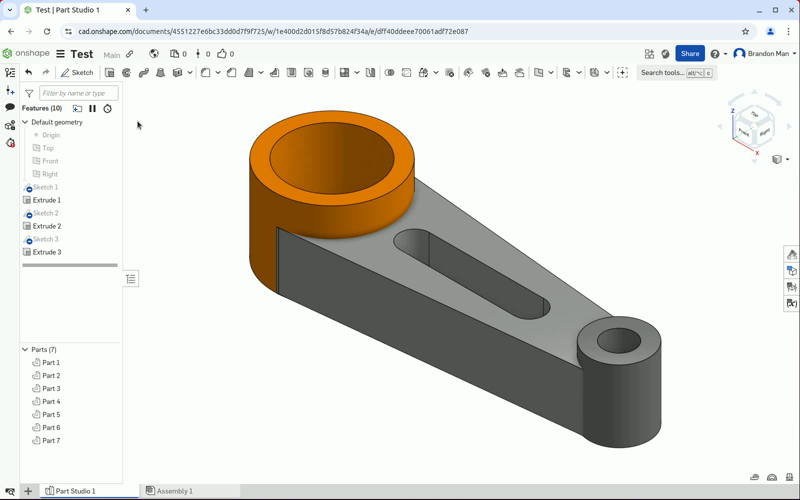
mouse_move(73, 189)
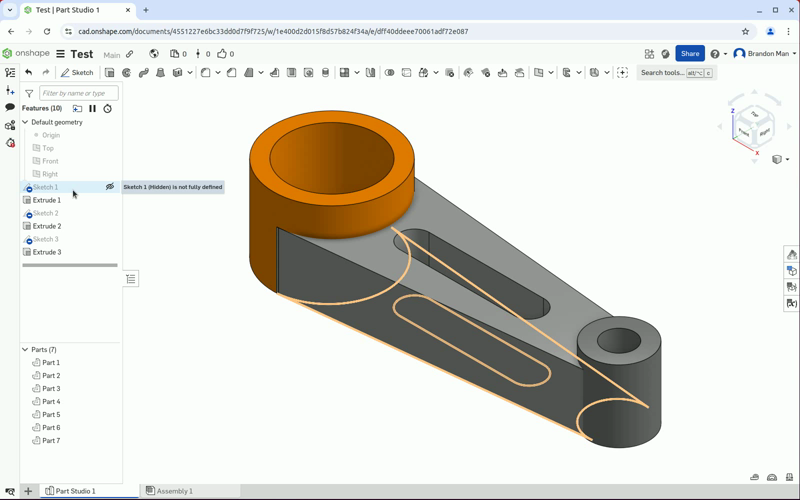
click(73, 189)